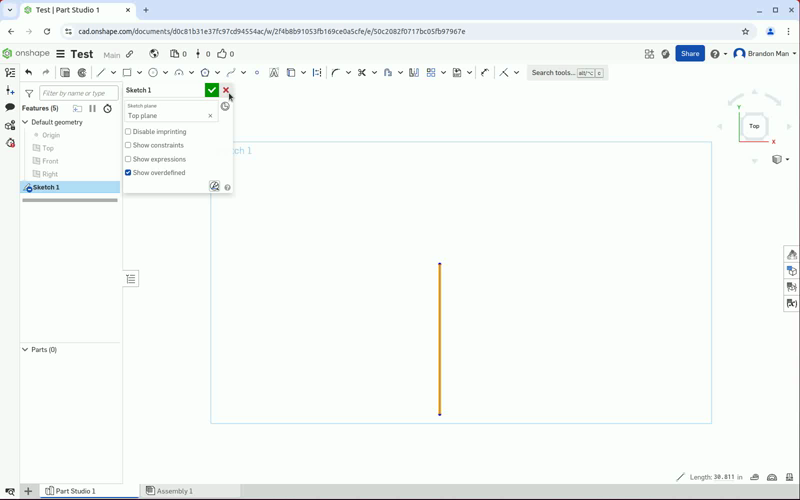
key(shift+h)
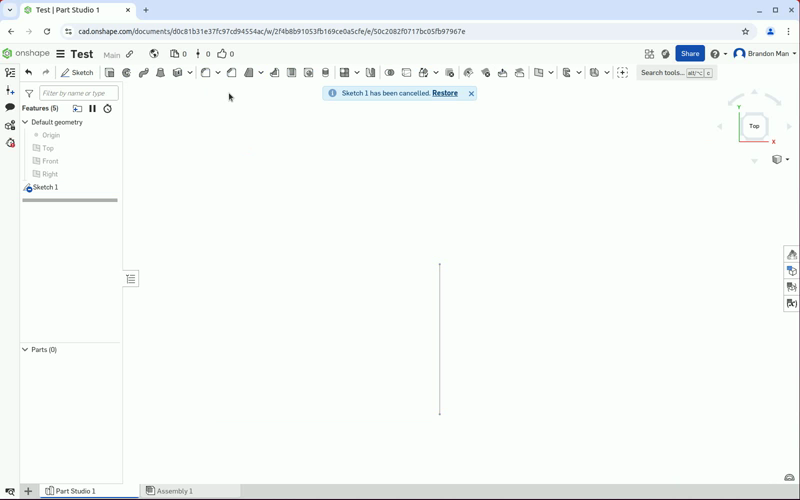
key(shift+s)
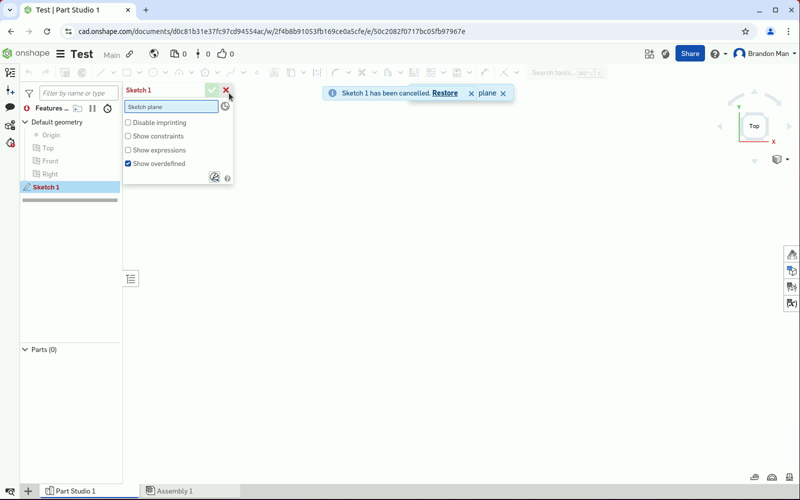
mouse_move(73, 150)
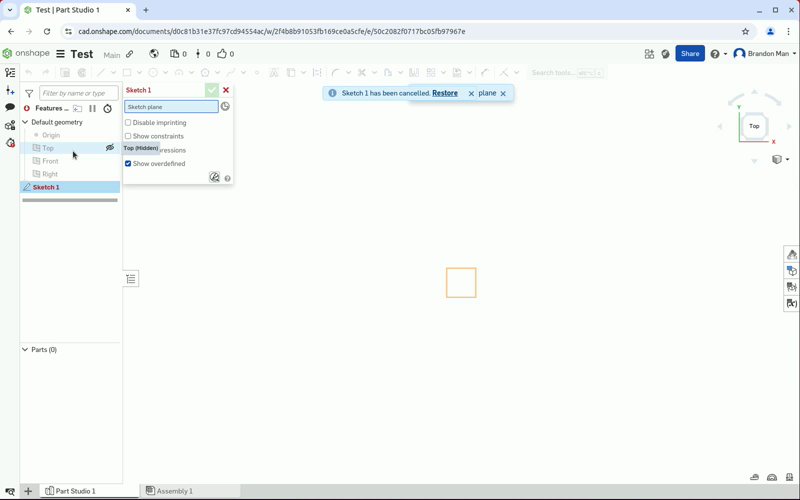
click(73, 150)
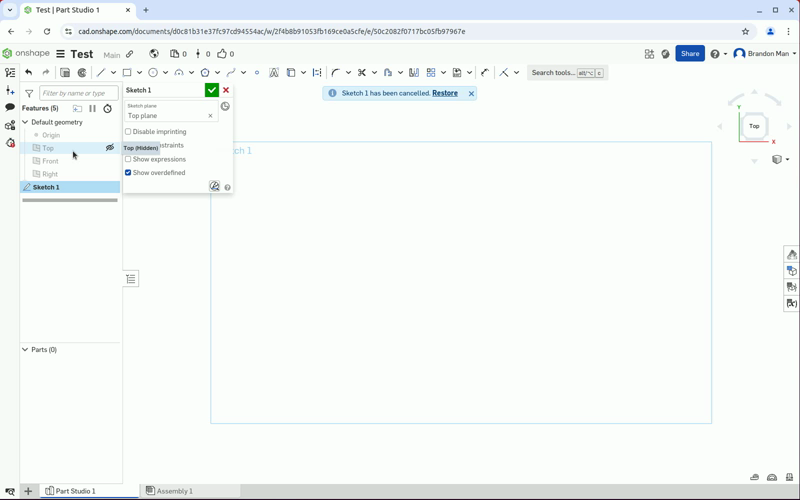
mouse_move(73, 352)
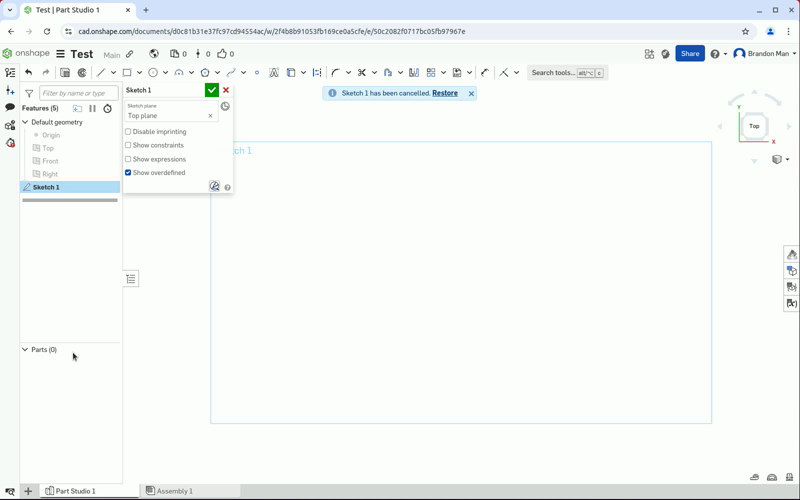
key(y)
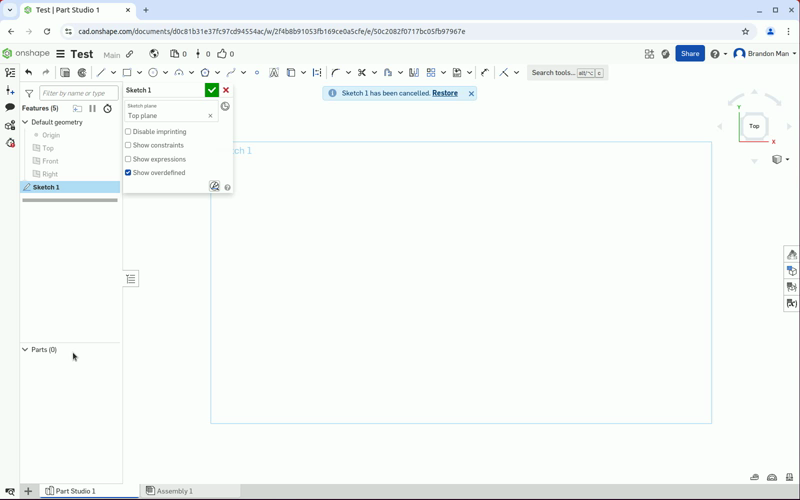
key(l)
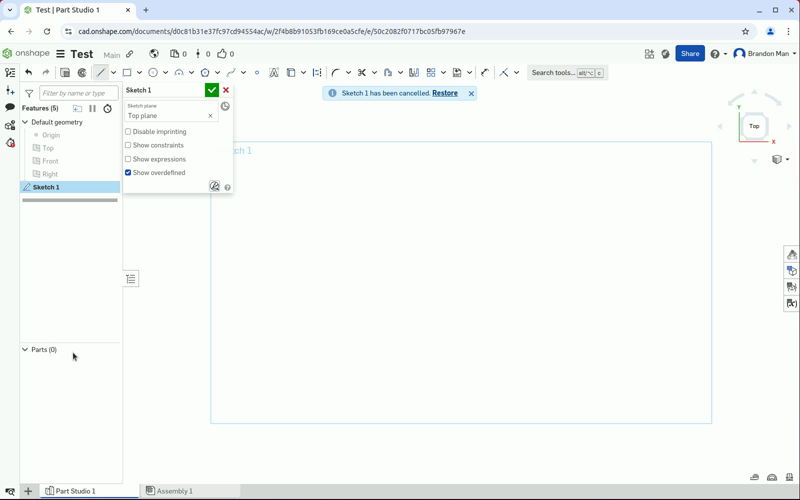
key_down(shift)
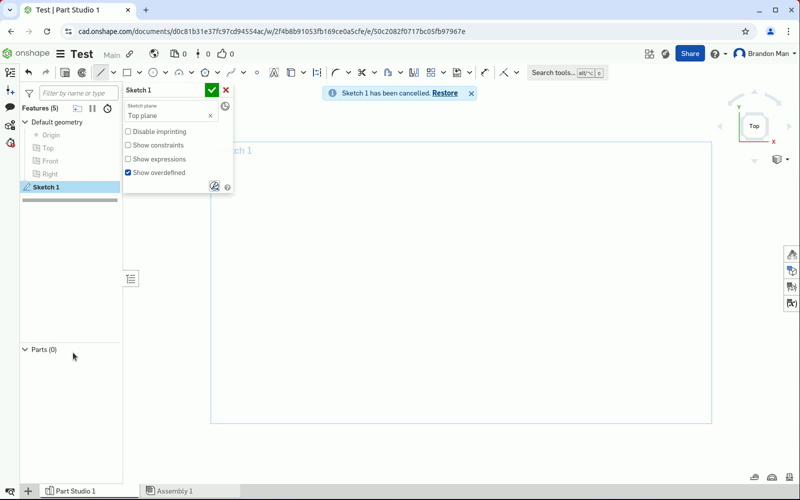
mouse_move(390, 245)
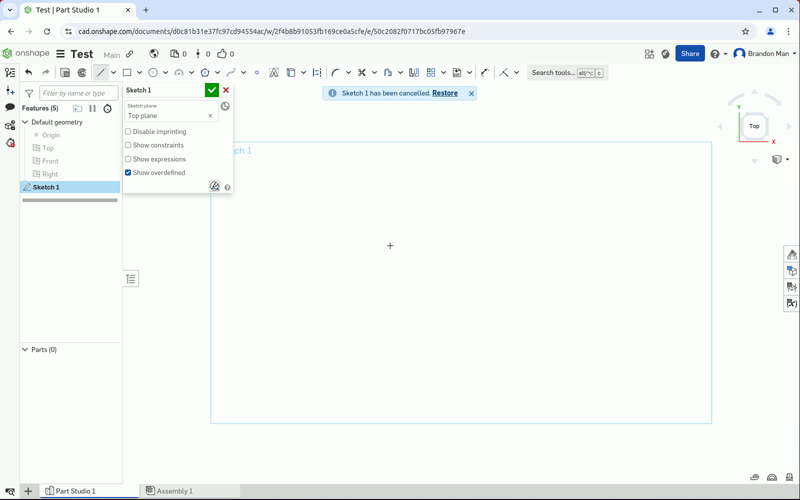
click(390, 245)
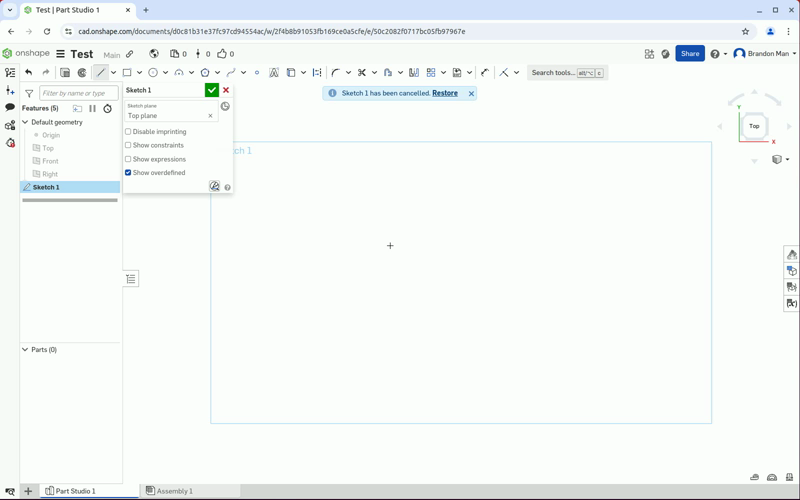
key_up(shift)
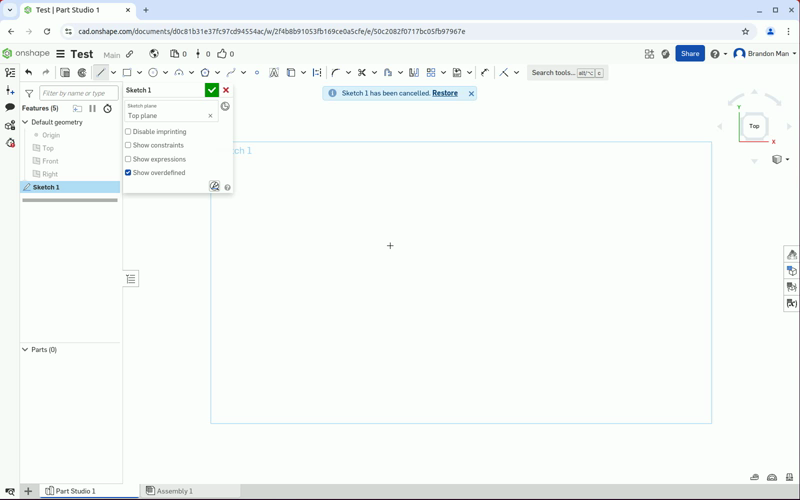
key_down(shift)
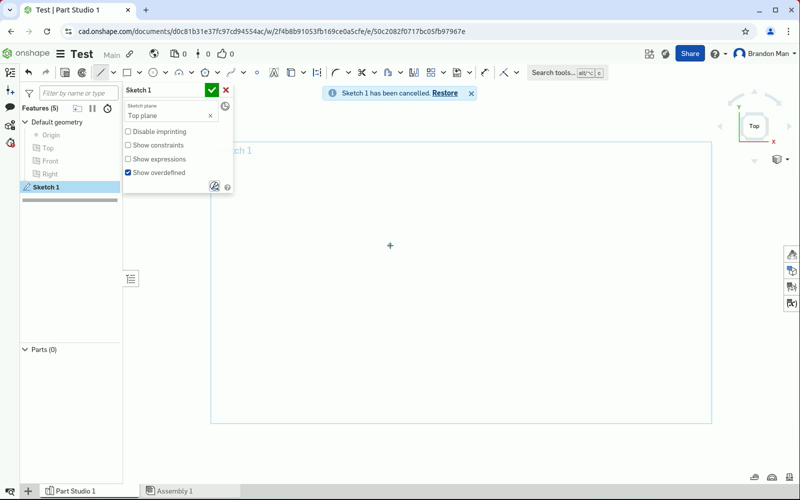
mouse_move(465, 245)
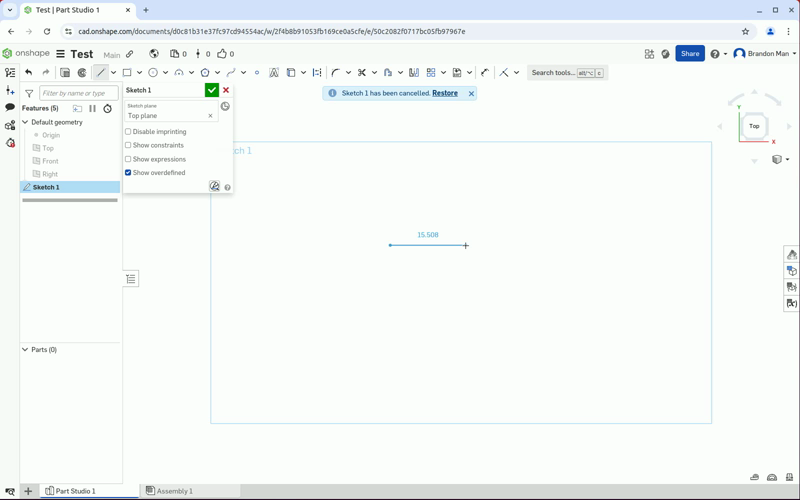
click(465, 245)
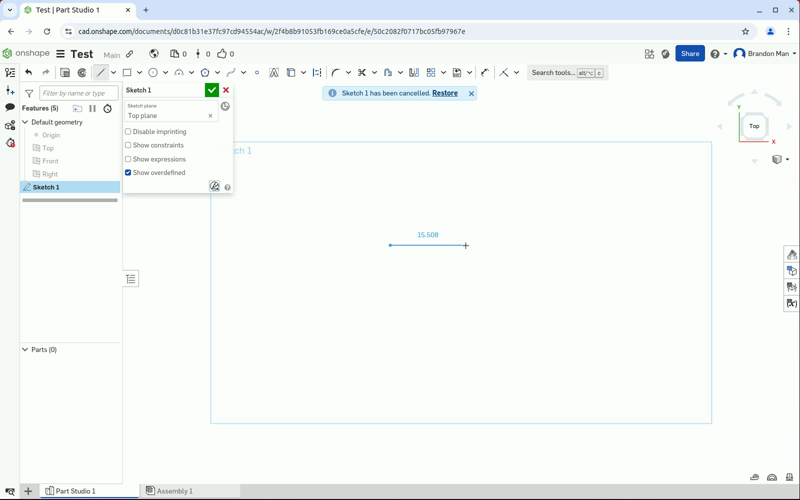
key_up(shift)
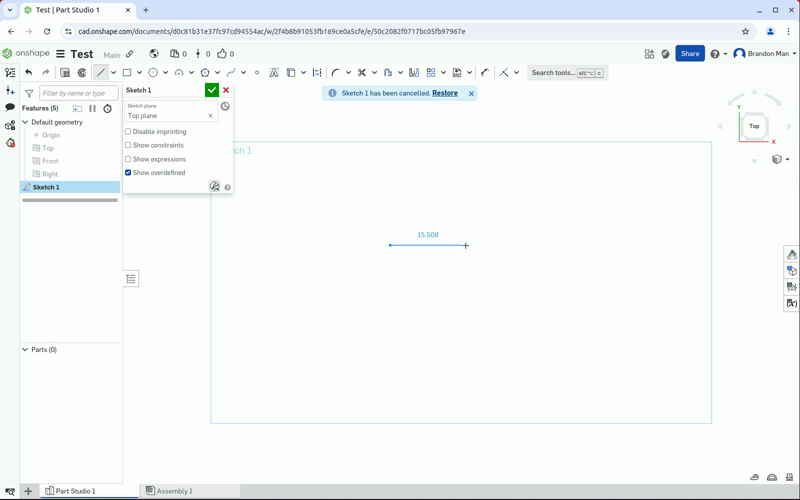
key_down(shift)
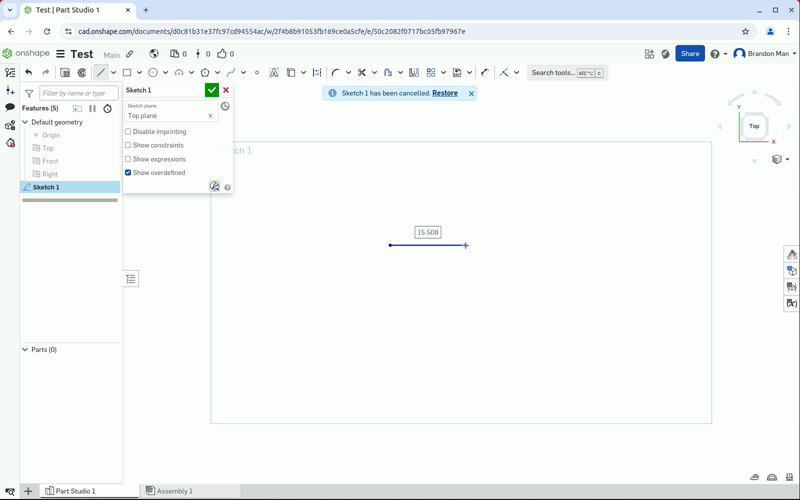
mouse_move(495, 245)
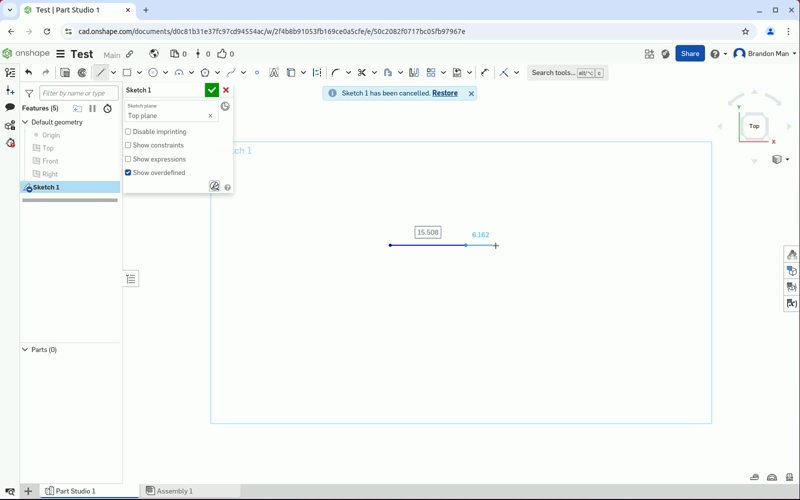
mouse_move(465, 219)
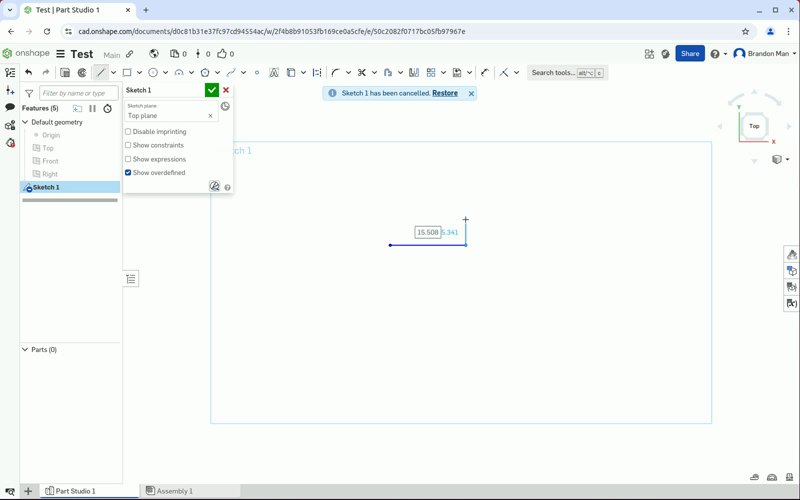
click(465, 219)
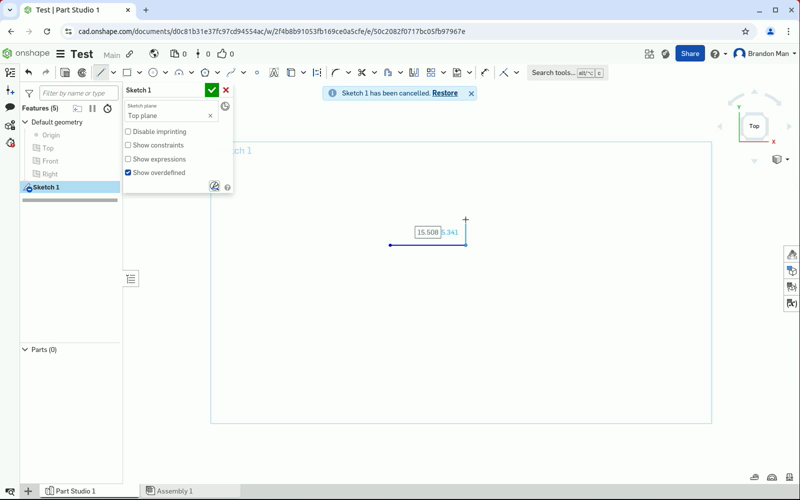
key_up(shift)
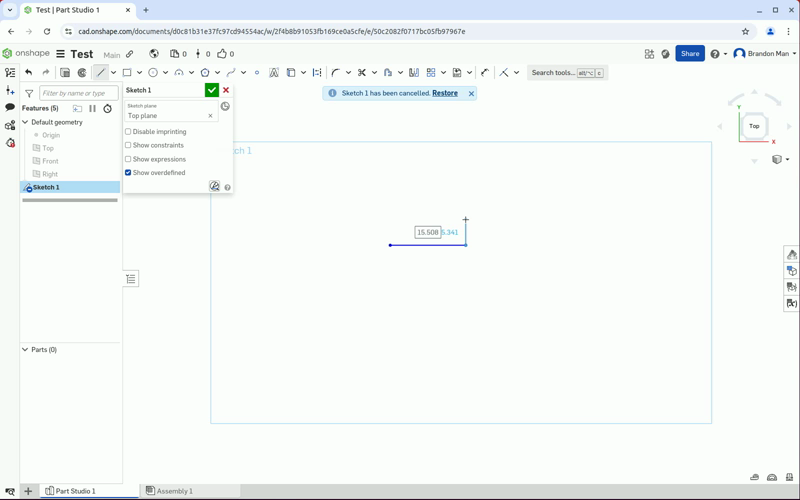
key_down(shift)
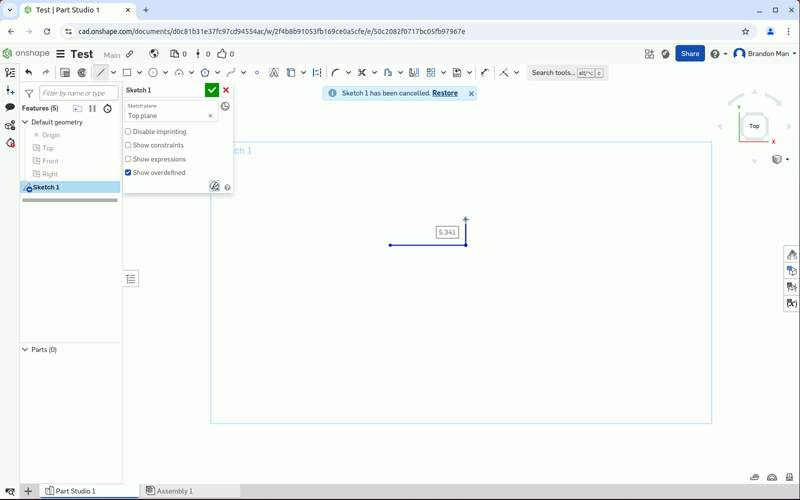
mouse_move(495, 219)
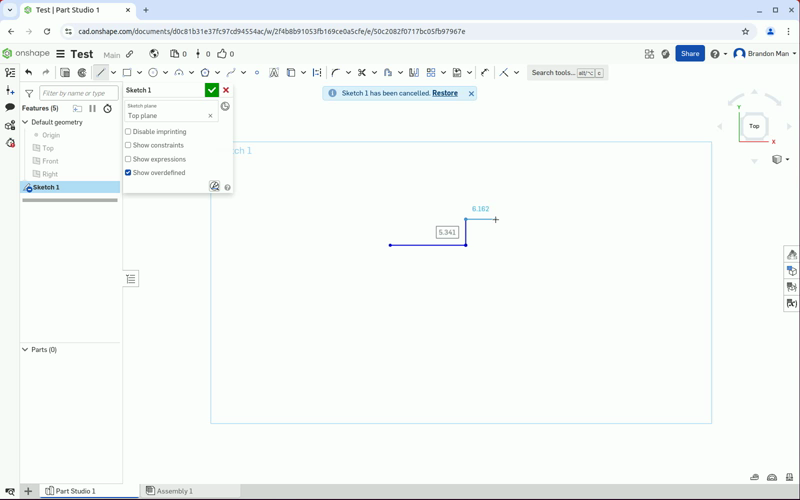
mouse_move(451, 219)
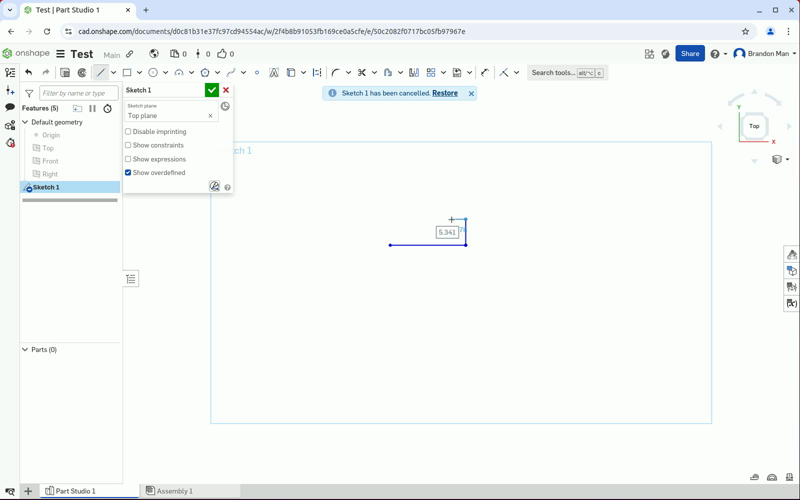
click(451, 219)
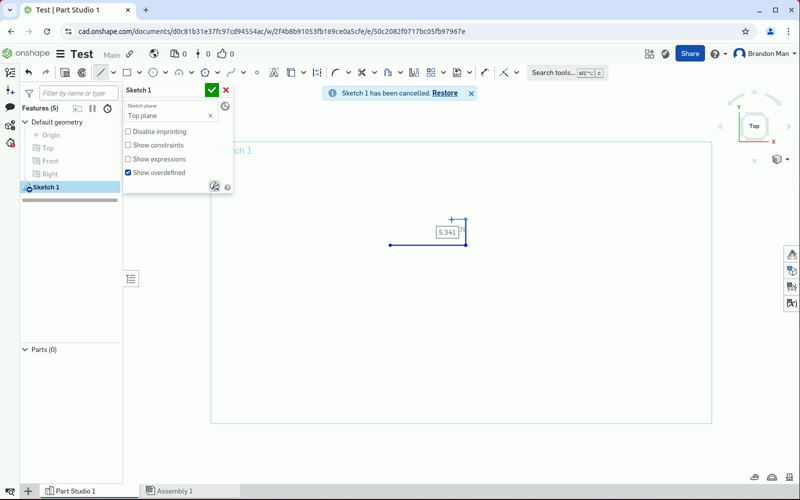
key_up(shift)
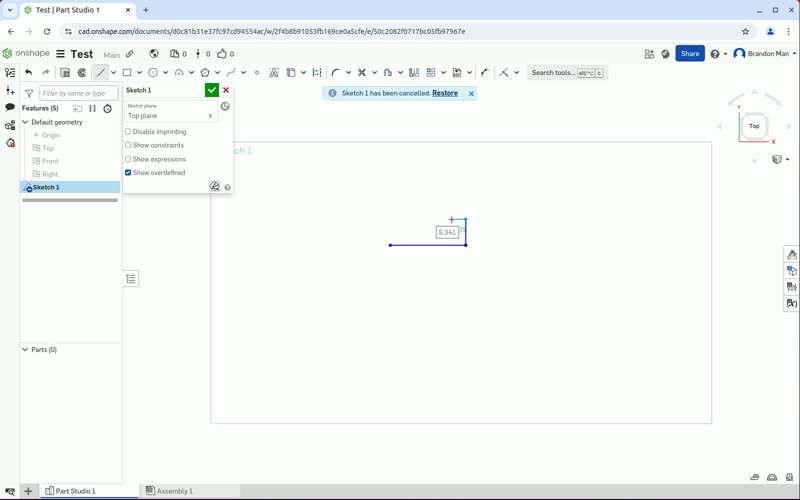
key_down(shift)
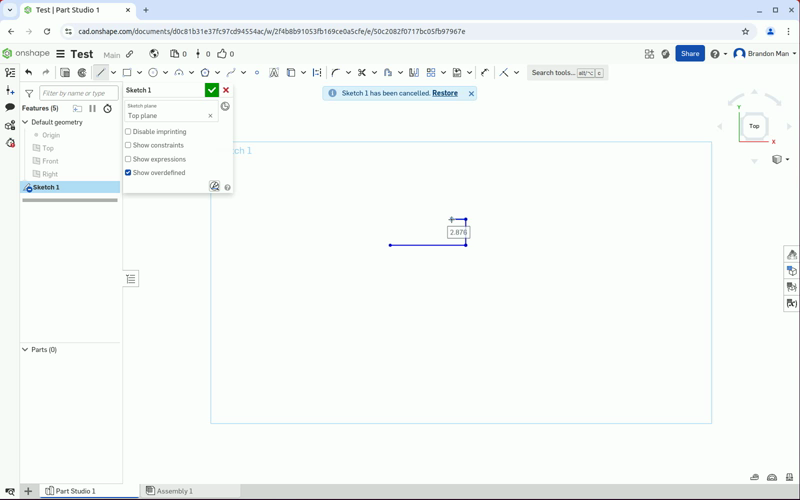
mouse_move(481, 219)
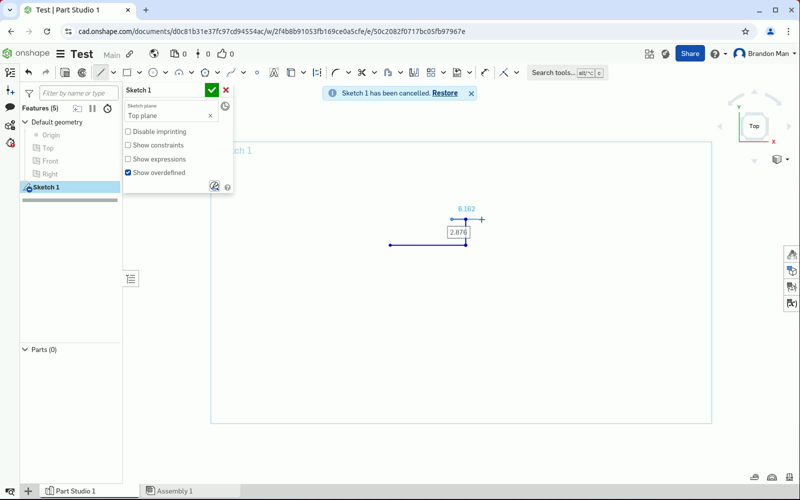
mouse_move(451, 196)
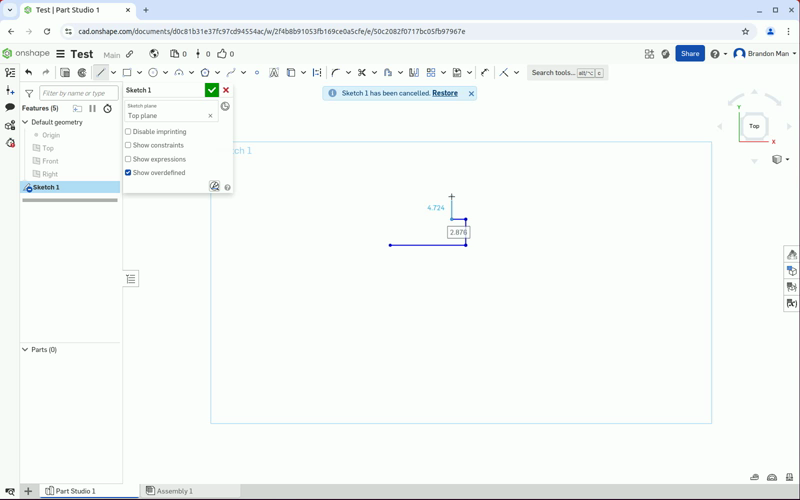
click(451, 196)
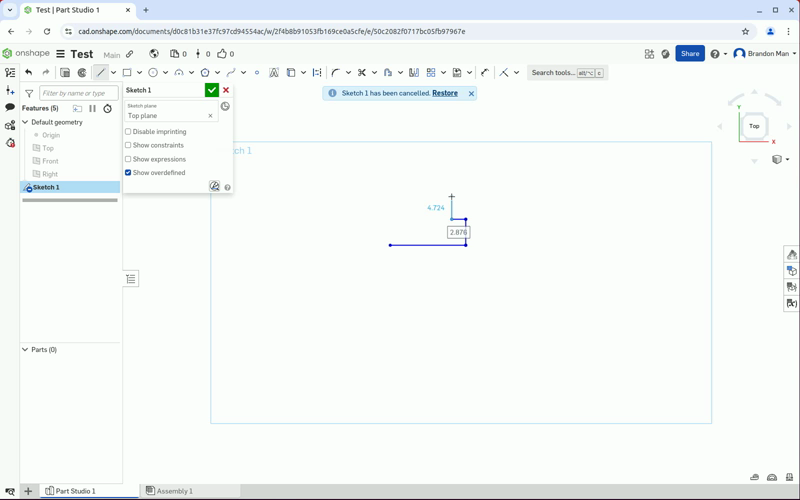
key_up(shift)
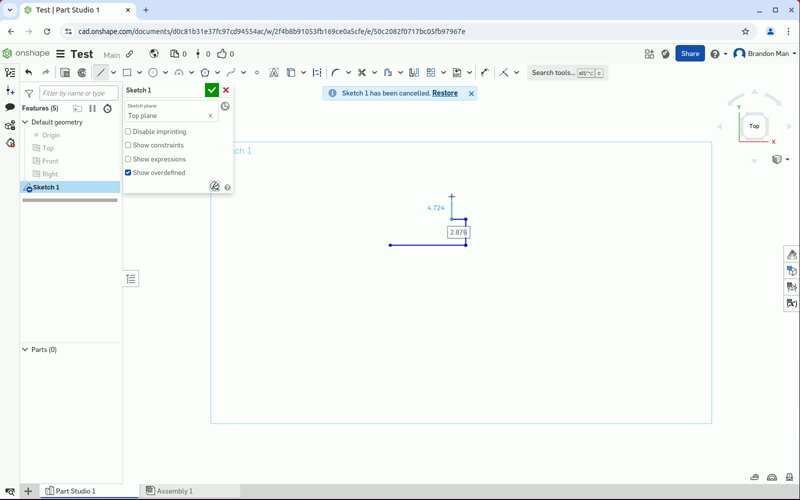
key_down(shift)
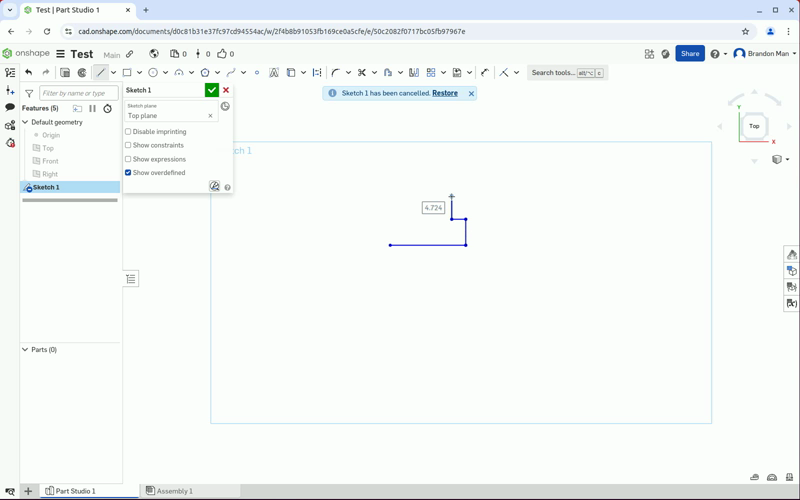
mouse_move(481, 196)
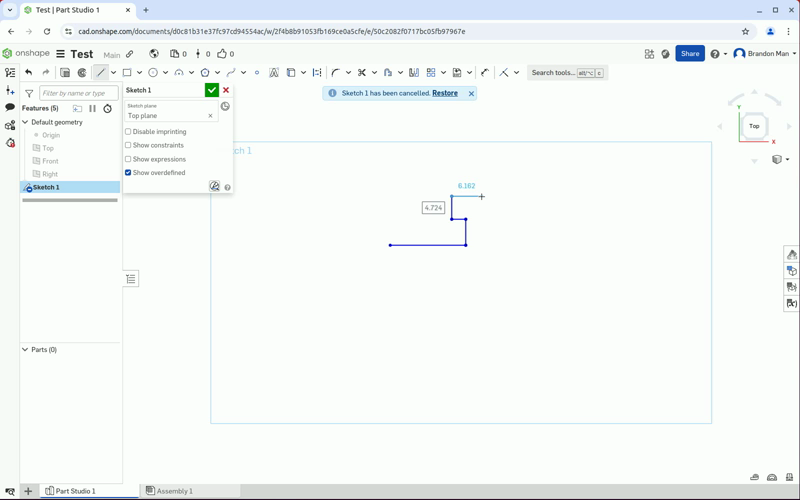
mouse_move(465, 196)
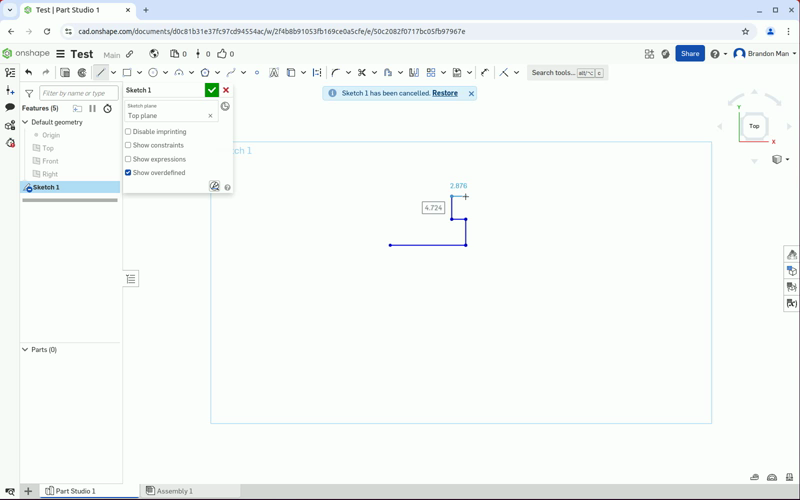
click(465, 196)
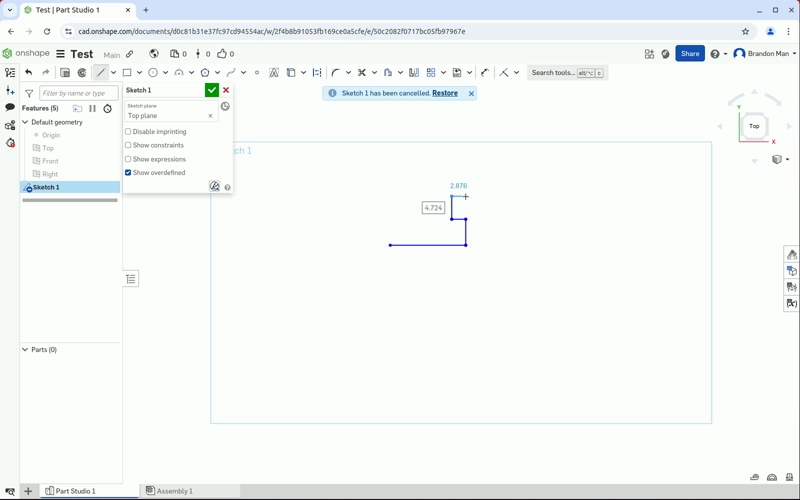
key_up(shift)
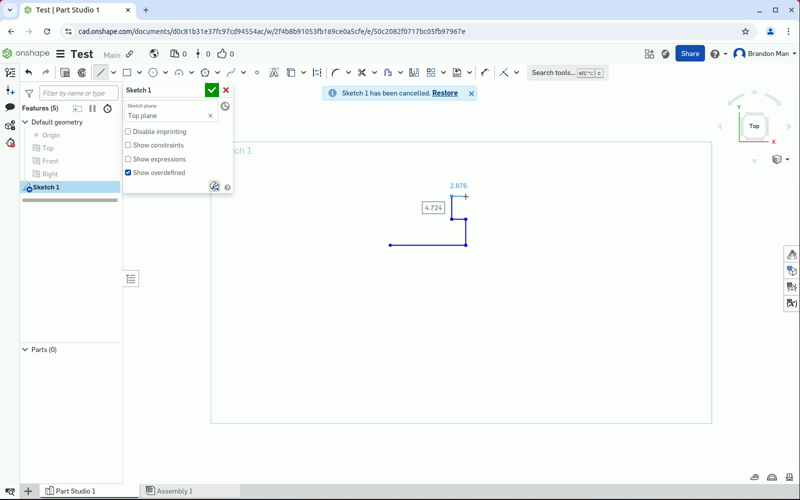
key_down(shift)
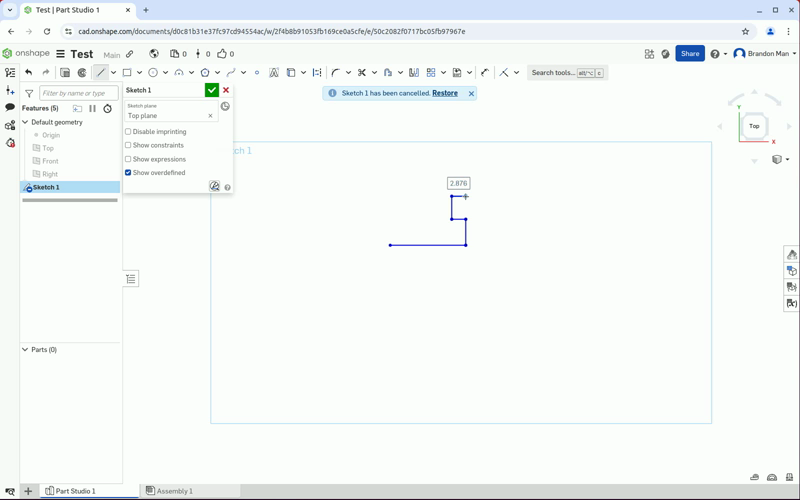
mouse_move(495, 196)
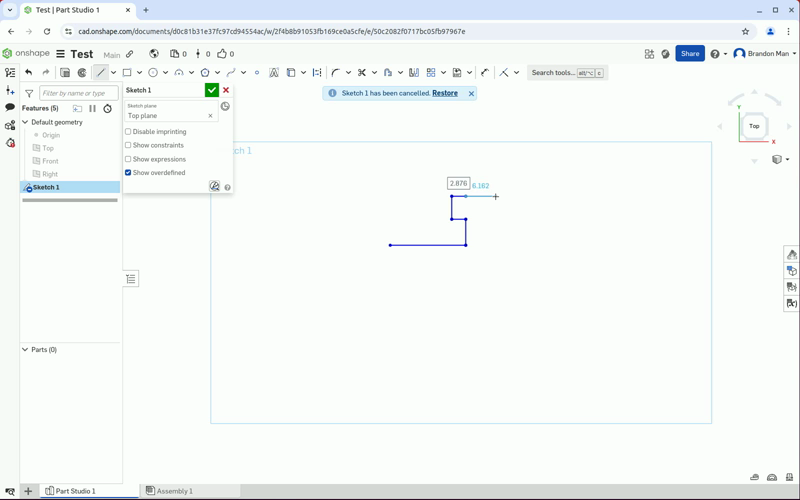
mouse_move(465, 170)
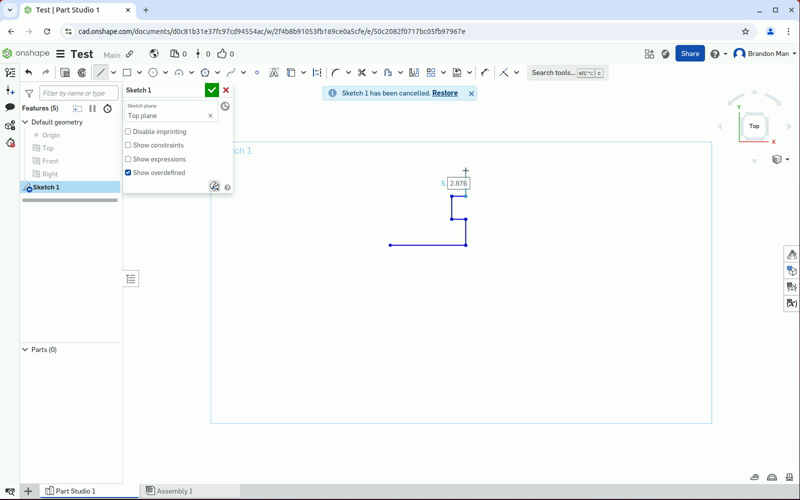
click(465, 170)
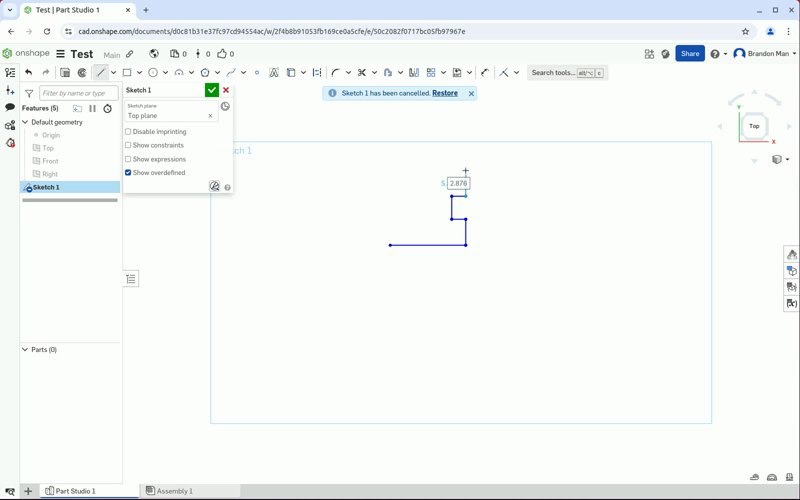
key_up(shift)
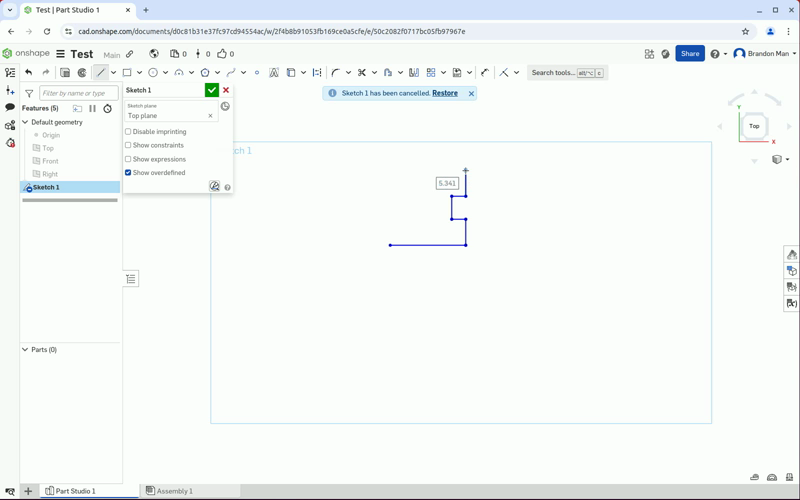
key_down(shift)
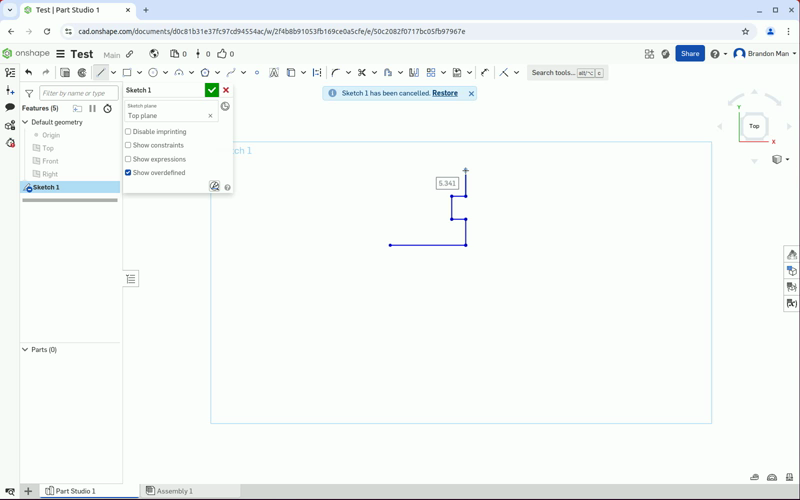
mouse_move(390, 170)
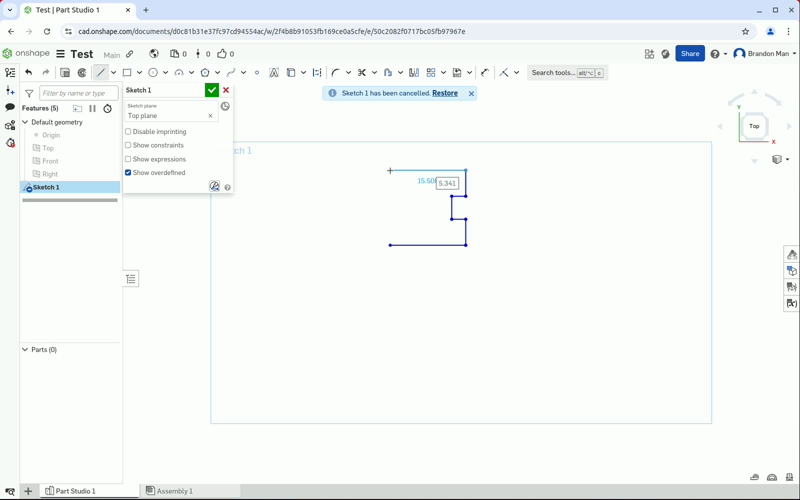
click(390, 170)
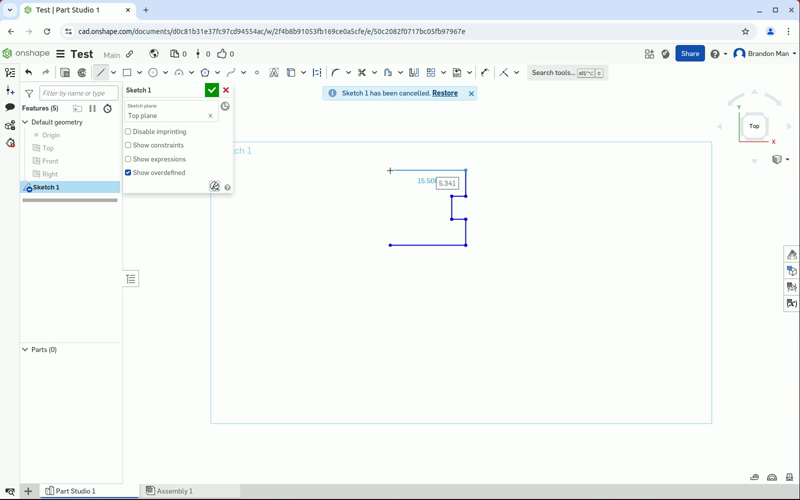
key_up(shift)
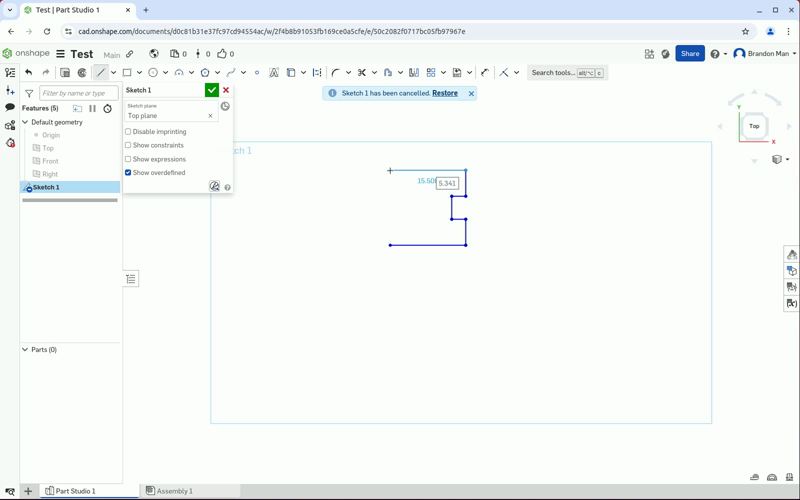
key_down(shift)
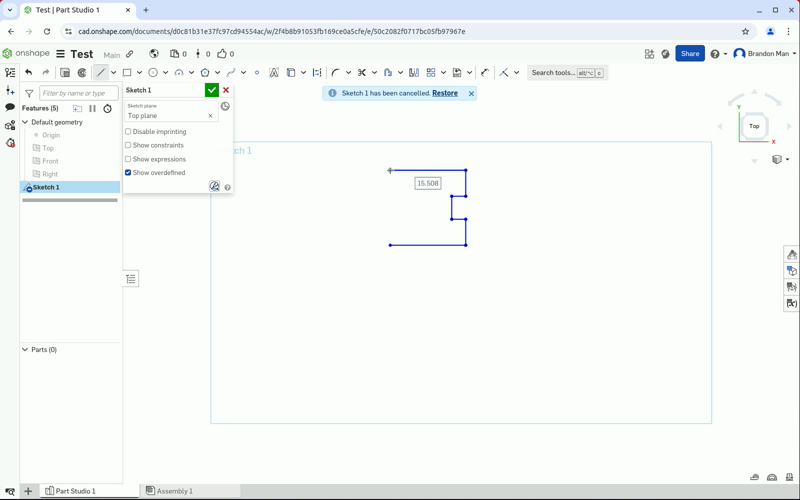
mouse_move(420, 170)
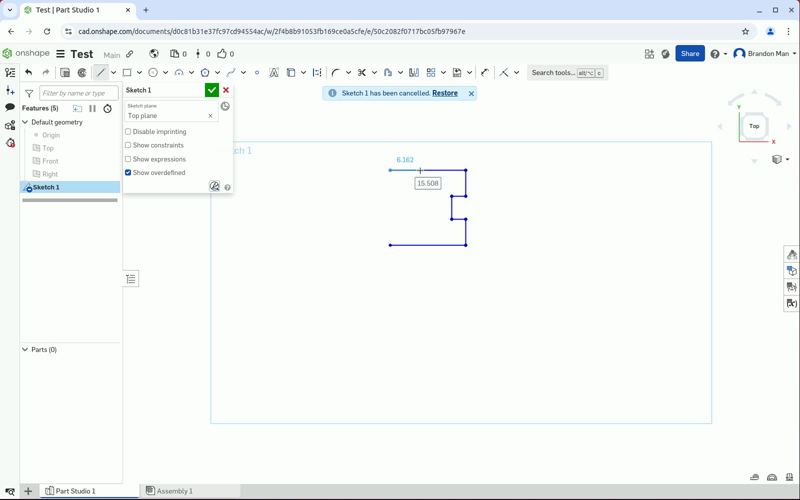
mouse_move(390, 196)
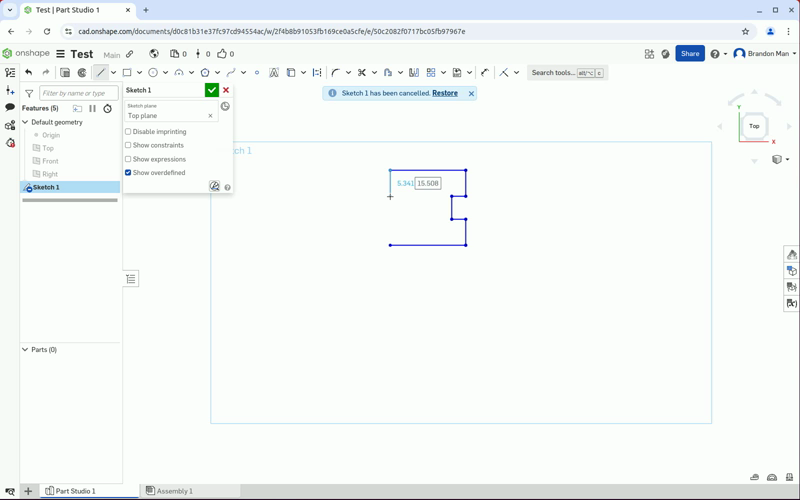
click(390, 196)
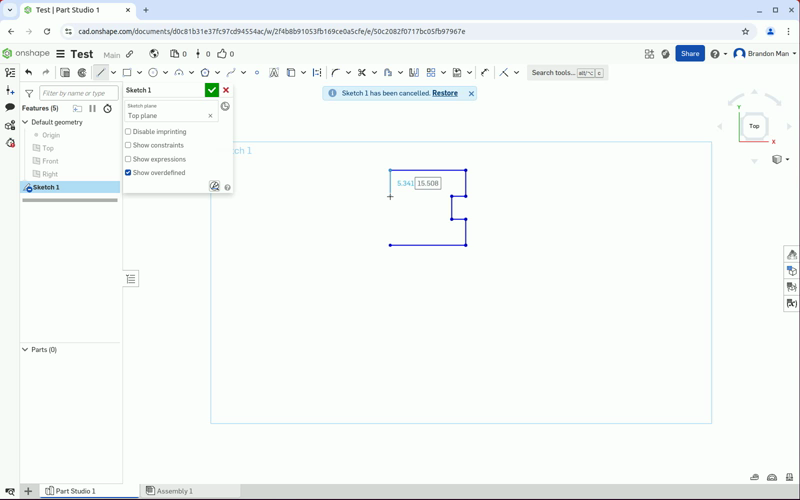
key_up(shift)
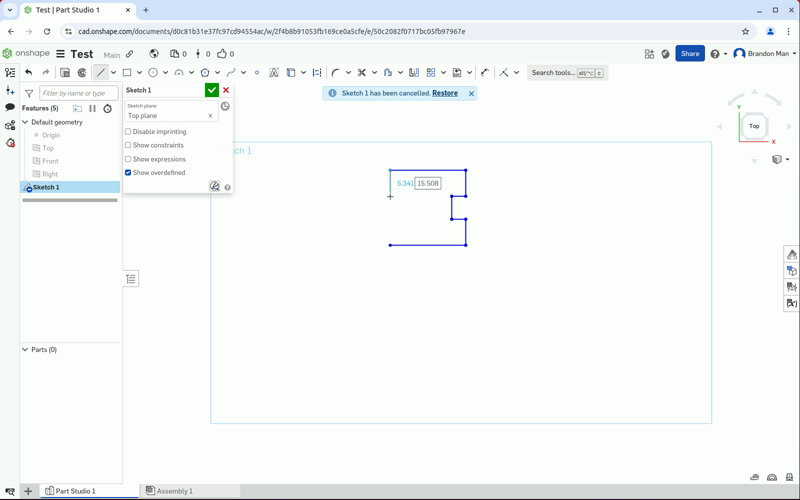
key_down(shift)
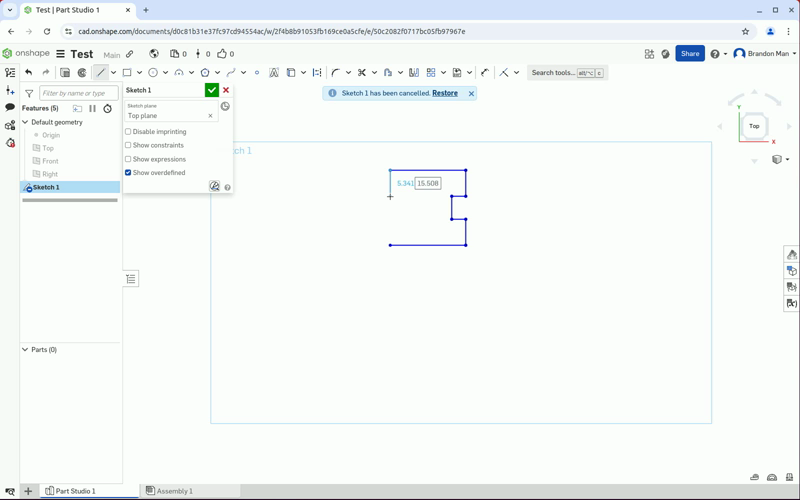
mouse_move(420, 196)
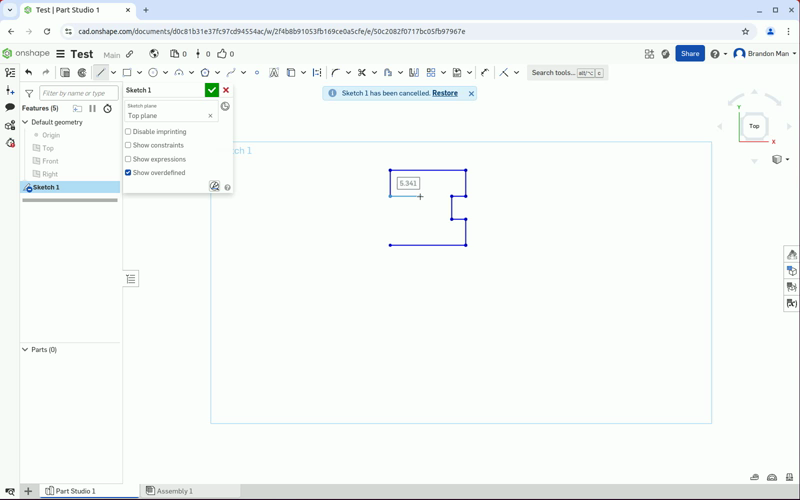
mouse_move(404, 196)
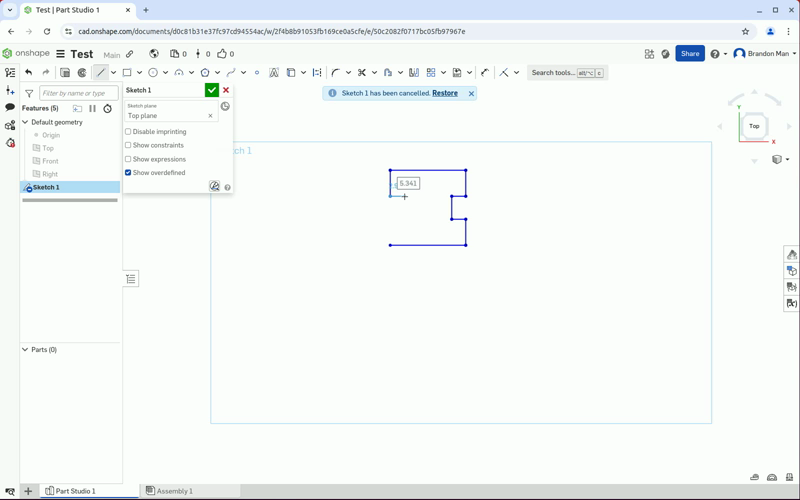
click(404, 196)
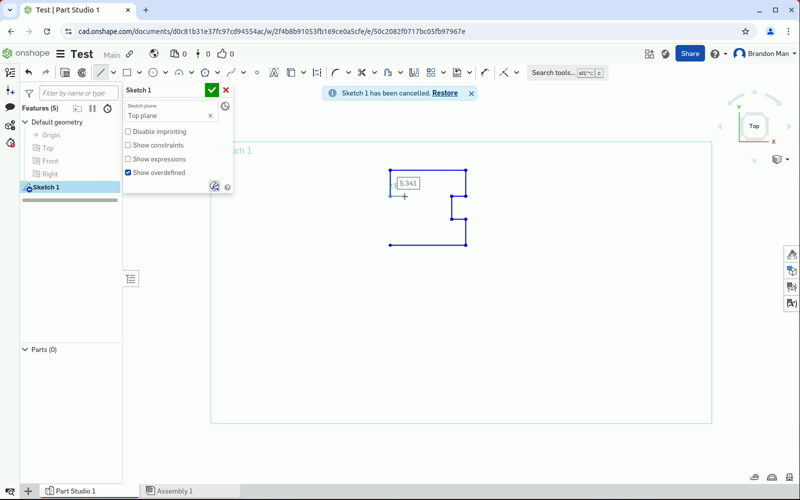
key_up(shift)
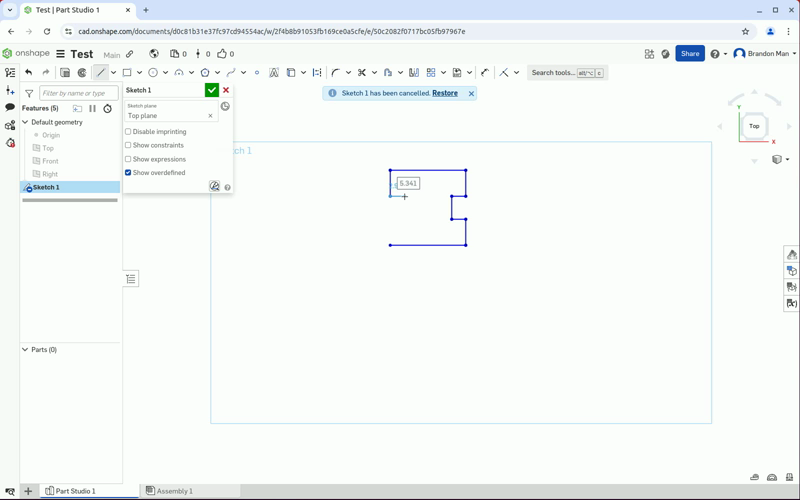
key_down(shift)
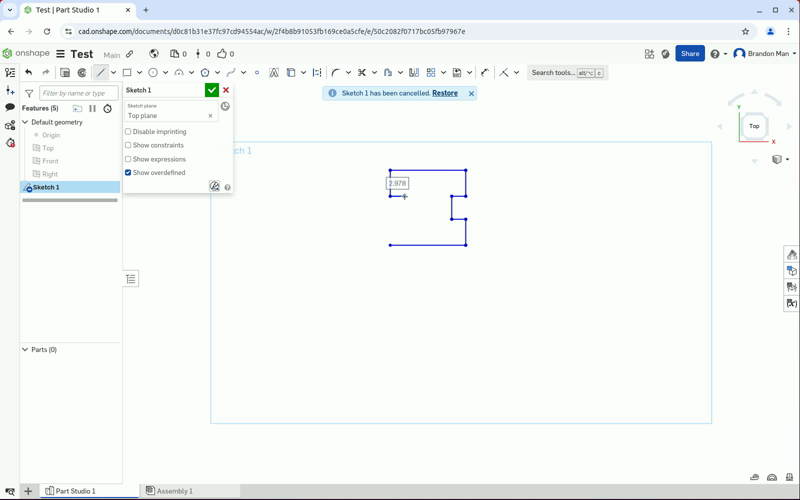
mouse_move(434, 196)
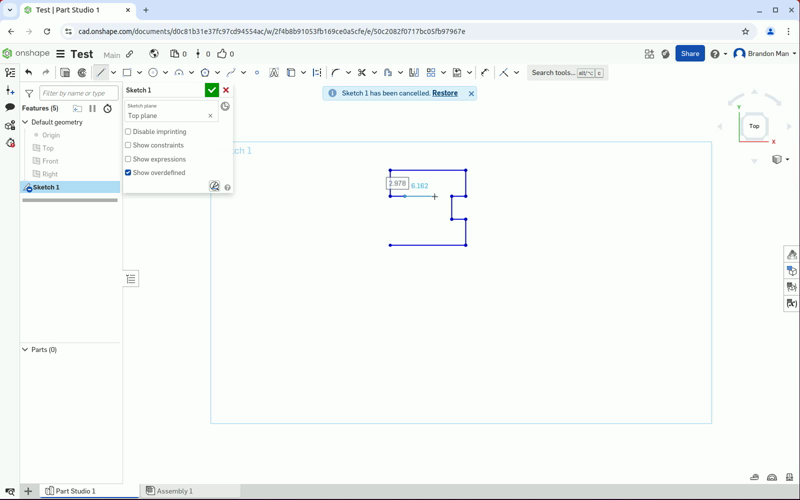
mouse_move(404, 219)
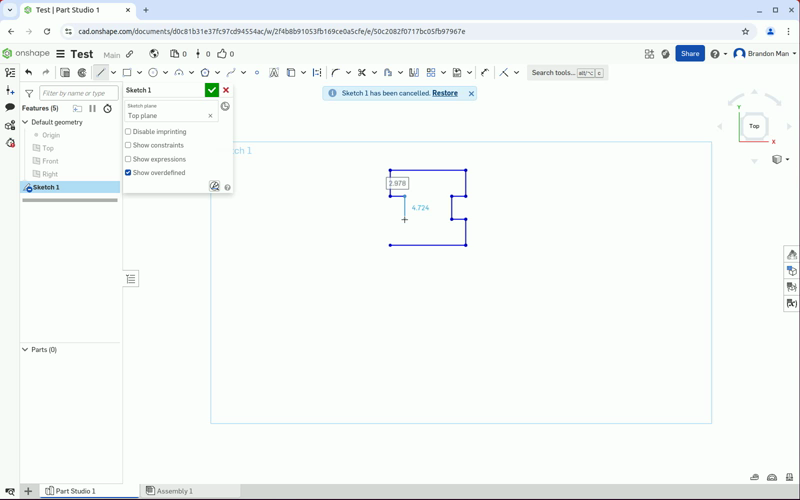
click(404, 219)
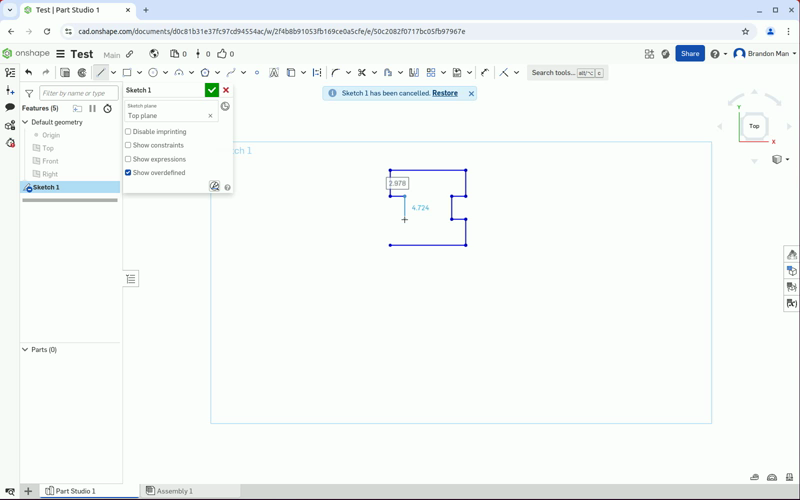
key_up(shift)
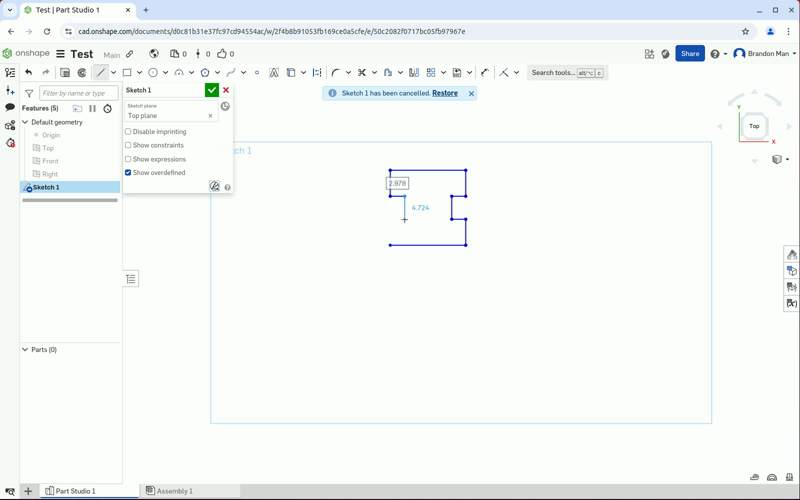
key_down(shift)
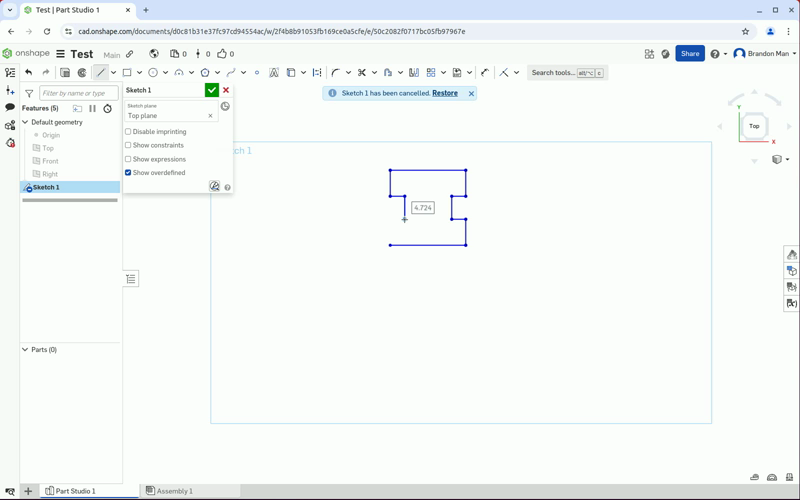
mouse_move(434, 219)
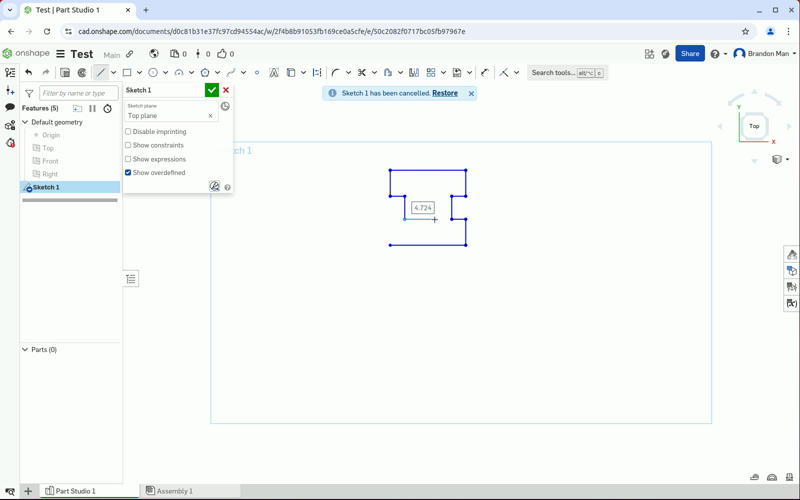
mouse_move(390, 219)
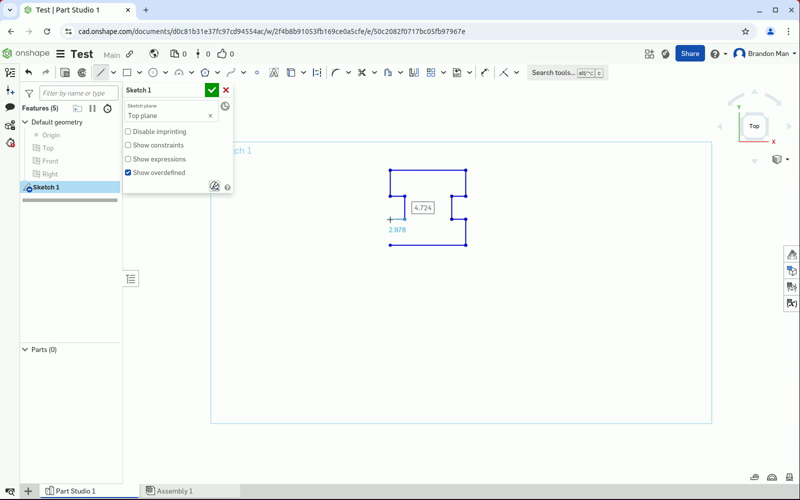
click(390, 219)
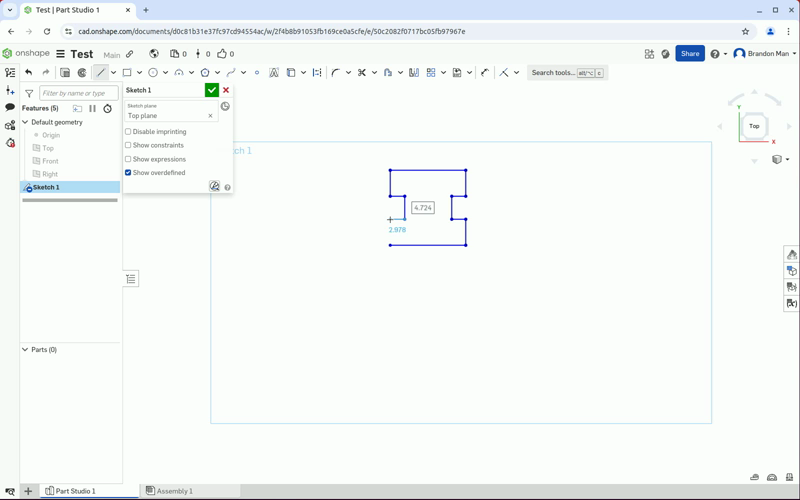
key_up(shift)
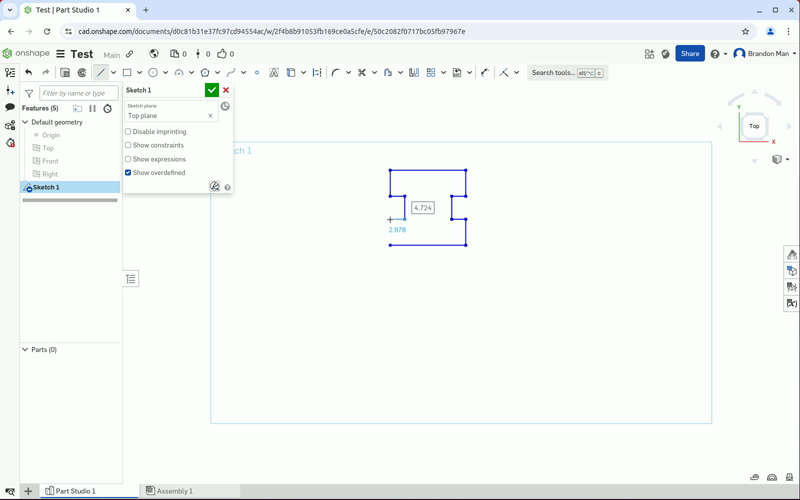
mouse_move(420, 219)
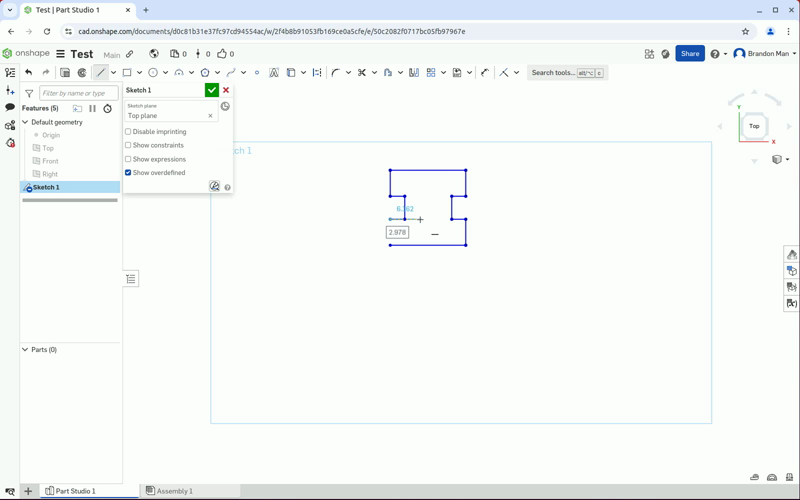
key_down(shift)
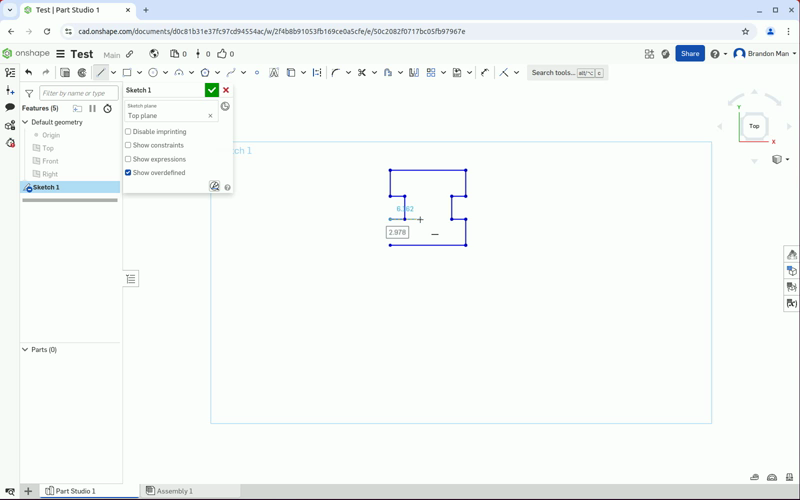
mouse_move(390, 245)
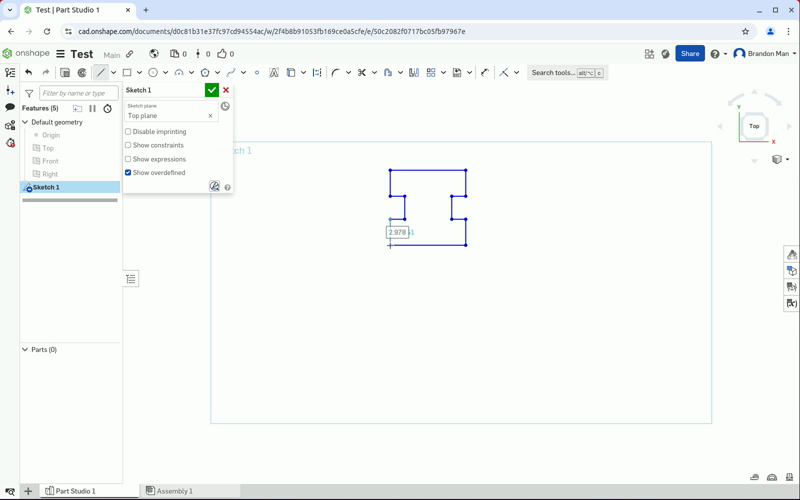
key_up(shift)
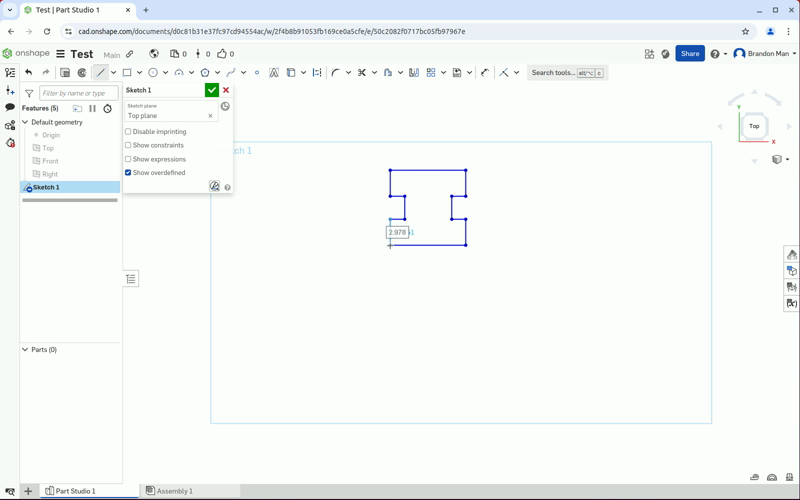
click(390, 245)
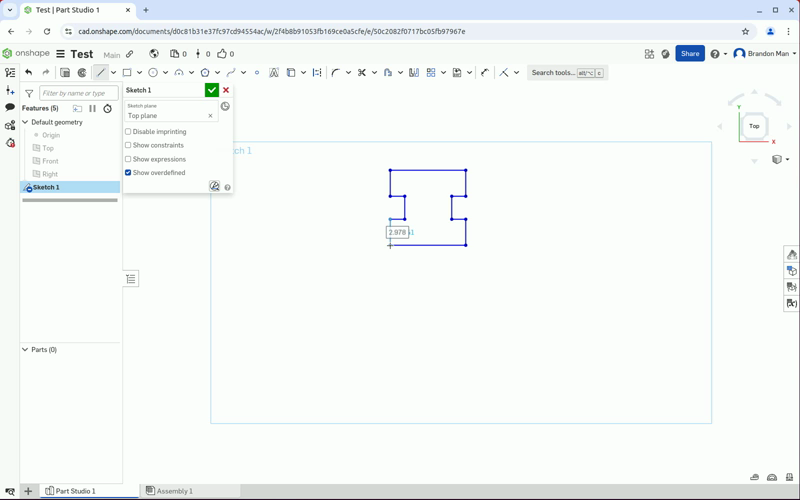
key(esc)
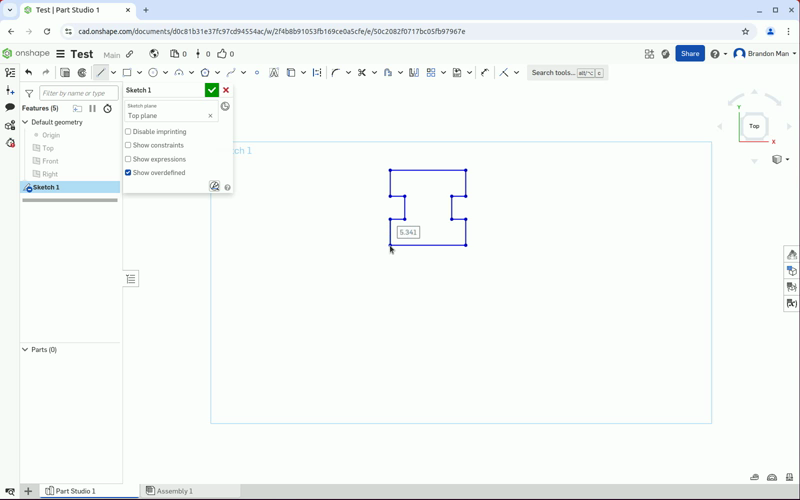
key(c)
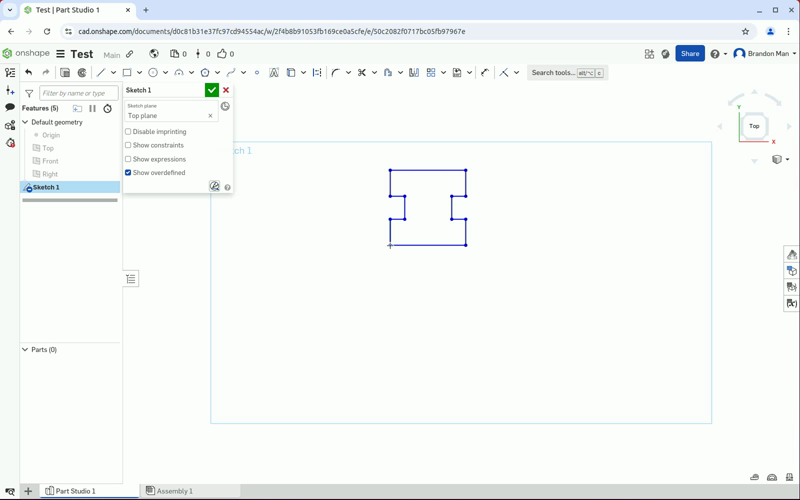
key_down(shift)
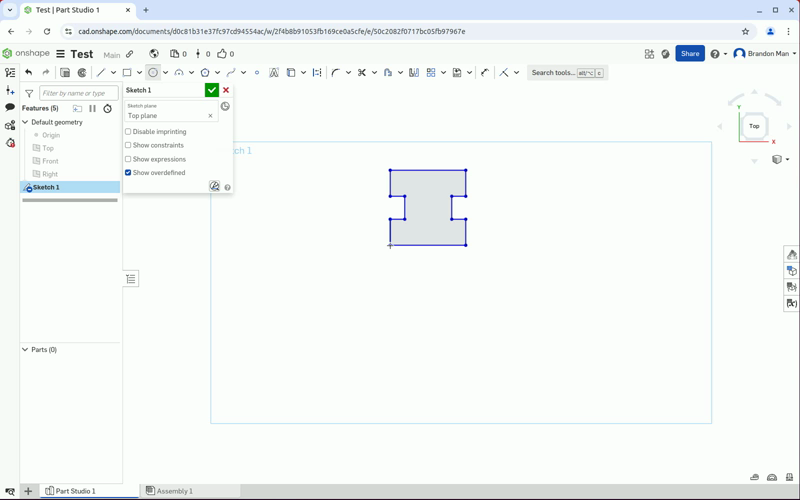
mouse_move(428, 207)
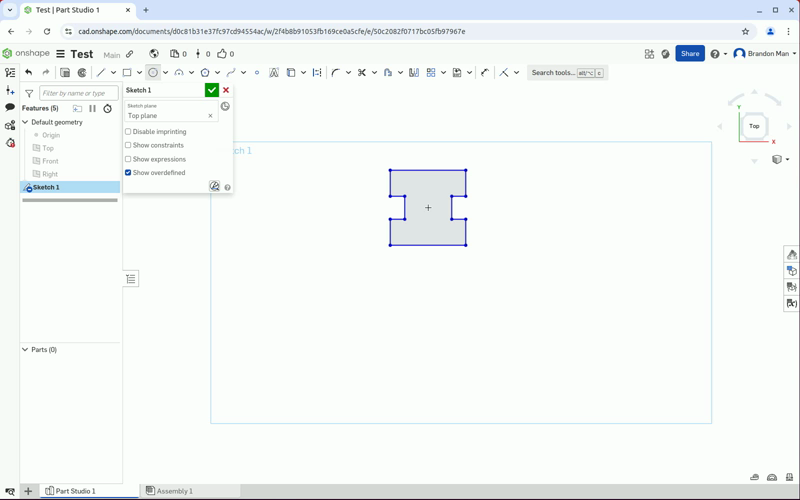
click(428, 207)
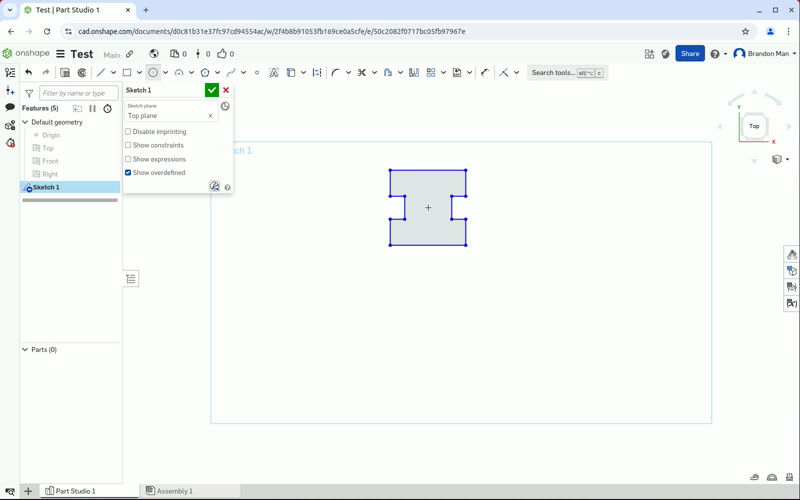
key_up(shift)
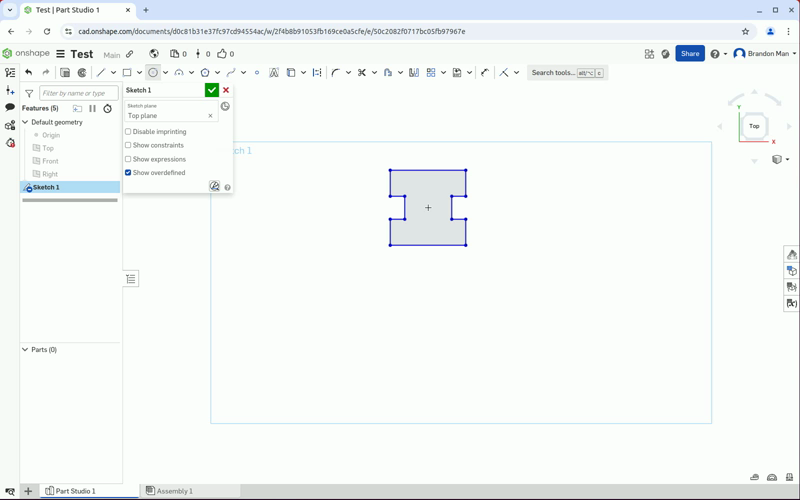
mouse_move(437, 207)
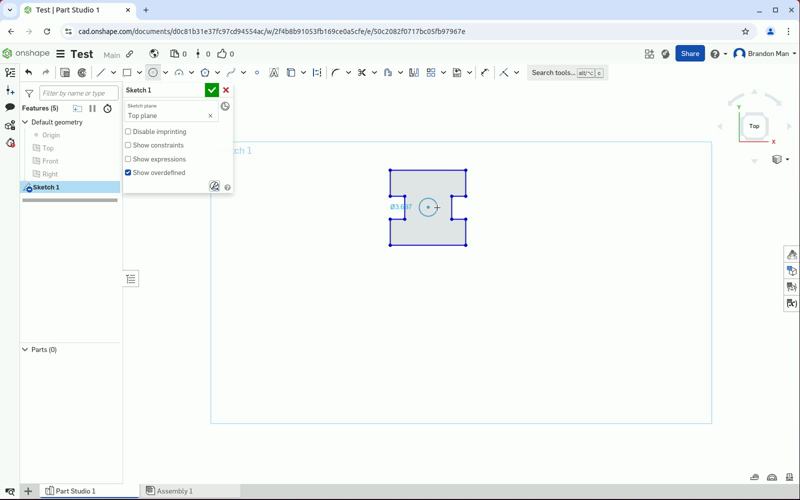
click(437, 207)
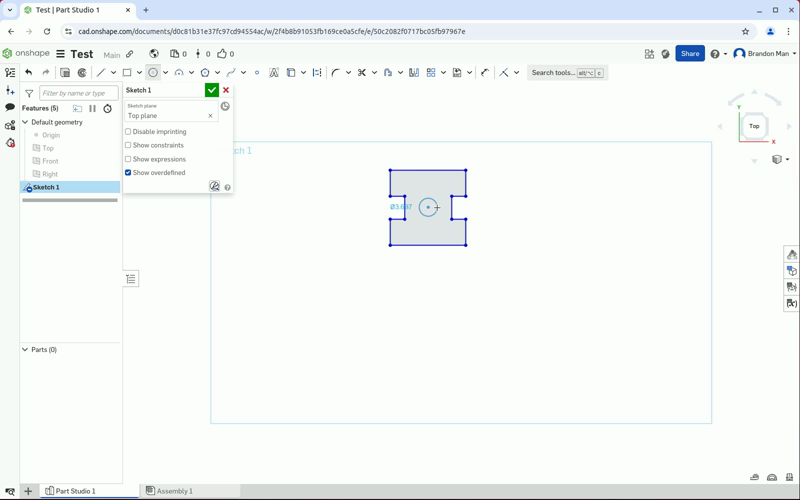
key(esc)
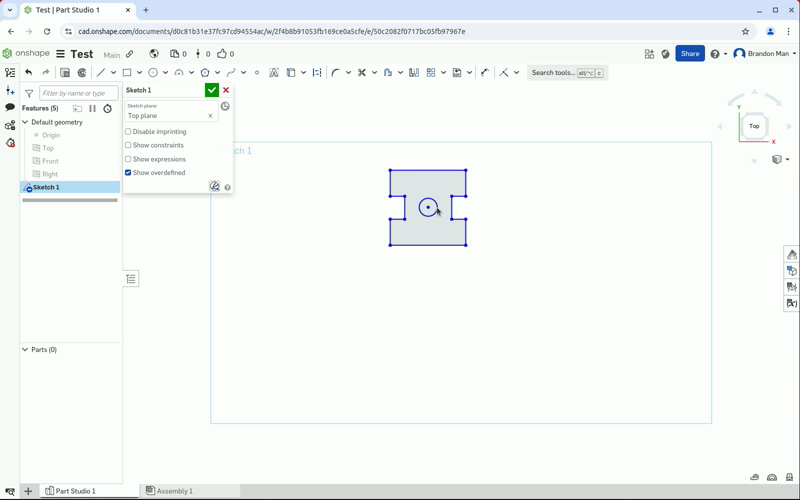
mouse_move(447, 198)
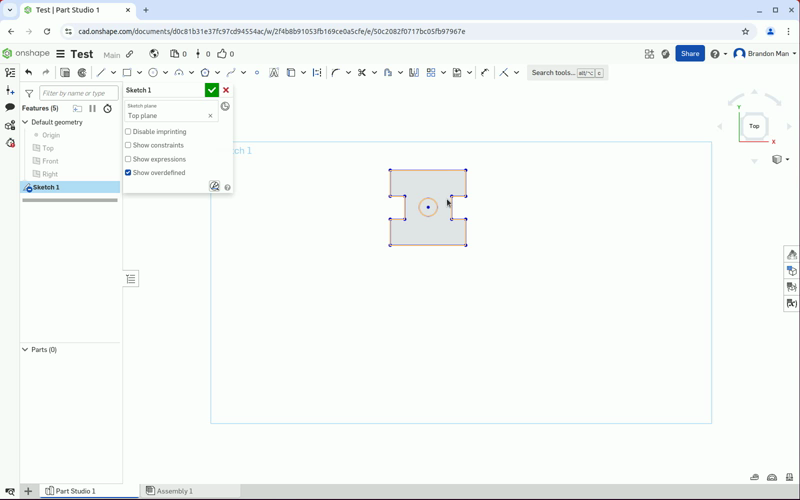
click(447, 198)
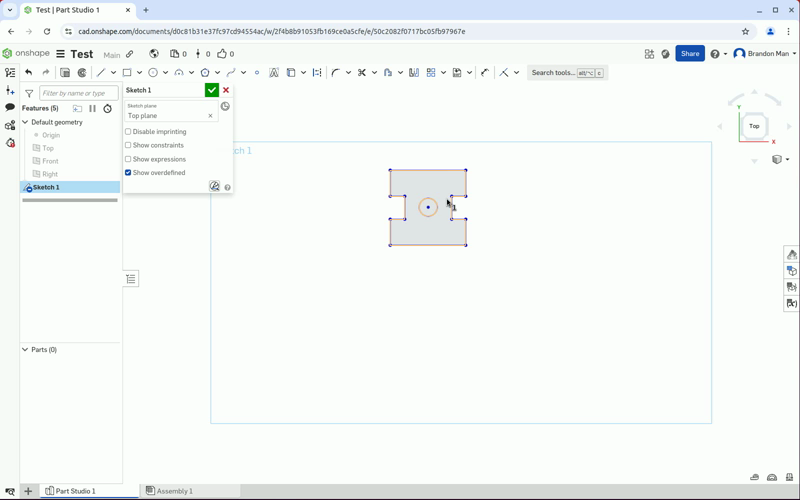
mouse_move(73, 352)
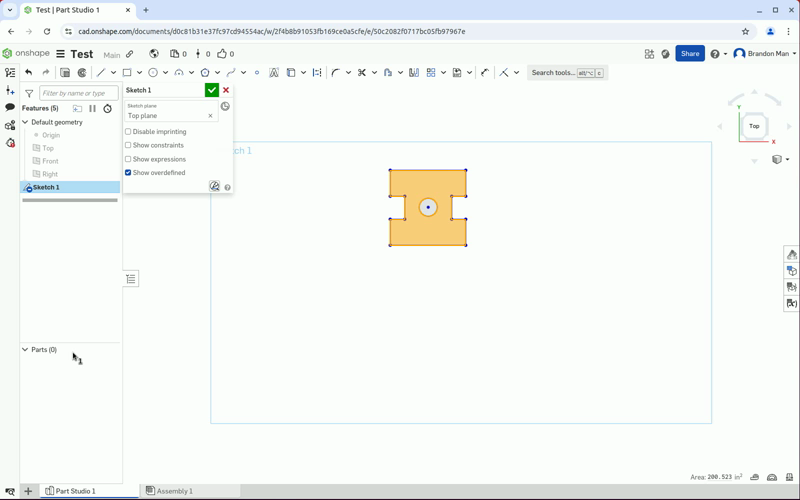
key(shift+y)
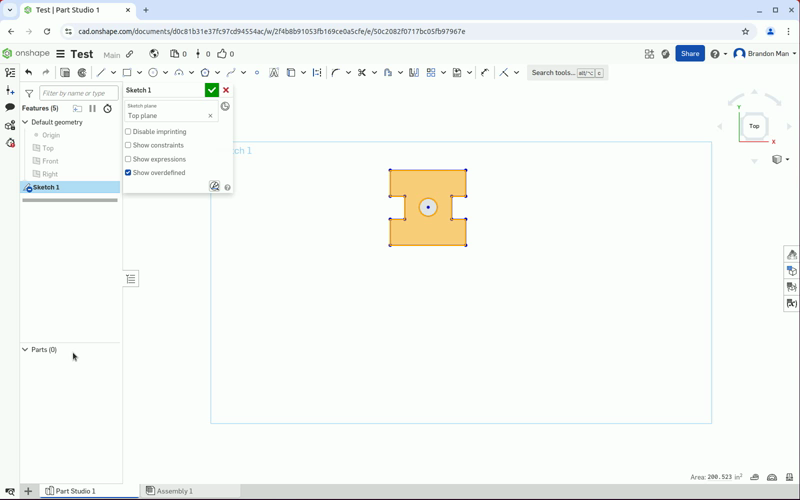
key(shift+e)
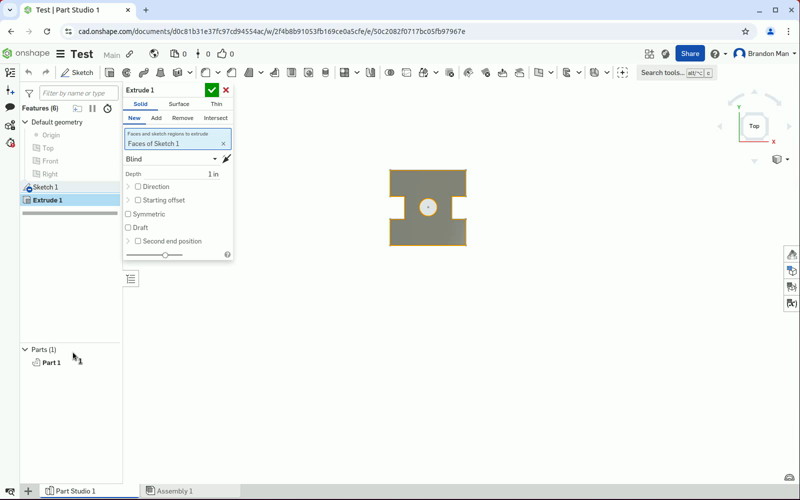
mouse_move(143, 106)
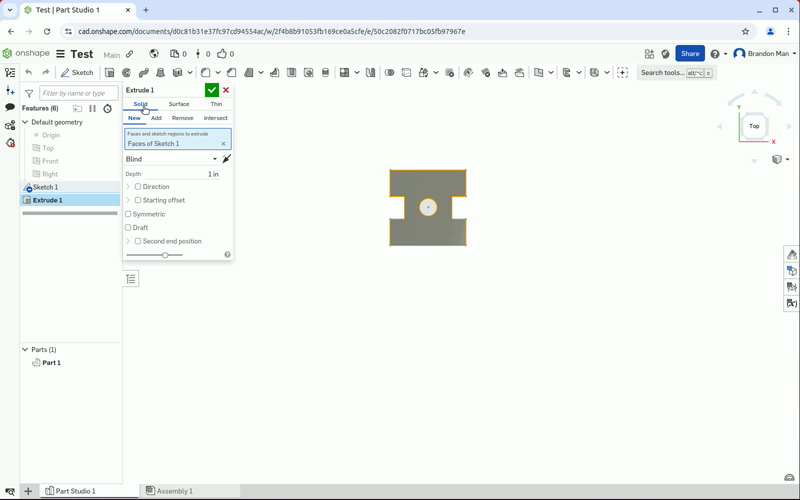
click(143, 106)
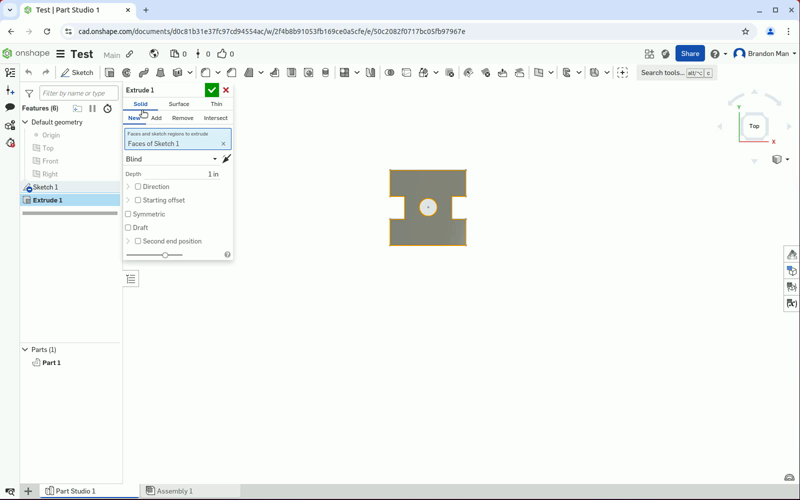
mouse_move(137, 120)
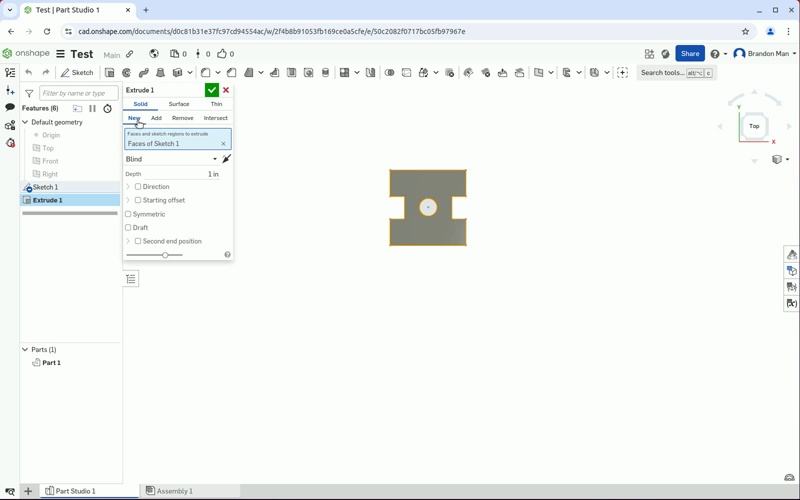
click(137, 120)
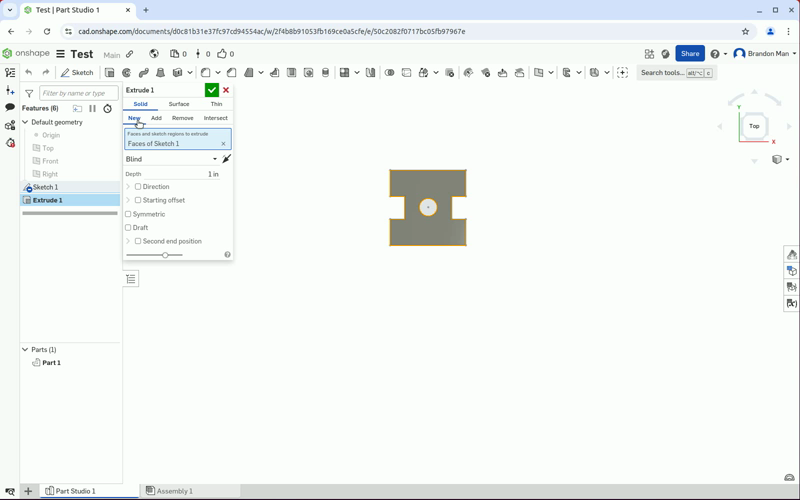
key(tab, 4)
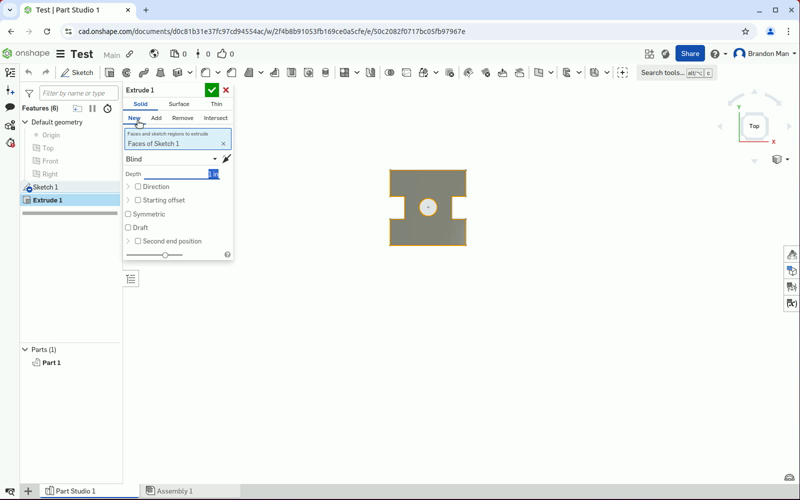
text(3.851)
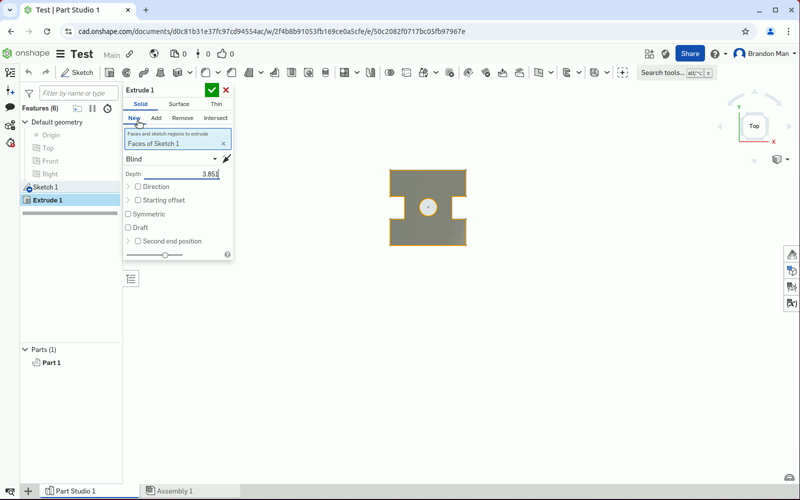
key(enter)
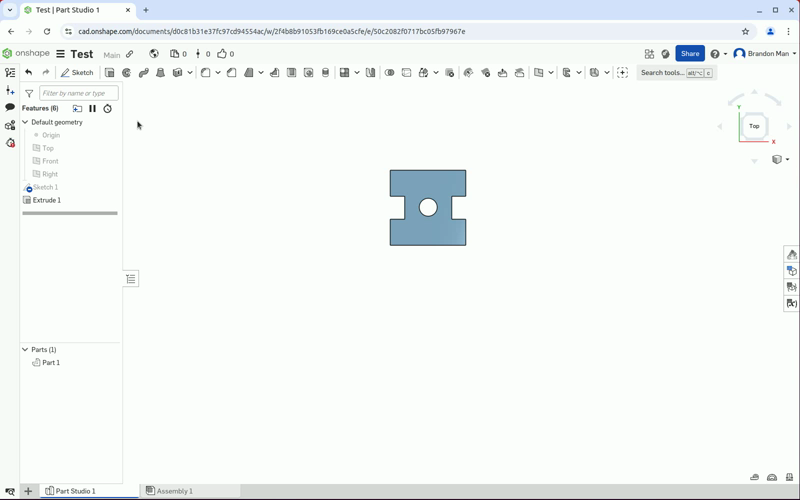
key(shift+h)
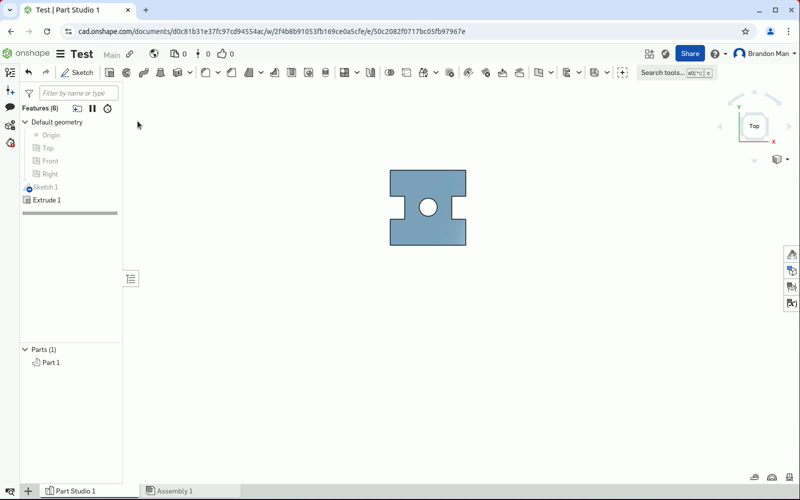
key(shift+h)
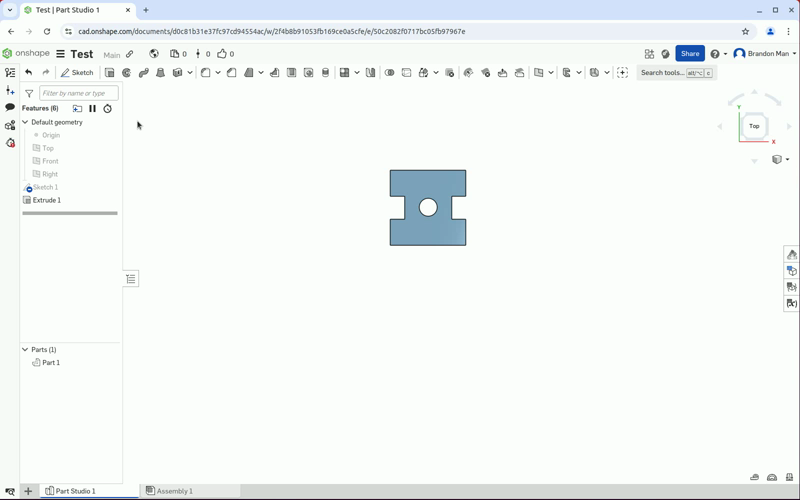
mouse_move(73, 189)
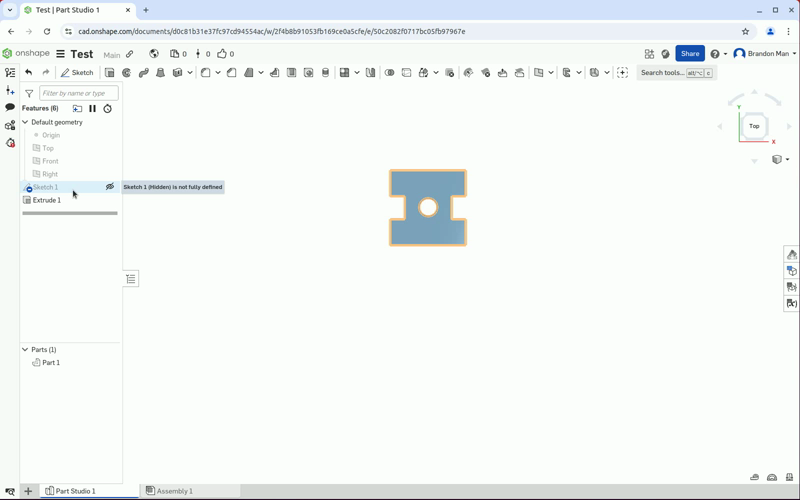
click(73, 189)
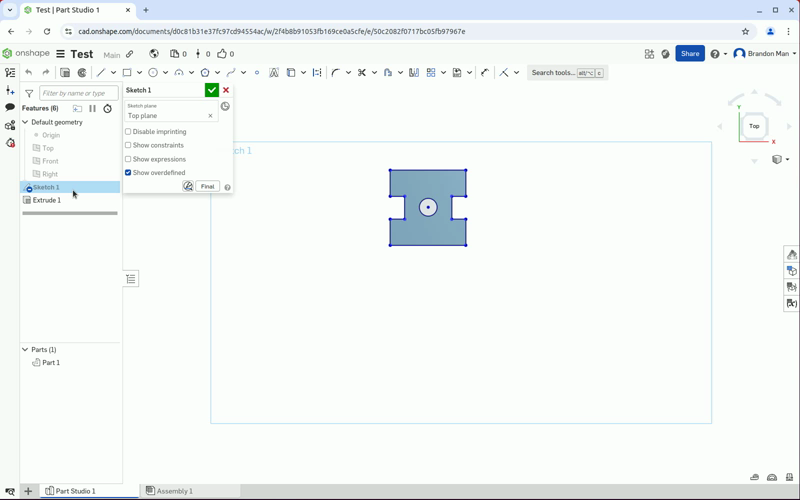
mouse_move(229, 92)
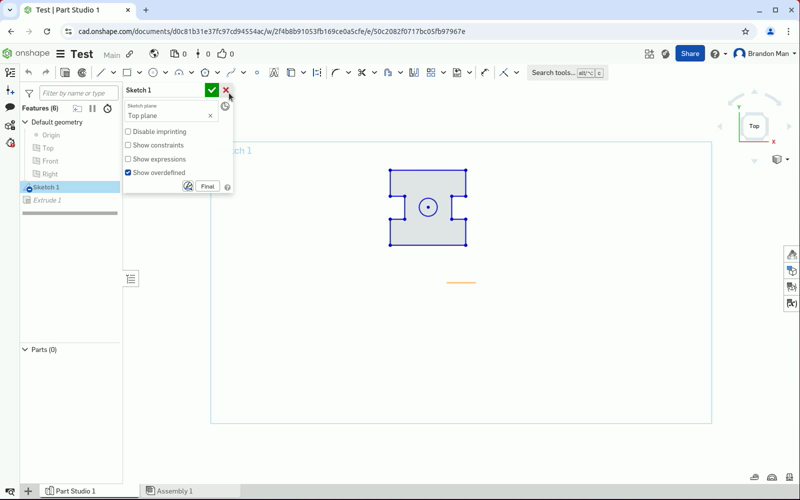
click(229, 92)
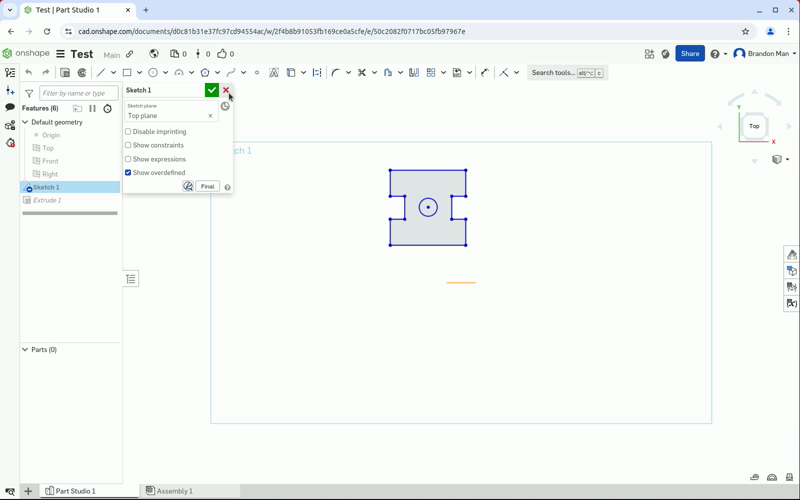
key(shift+s)
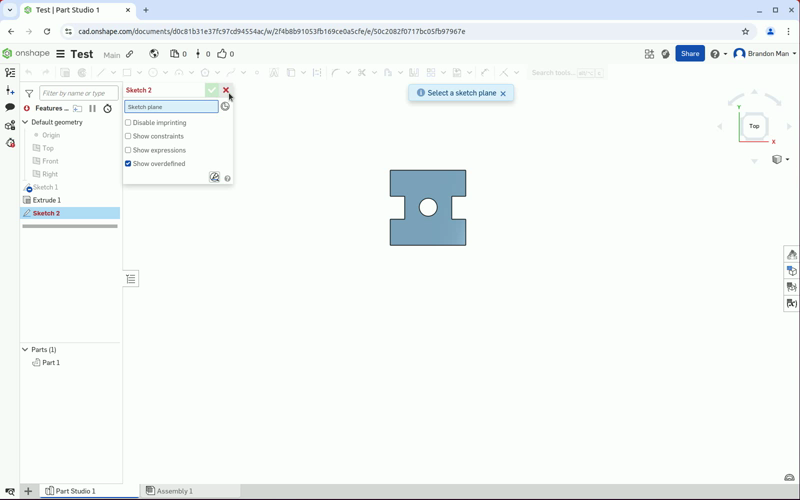
mouse_move(73, 150)
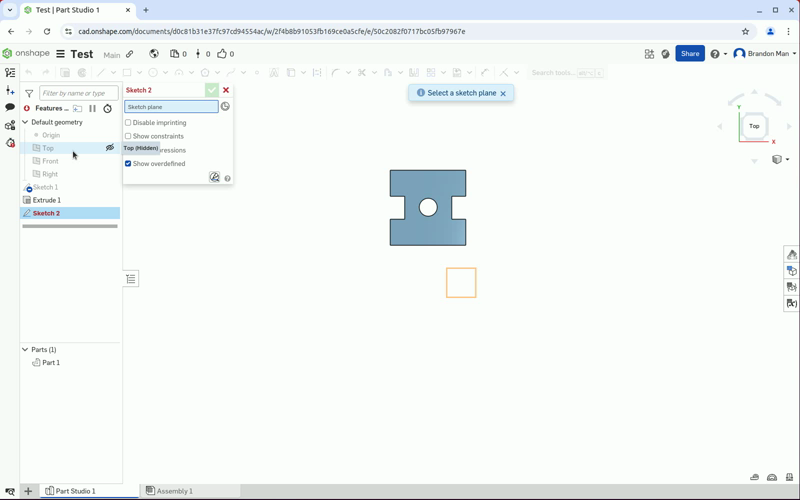
click(73, 150)
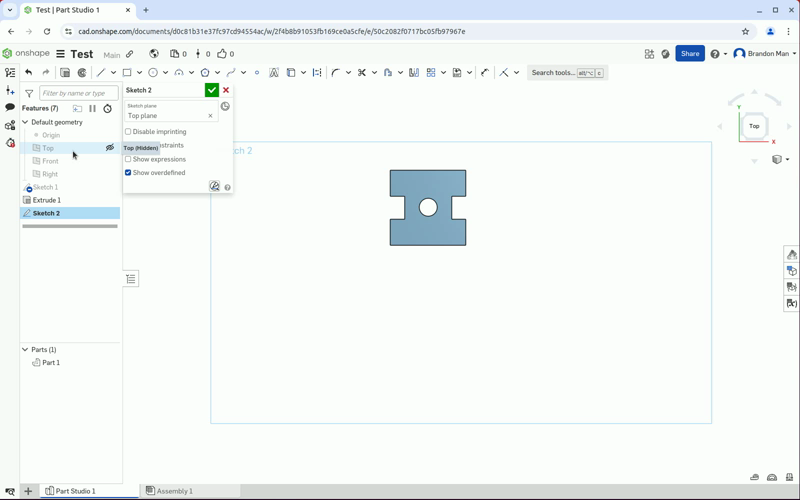
mouse_move(73, 352)
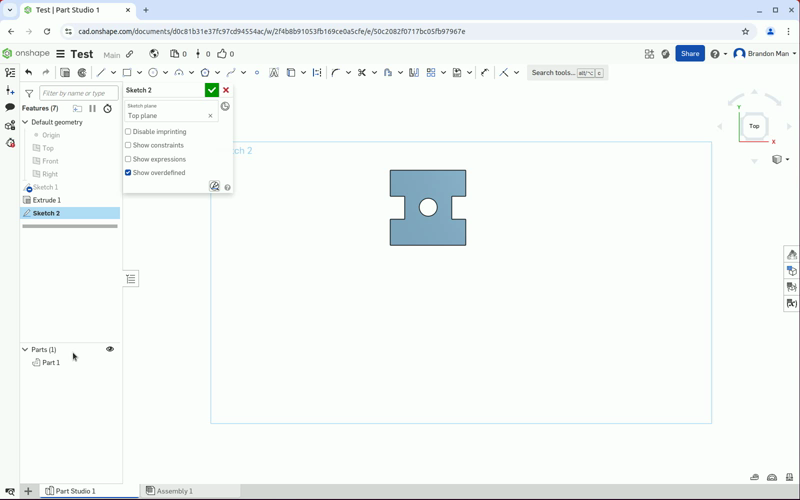
key(y)
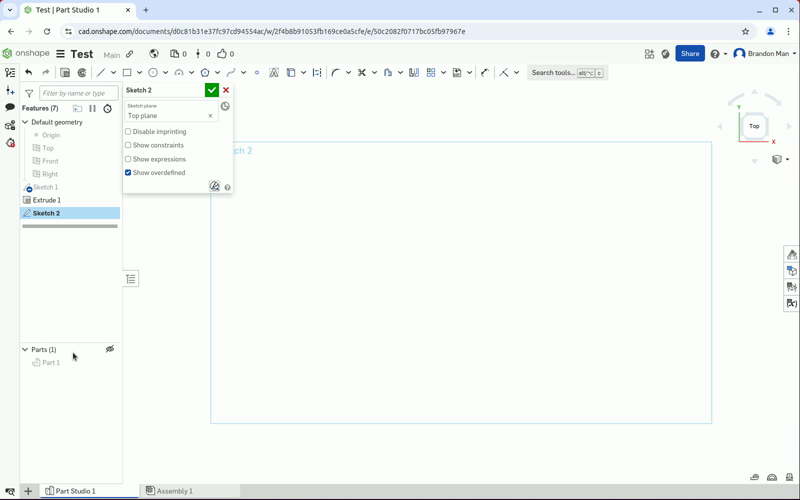
key(l)
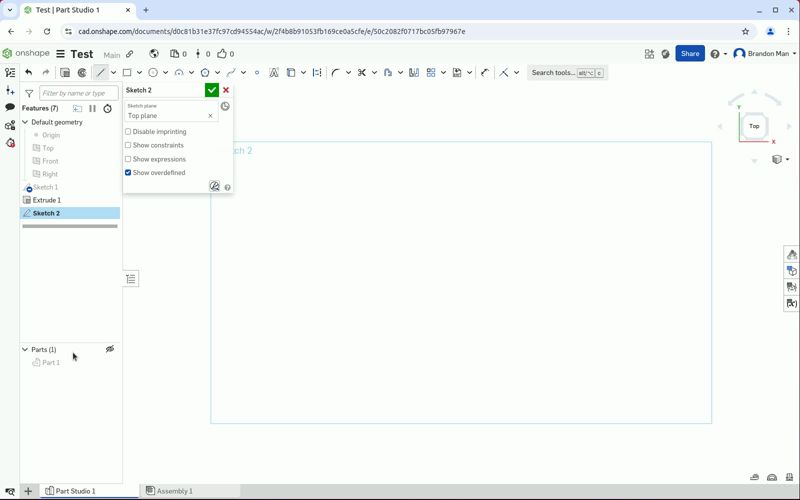
key_down(shift)
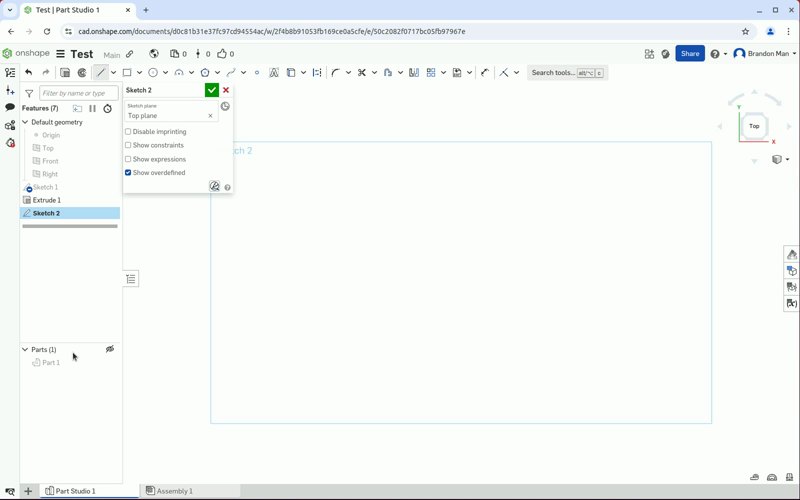
mouse_move(390, 282)
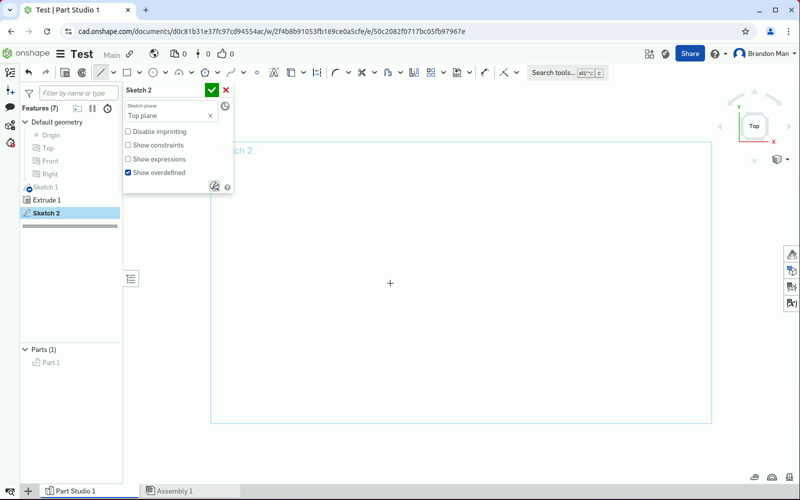
click(390, 282)
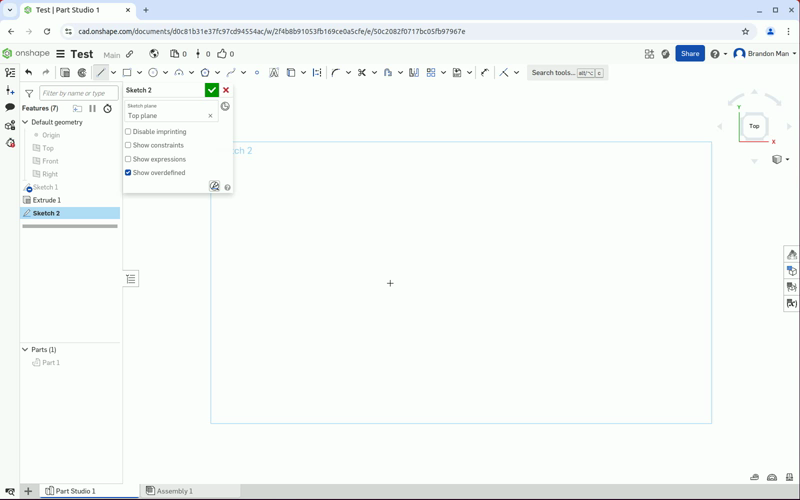
key_up(shift)
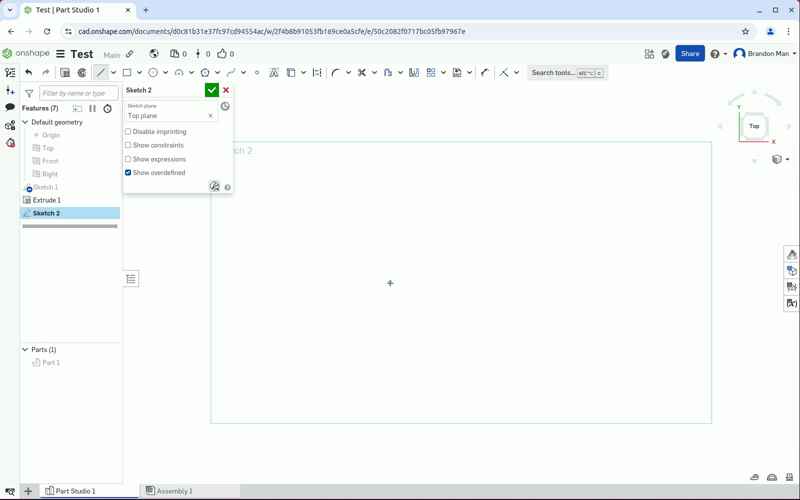
key_down(shift)
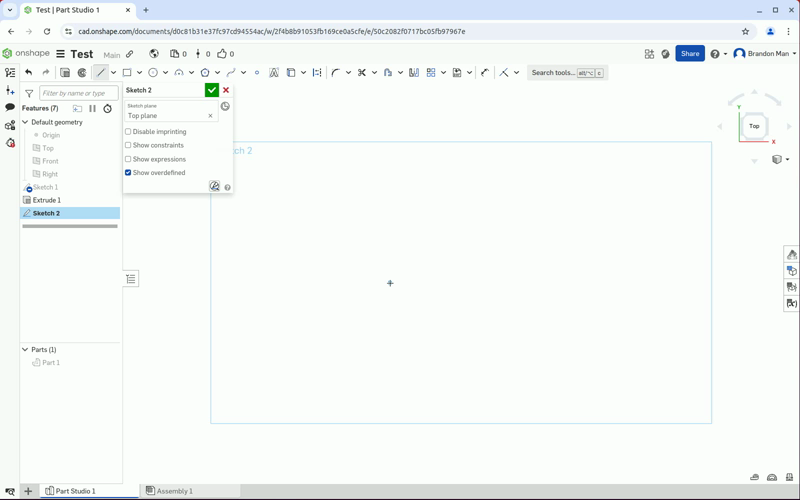
mouse_move(465, 282)
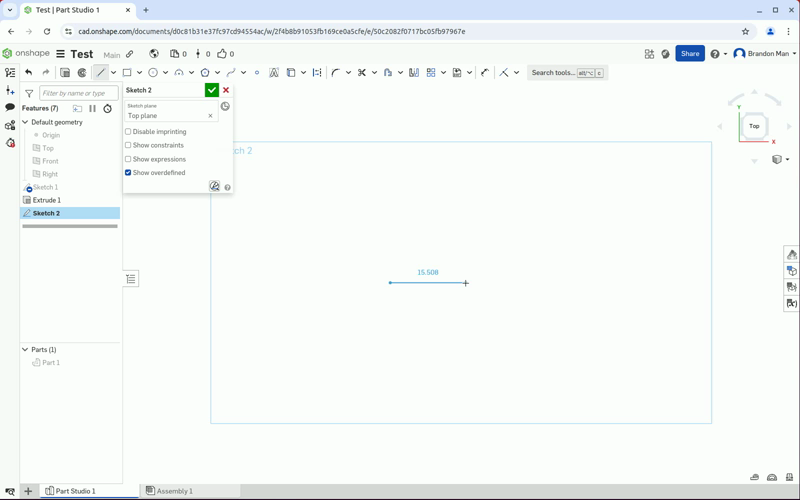
click(465, 282)
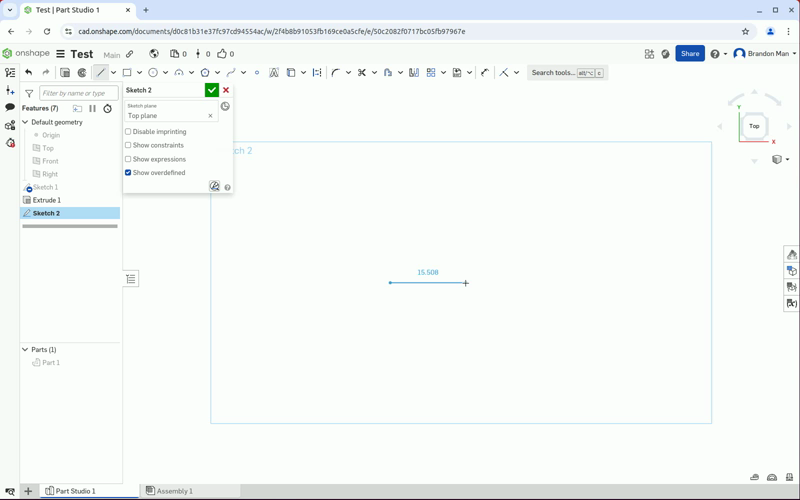
key_up(shift)
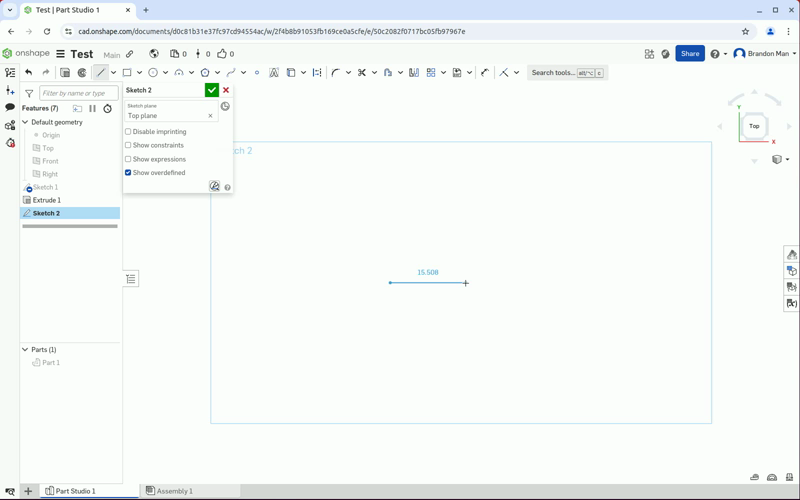
key_down(shift)
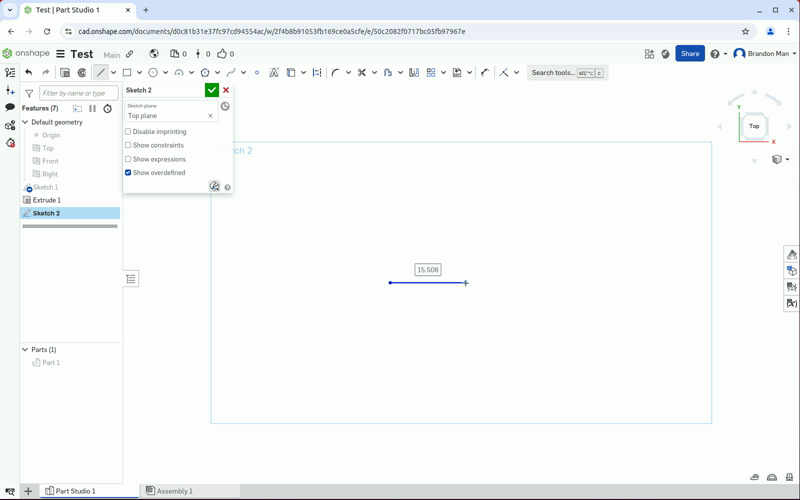
mouse_move(495, 282)
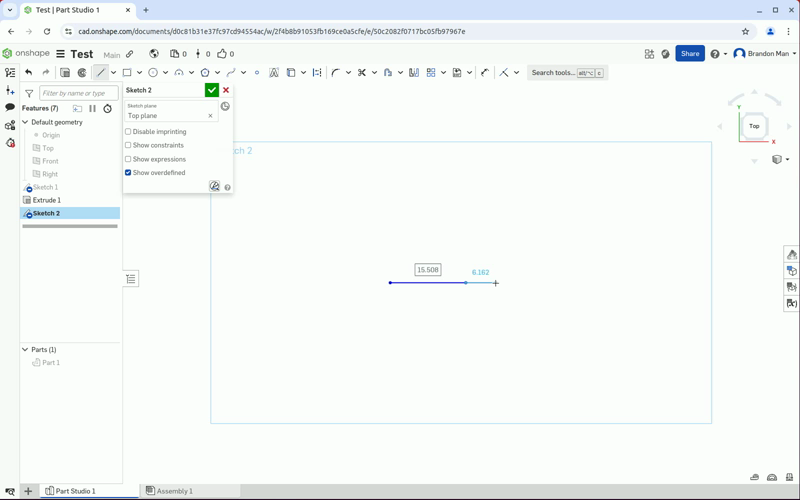
mouse_move(465, 244)
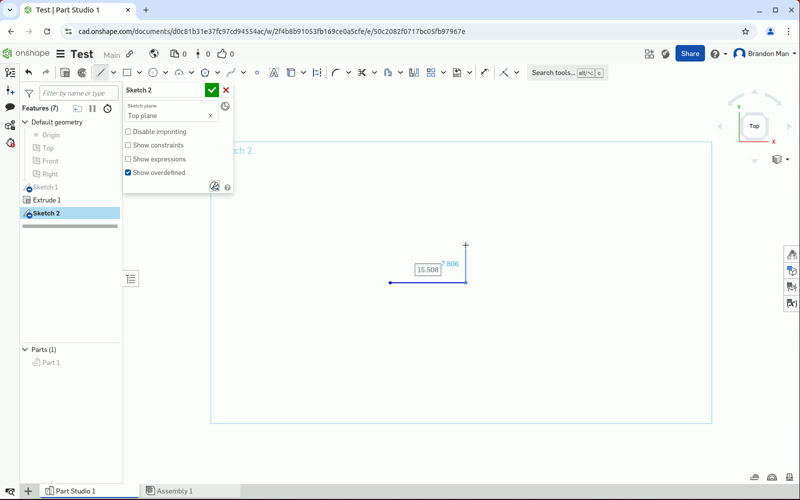
click(465, 244)
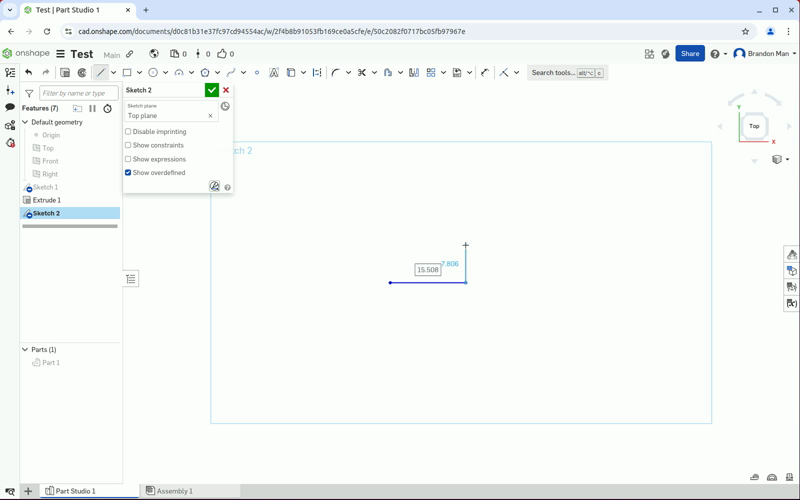
key_up(shift)
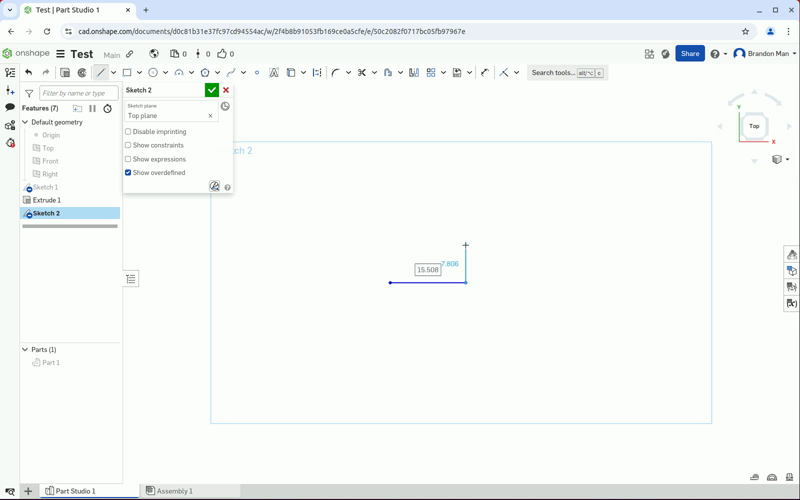
key_down(shift)
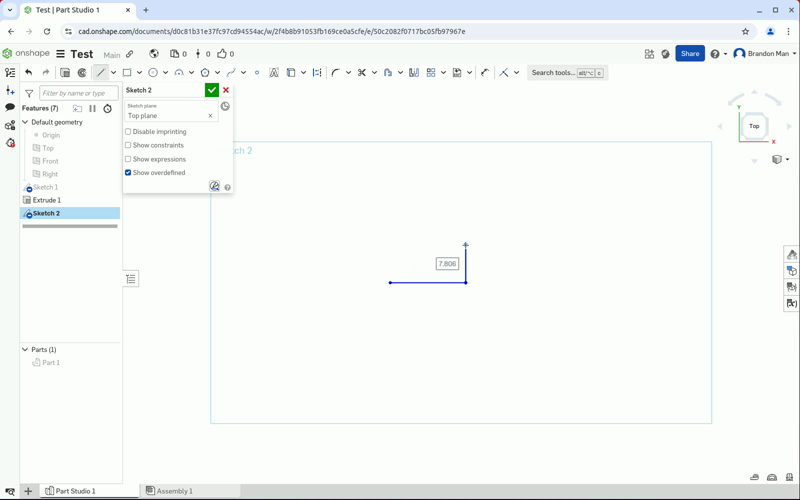
mouse_move(390, 244)
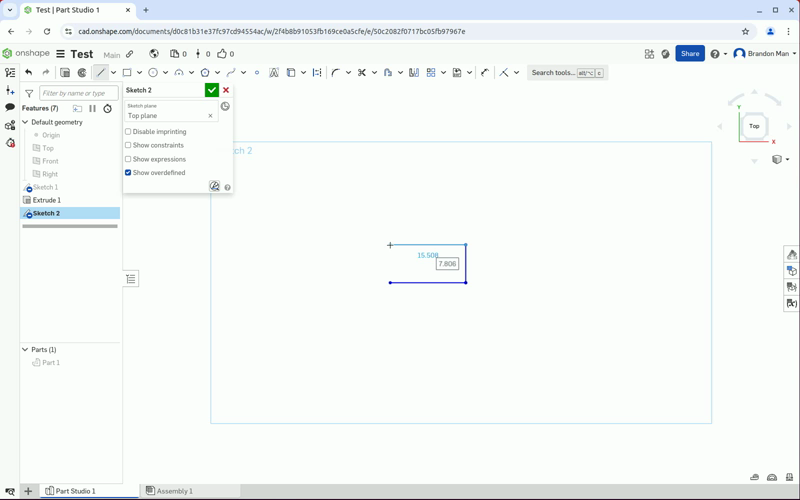
click(390, 244)
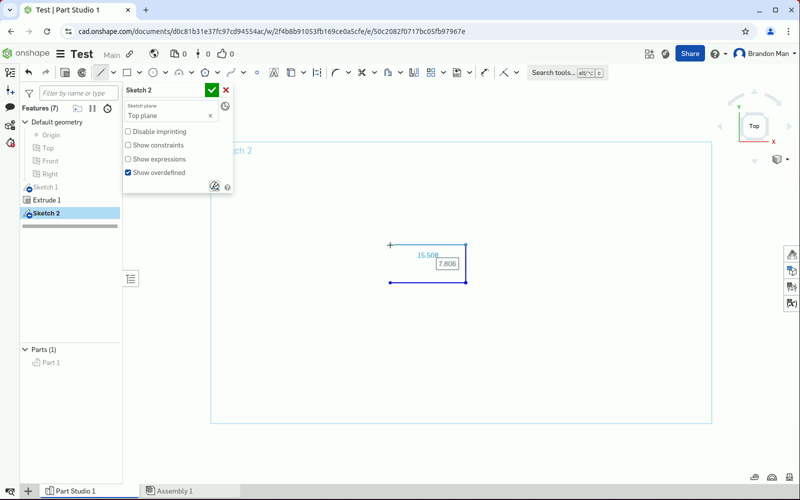
key_up(shift)
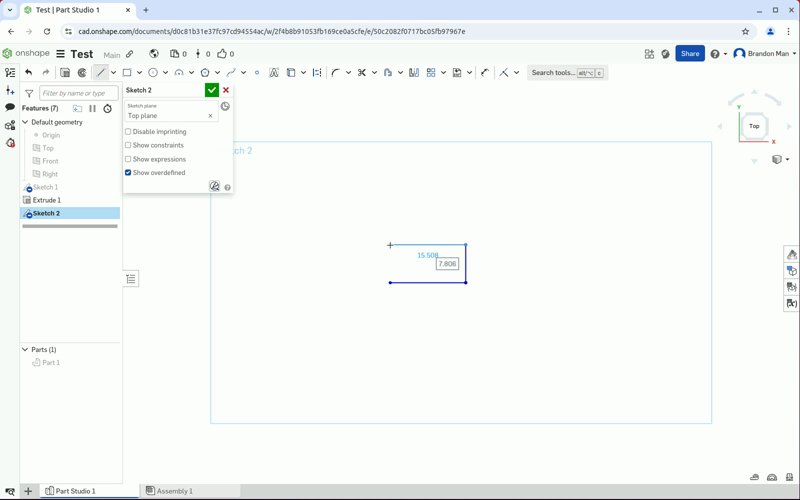
mouse_move(420, 244)
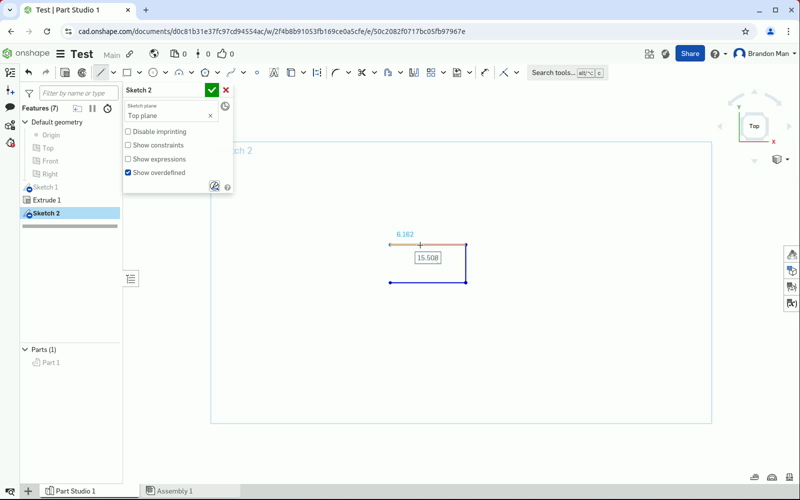
key_down(shift)
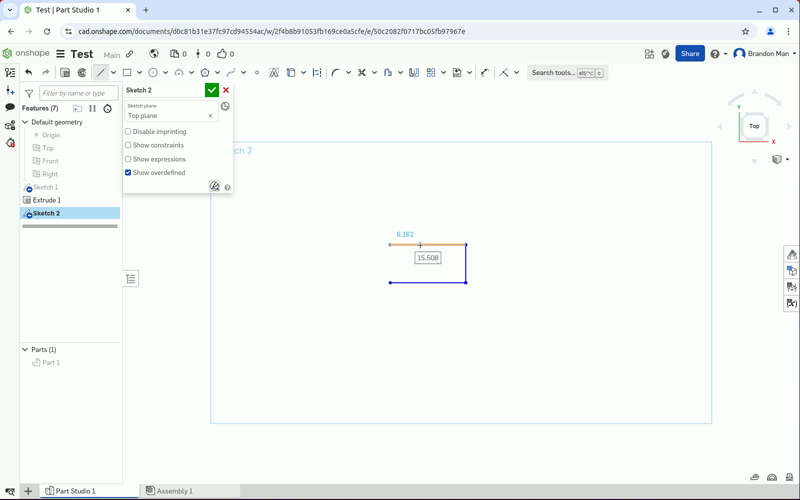
mouse_move(390, 282)
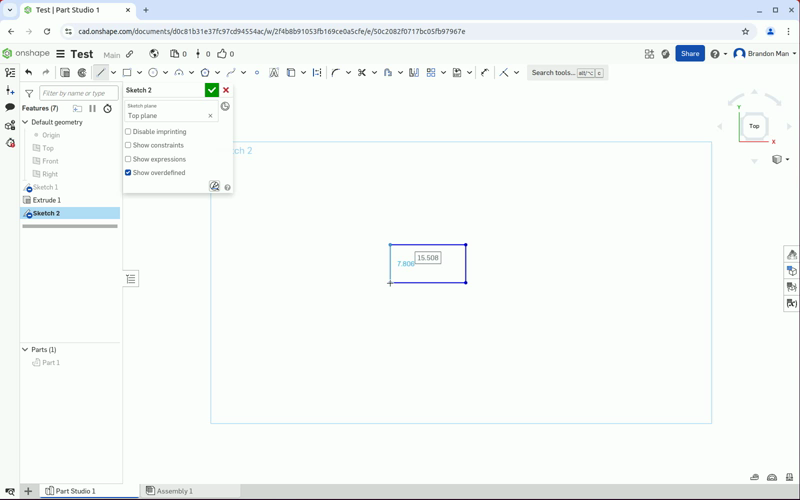
key_up(shift)
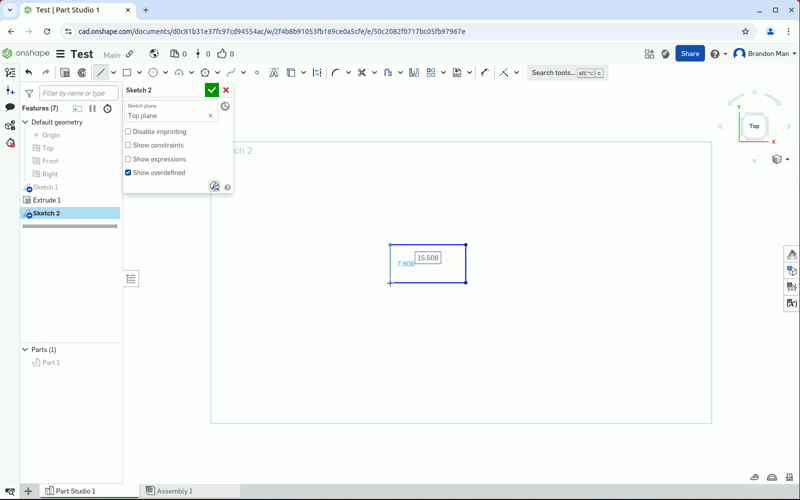
click(390, 282)
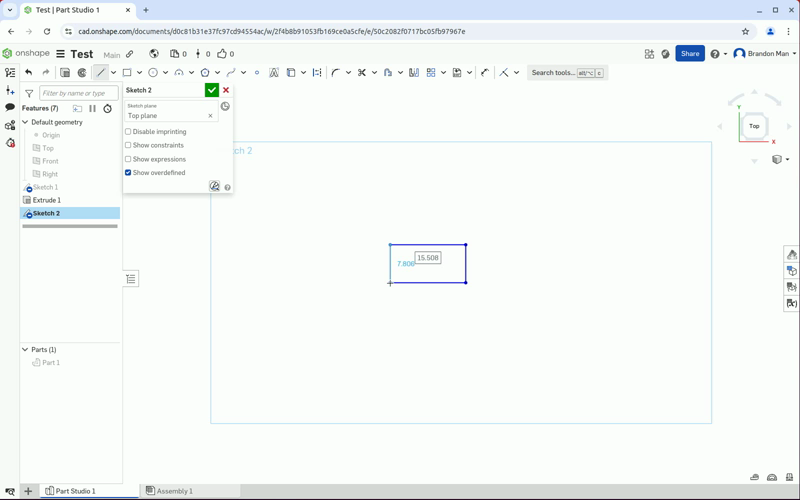
key(esc)
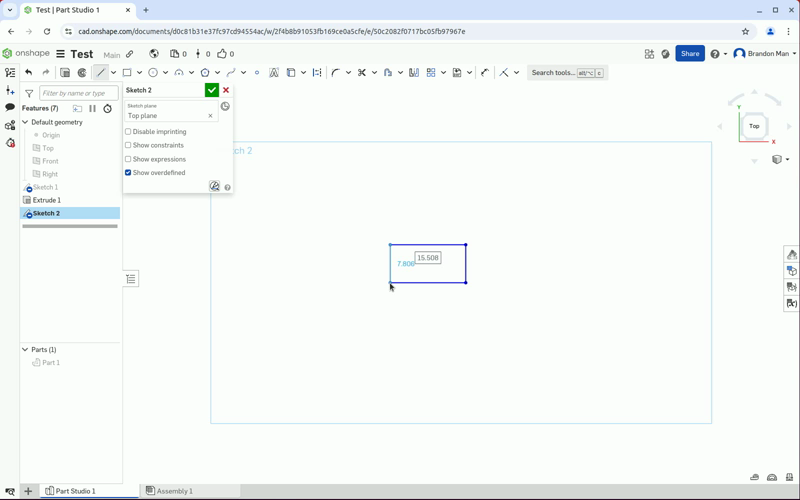
key(c)
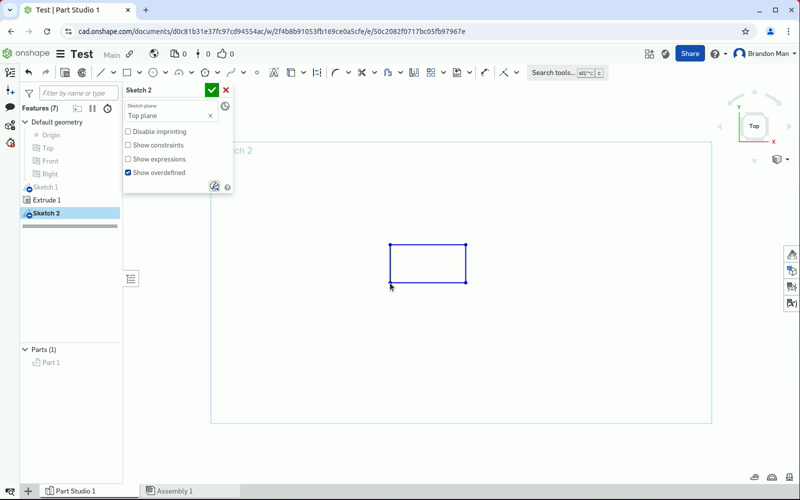
key_down(shift)
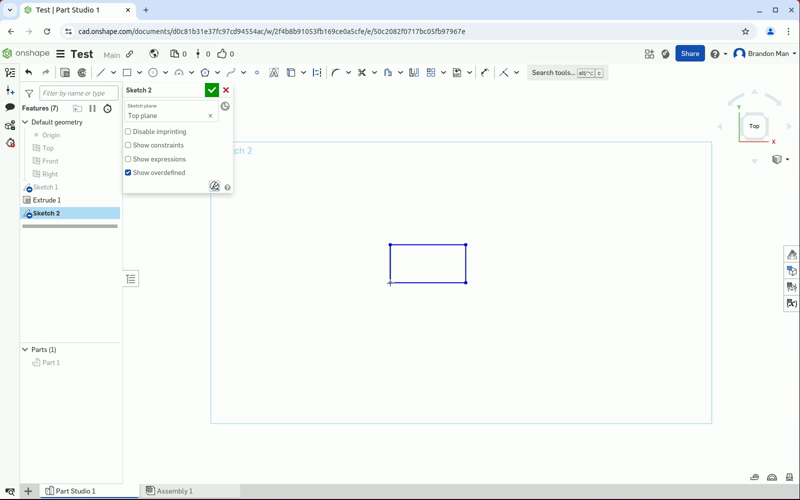
mouse_move(428, 264)
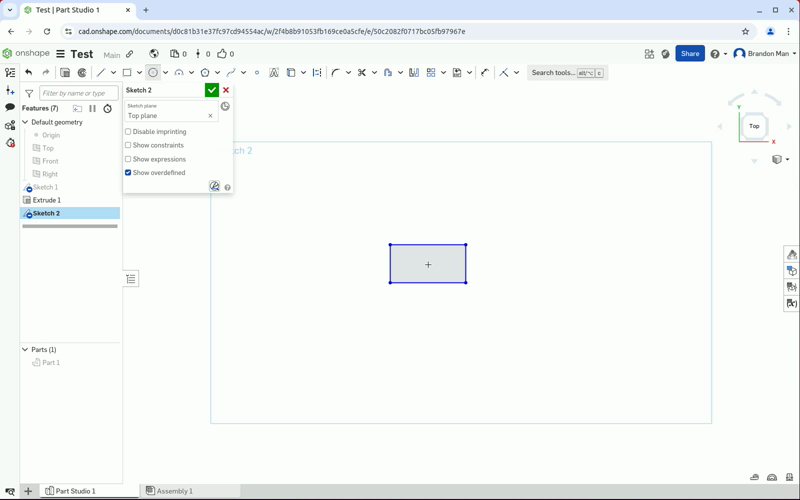
click(428, 264)
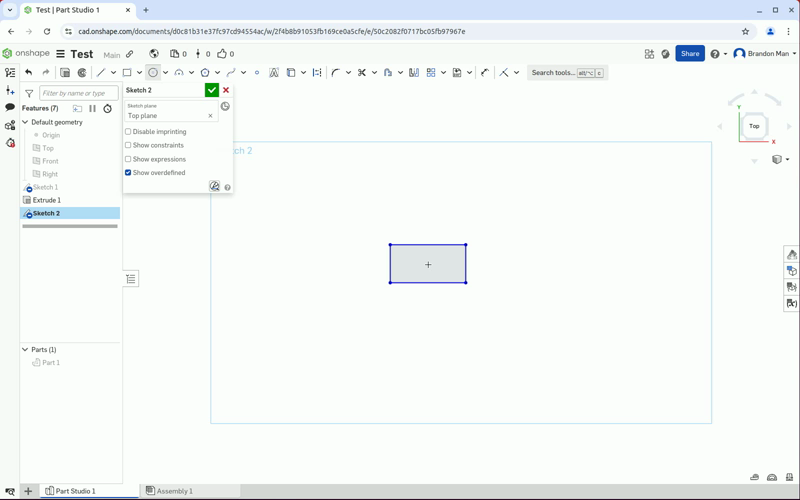
key_up(shift)
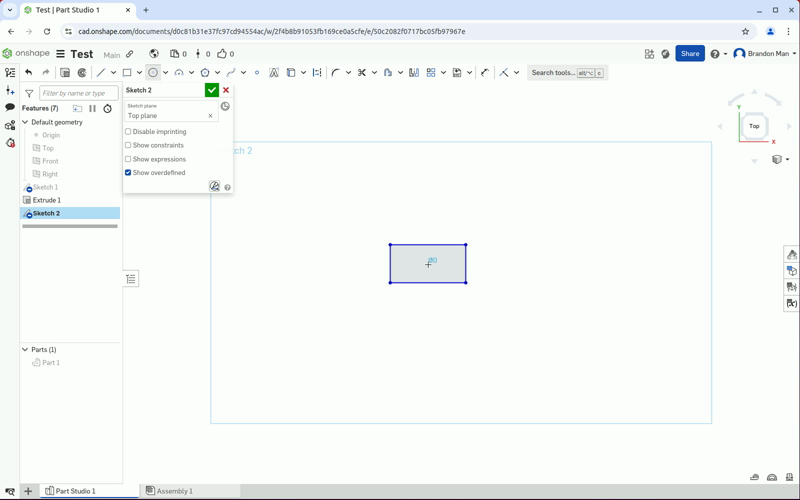
mouse_move(437, 264)
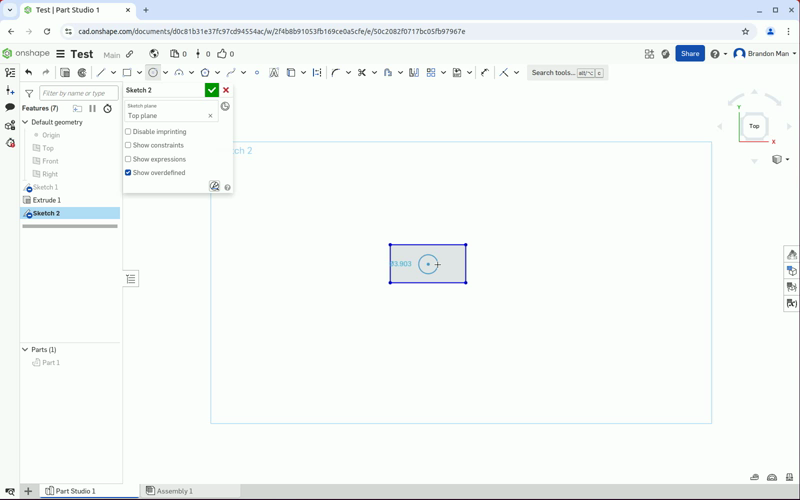
click(437, 264)
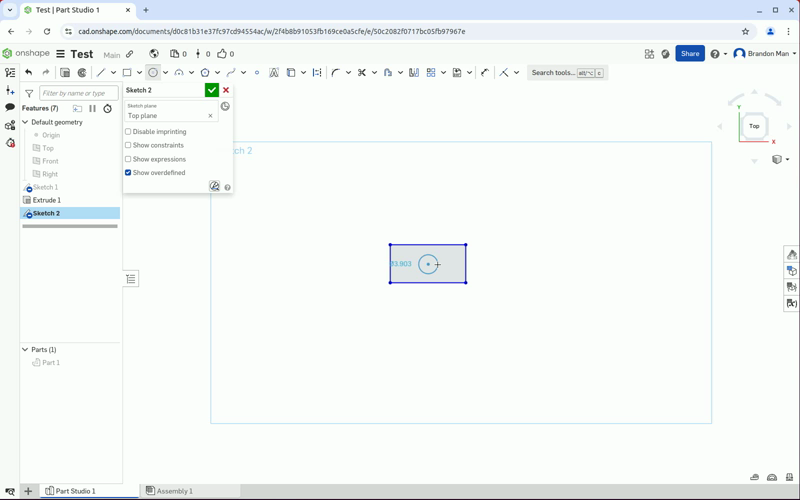
key(esc)
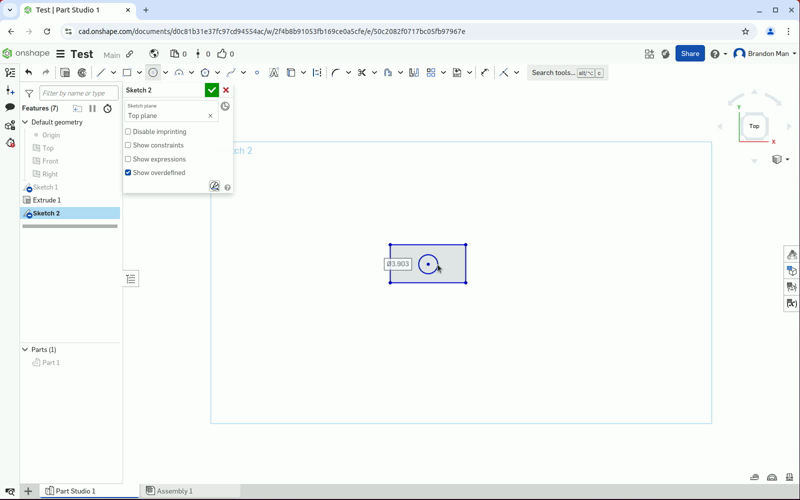
mouse_move(397, 249)
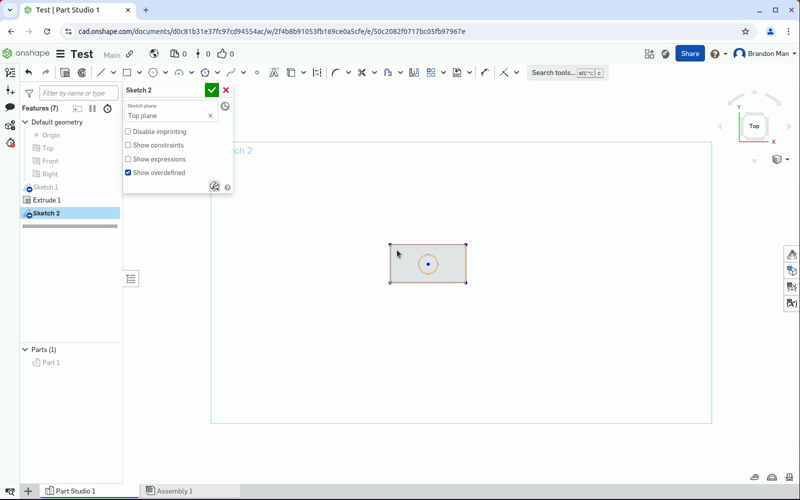
click(397, 249)
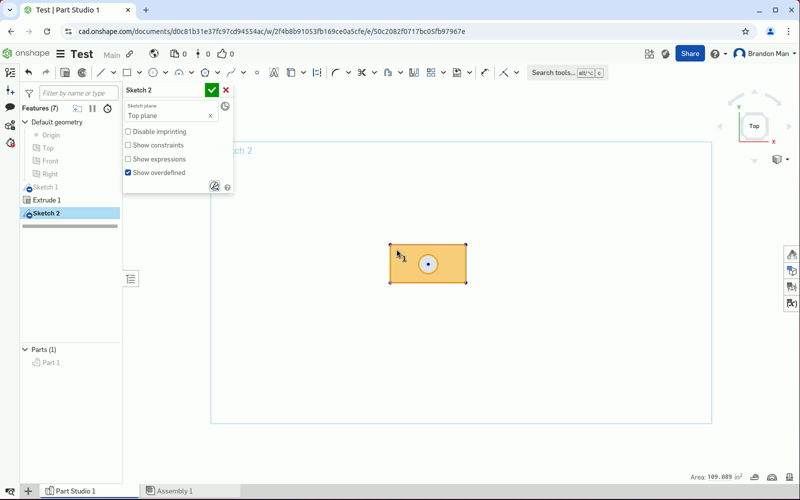
mouse_move(73, 352)
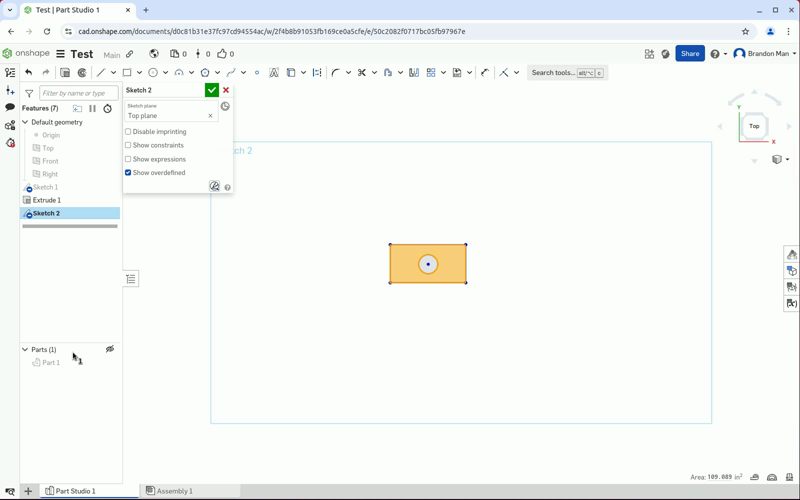
key(shift+y)
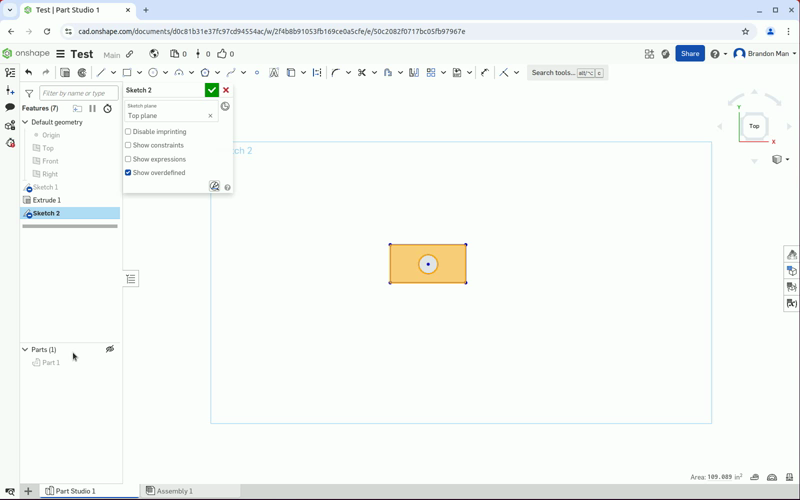
key(shift+e)
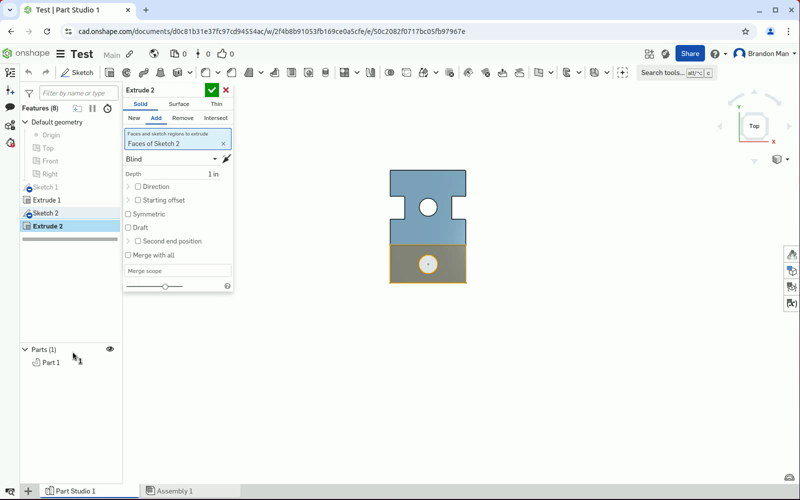
mouse_move(143, 106)
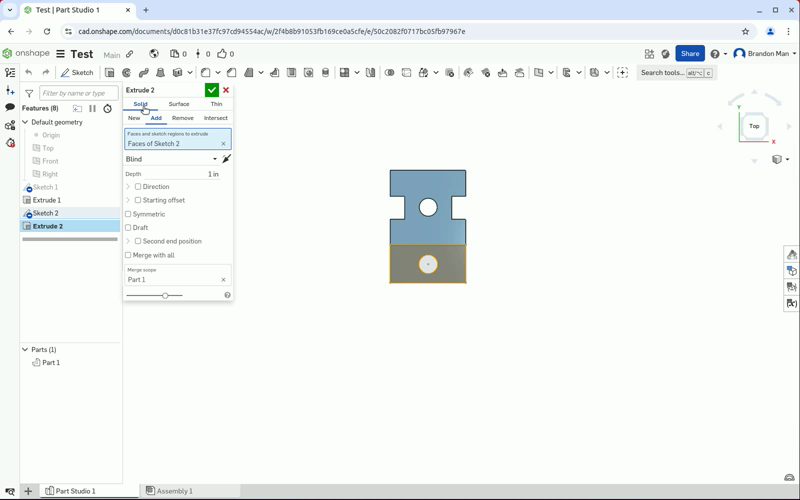
click(143, 106)
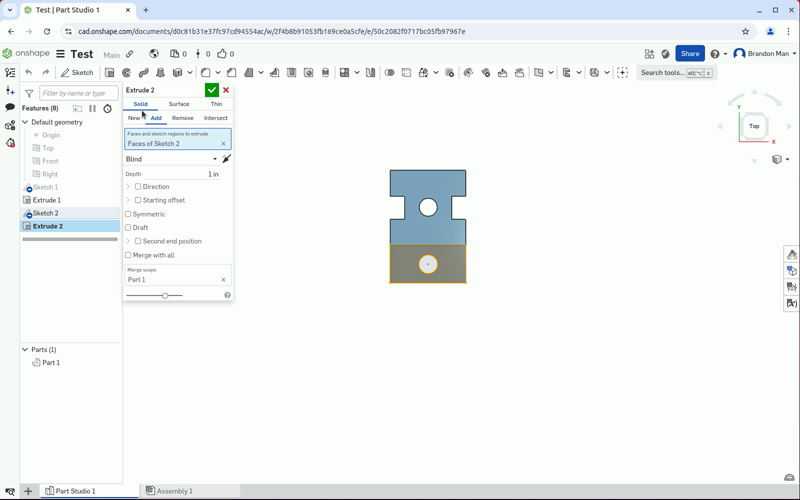
mouse_move(137, 120)
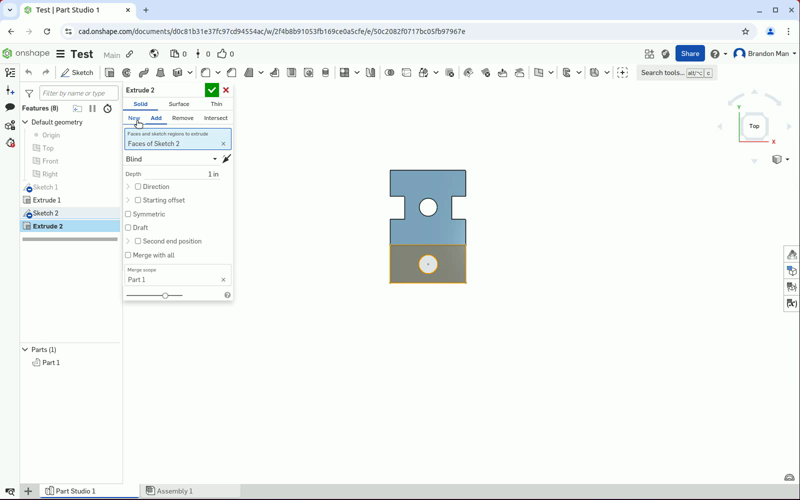
click(137, 120)
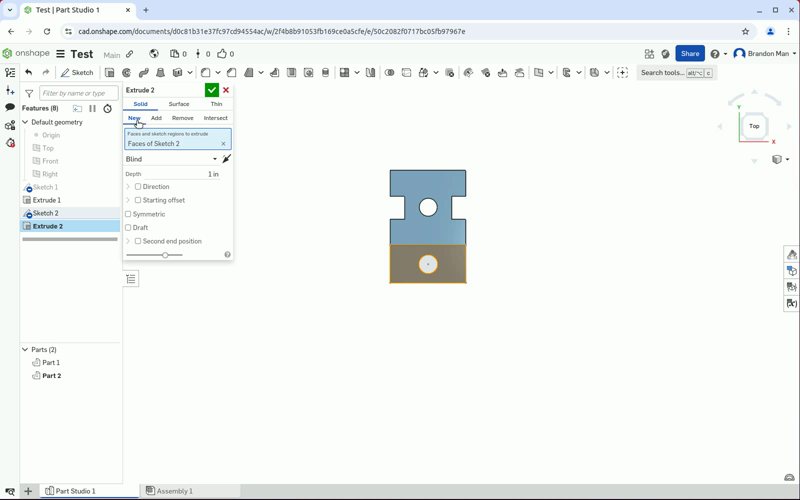
key(tab, 4)
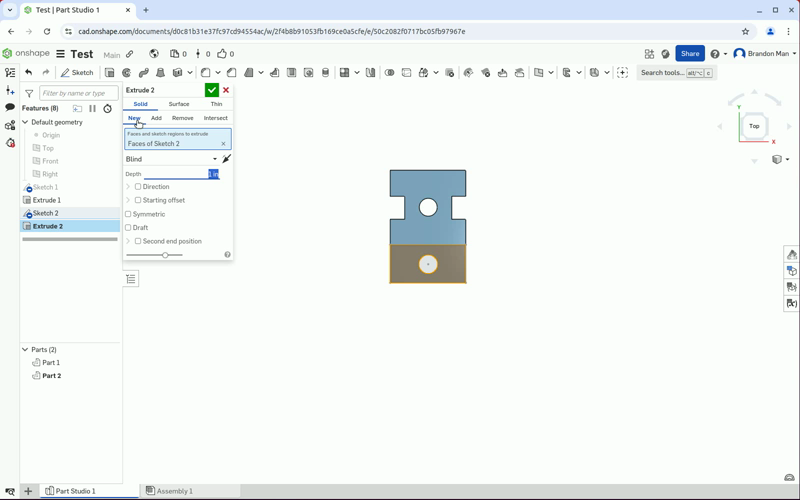
text(3.851)
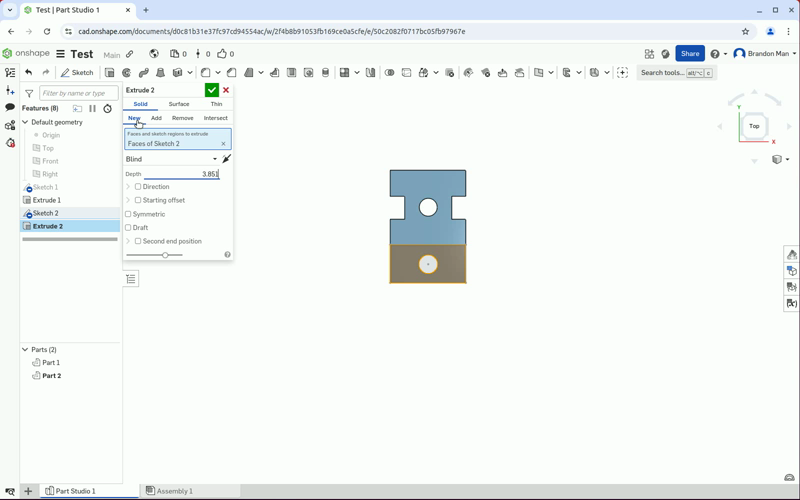
key(enter)
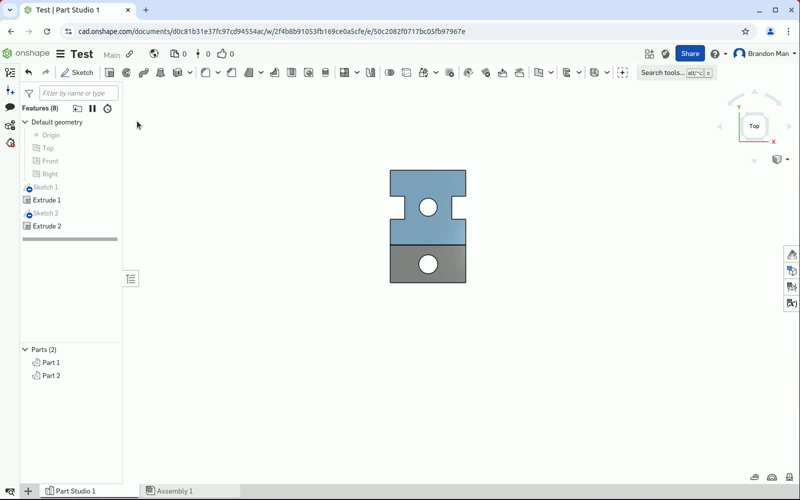
key(shift+h)
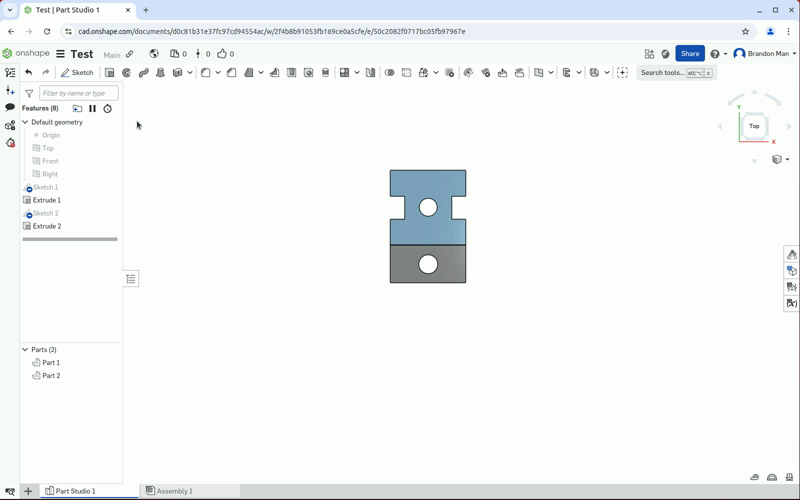
key(shift+h)
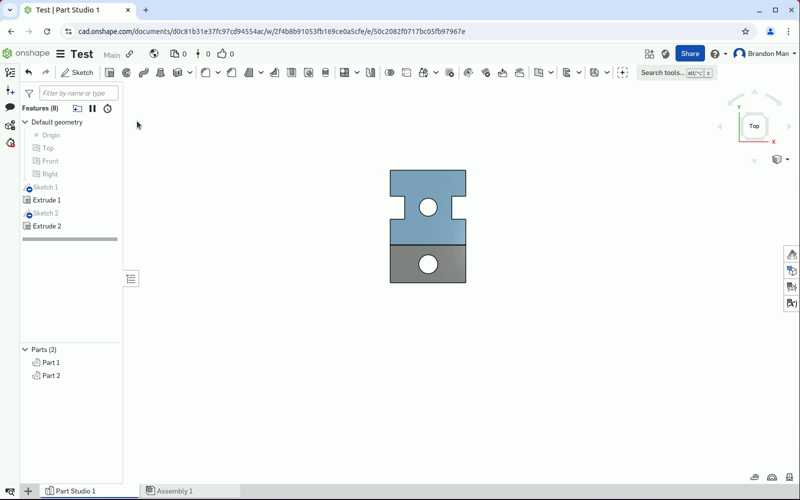
mouse_move(73, 189)
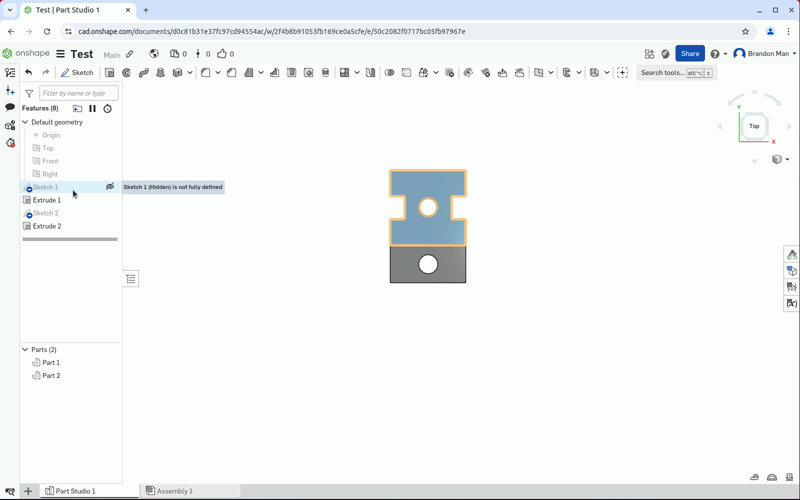
click(73, 189)
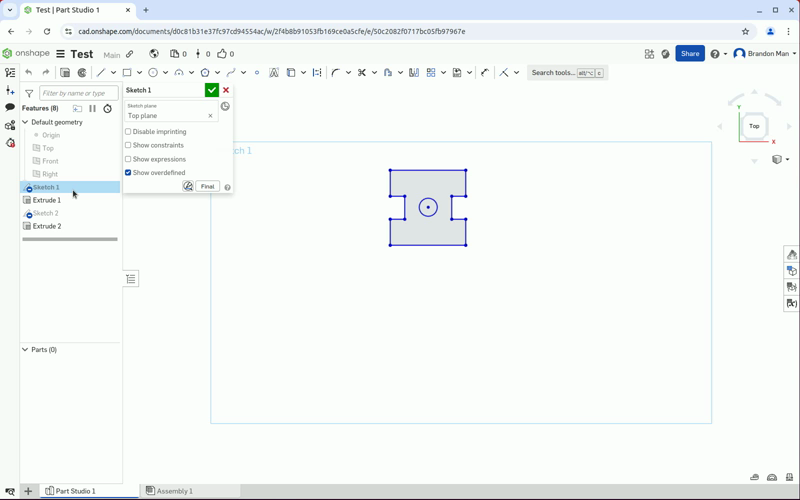
mouse_move(229, 92)
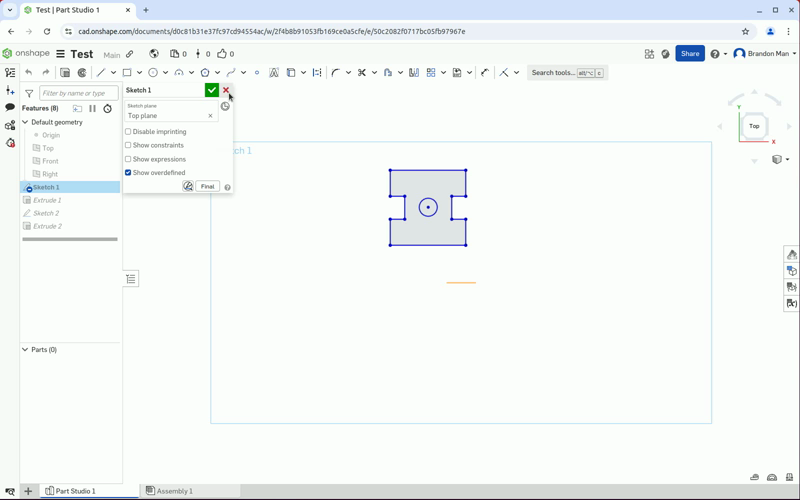
click(229, 92)
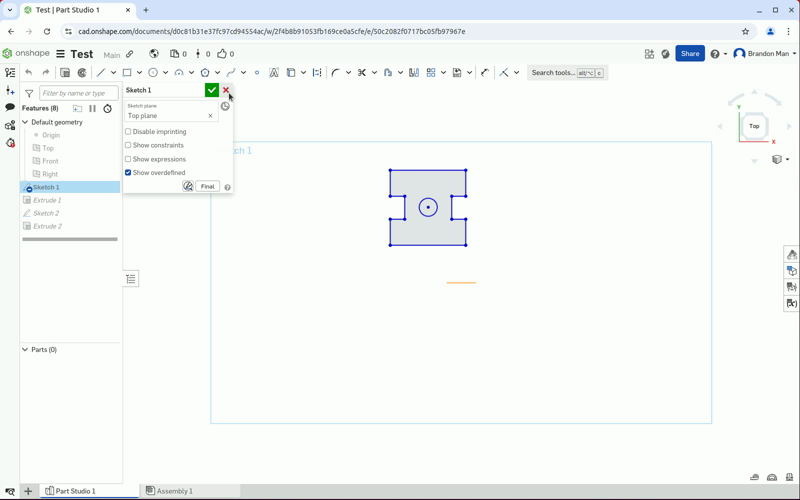
key(shift+s)
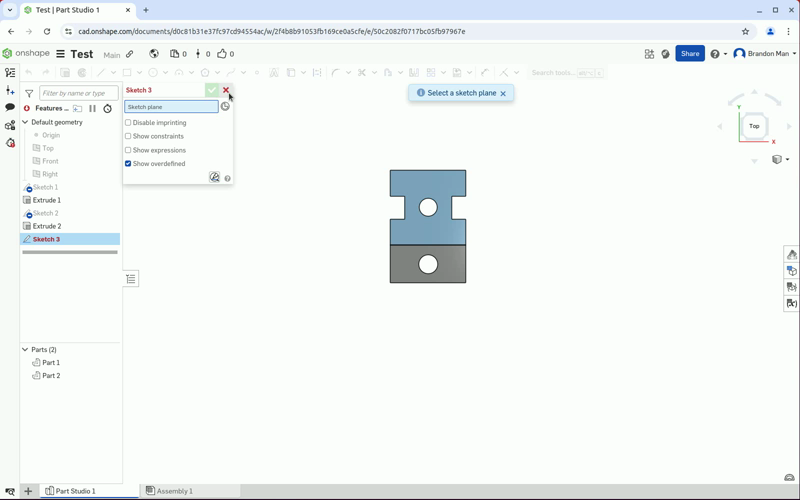
mouse_move(73, 150)
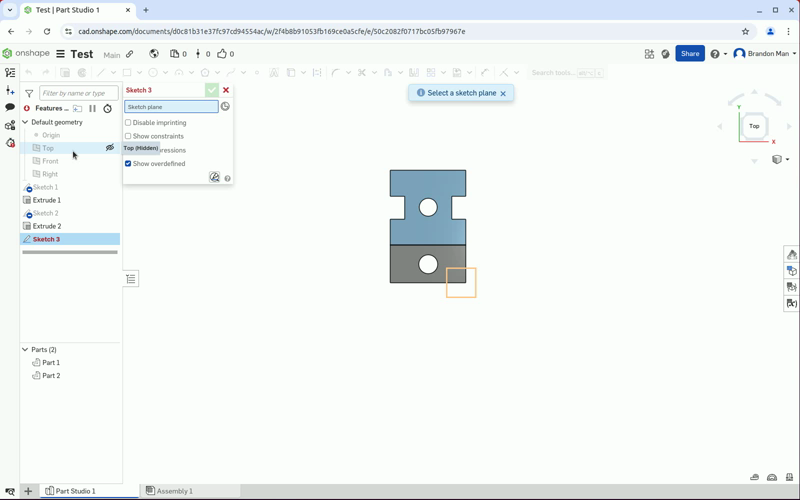
click(73, 150)
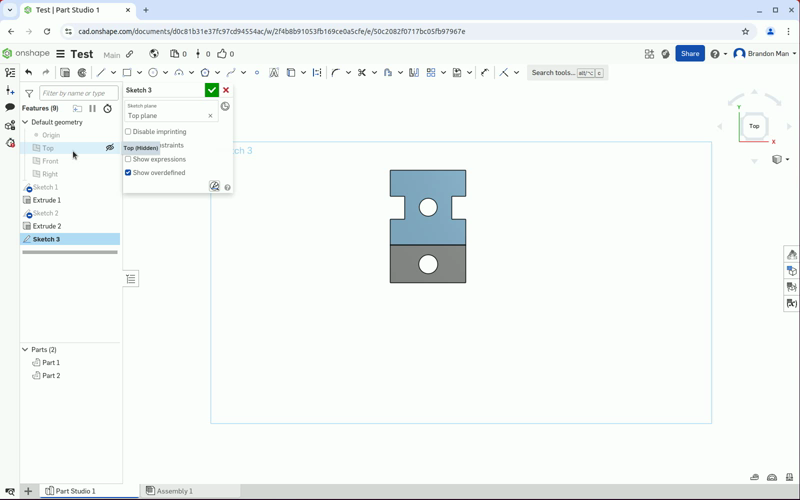
mouse_move(73, 352)
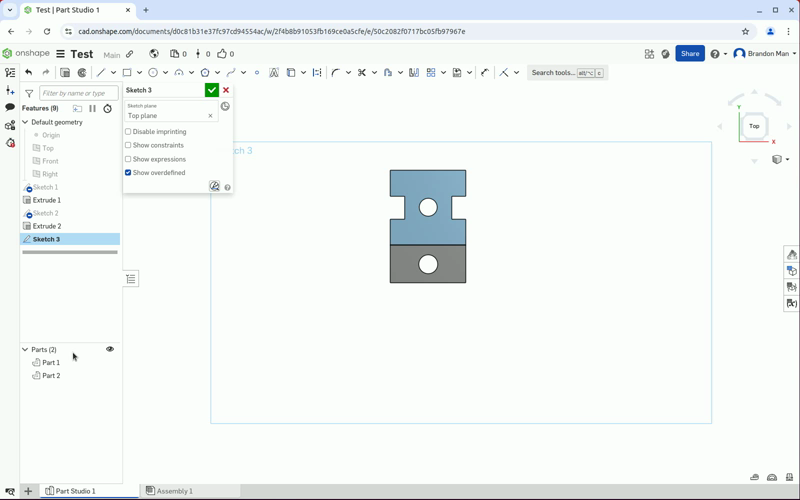
key(y)
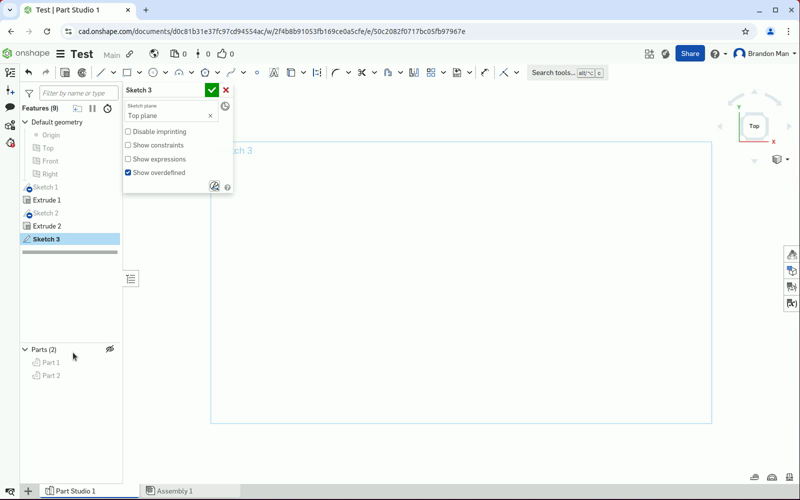
key(l)
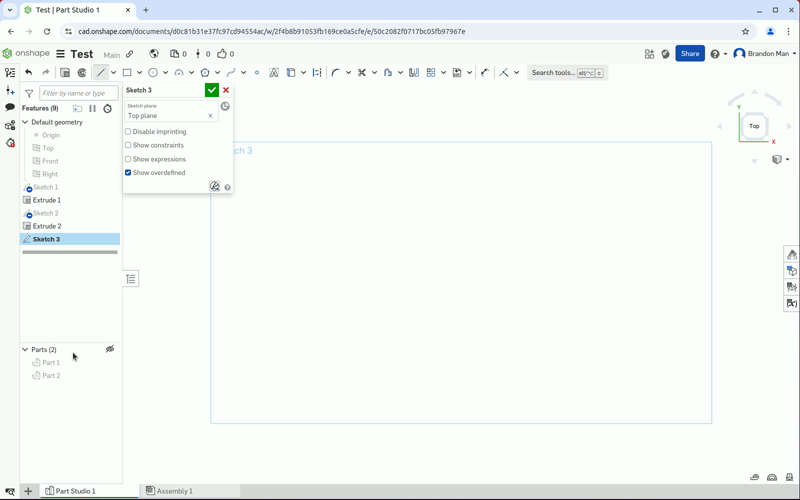
key_down(shift)
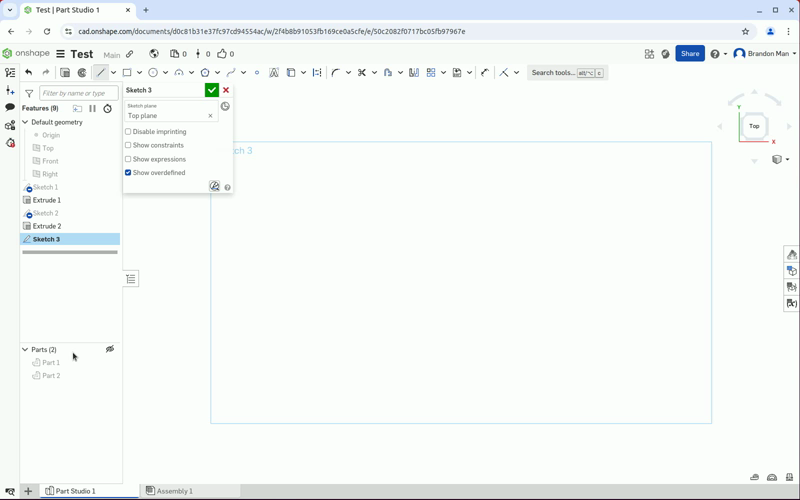
mouse_move(390, 218)
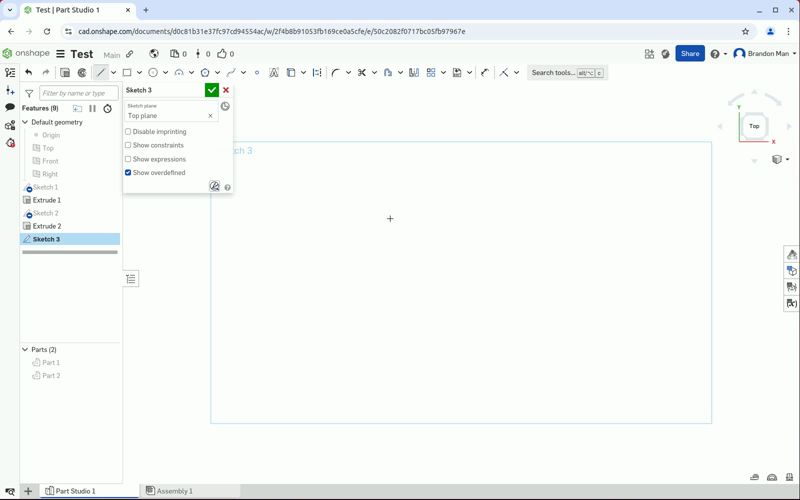
click(390, 218)
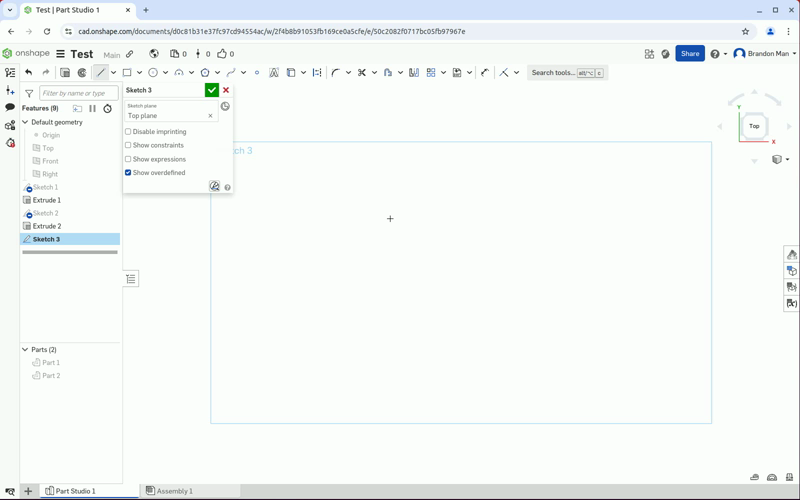
key_up(shift)
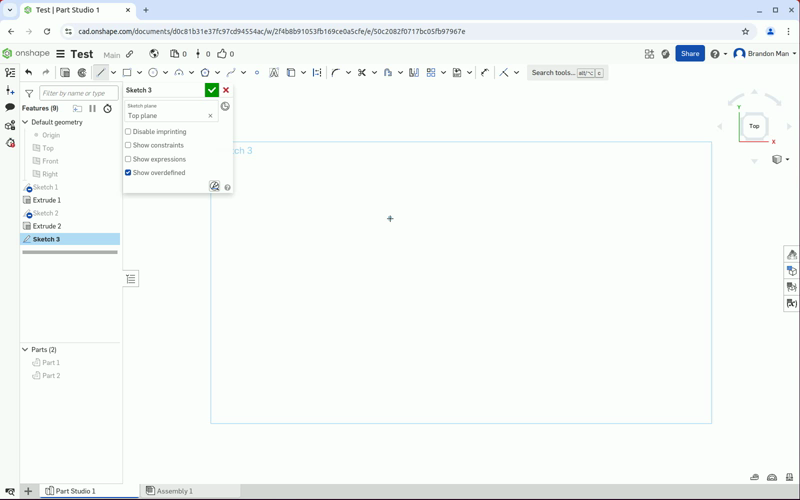
key_down(shift)
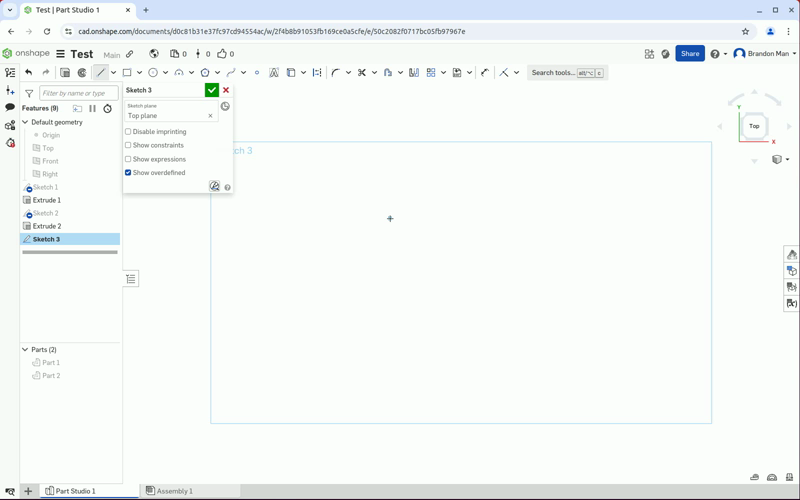
mouse_move(420, 218)
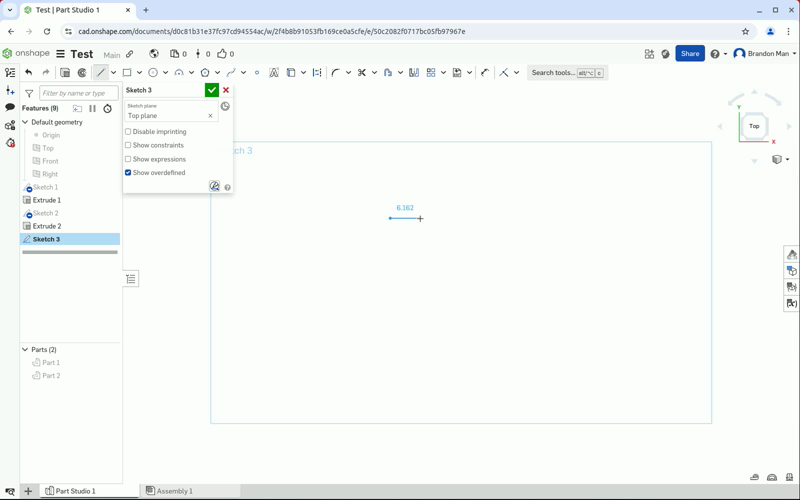
mouse_move(404, 218)
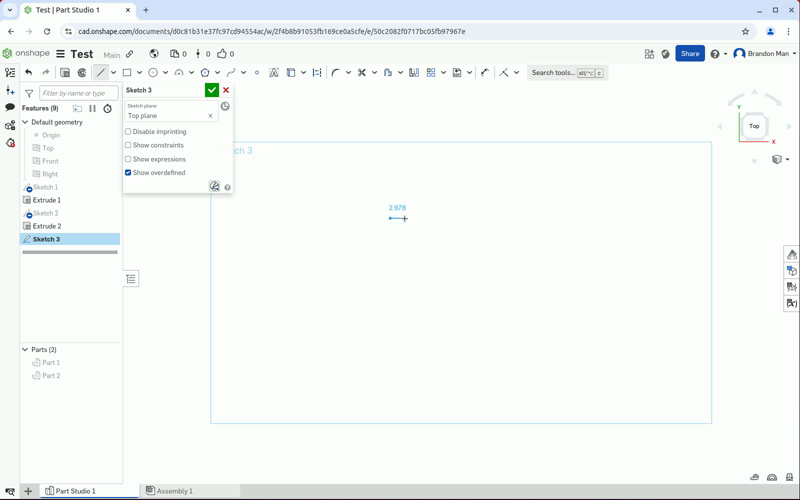
click(404, 218)
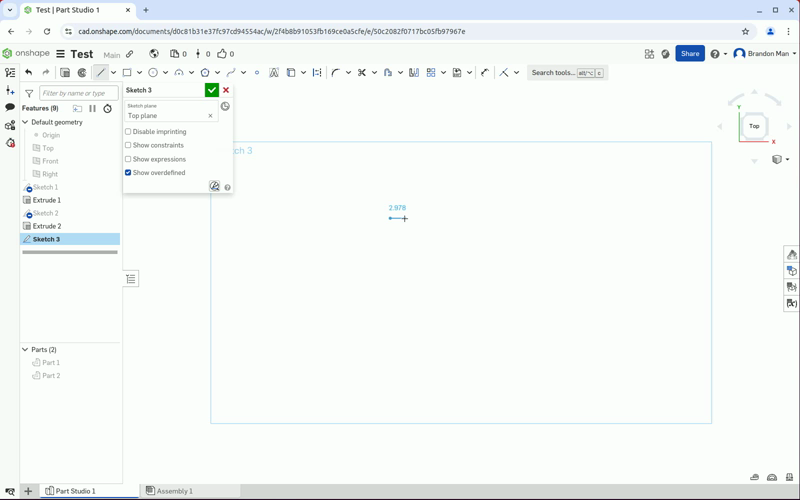
key_up(shift)
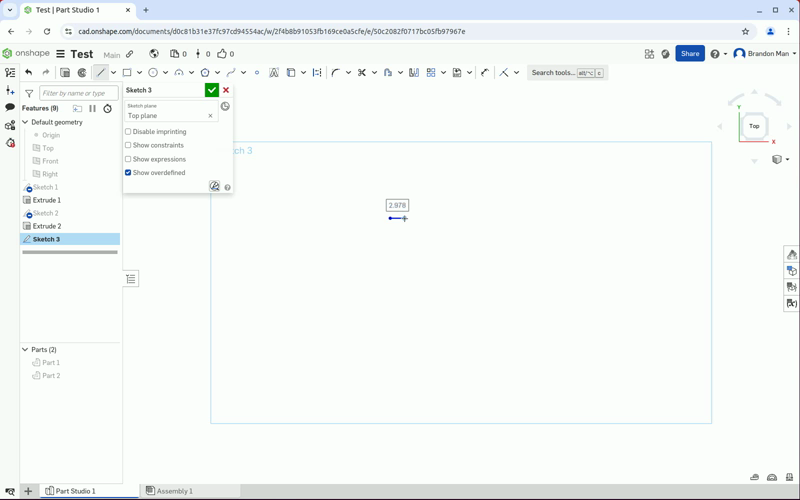
key_down(shift)
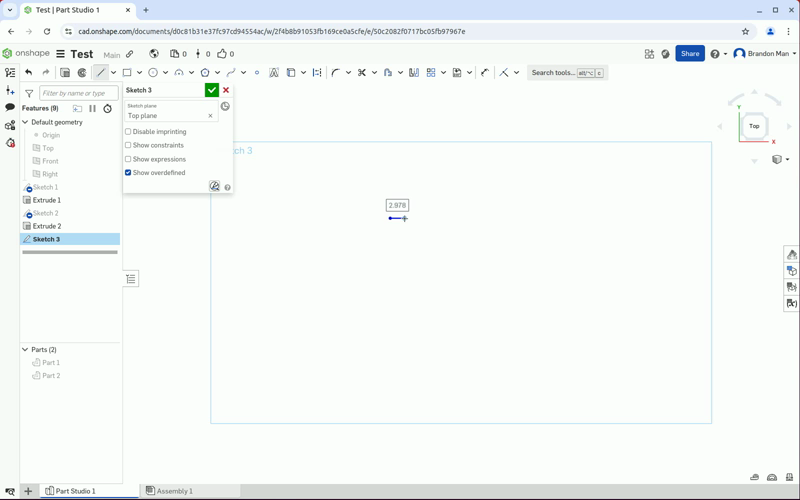
mouse_move(434, 218)
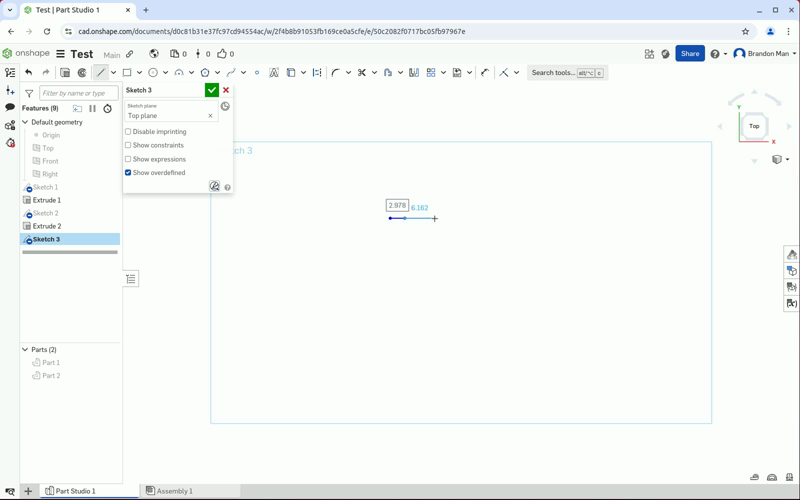
mouse_move(404, 195)
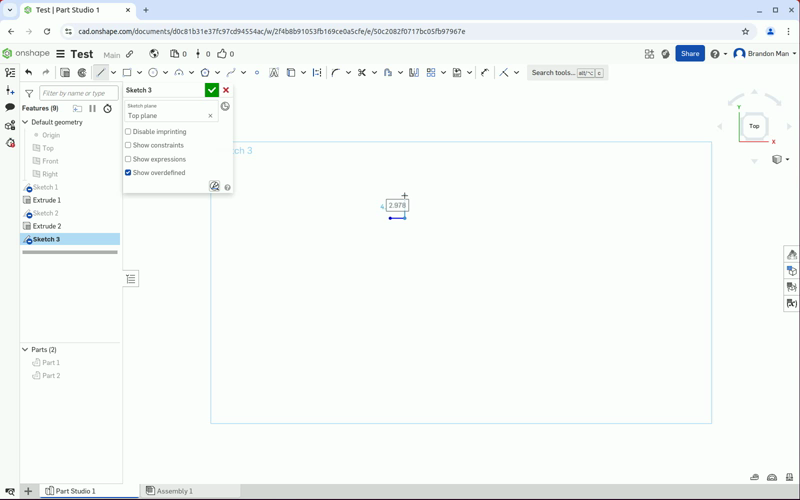
click(404, 195)
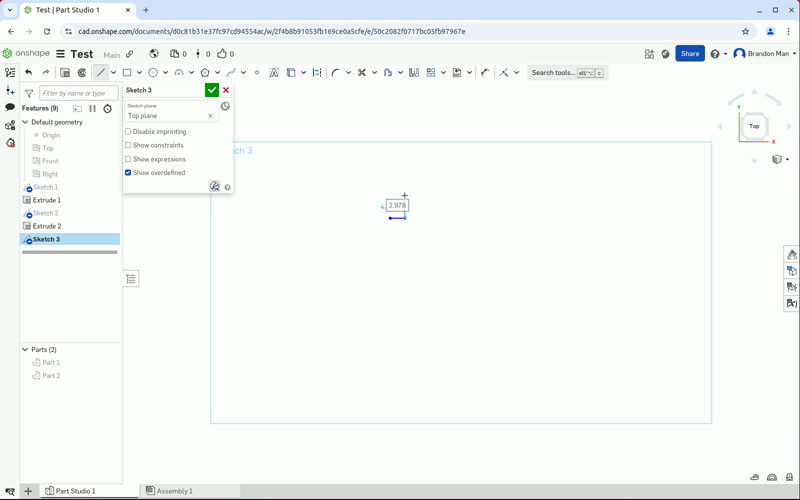
key_up(shift)
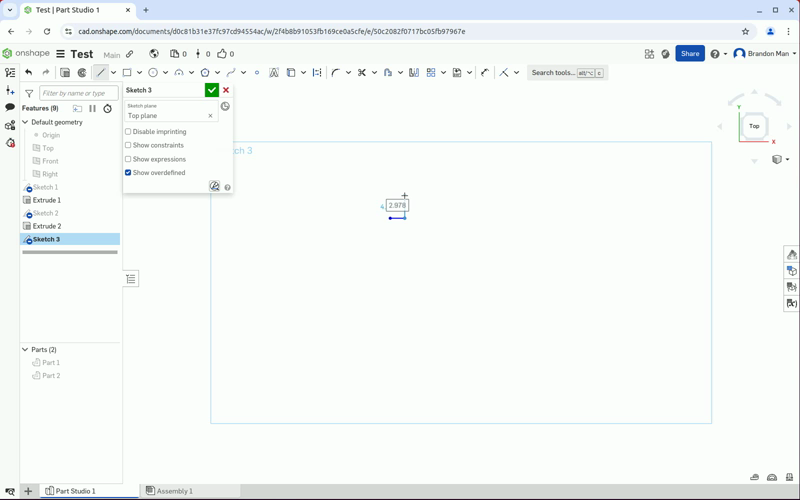
key_down(shift)
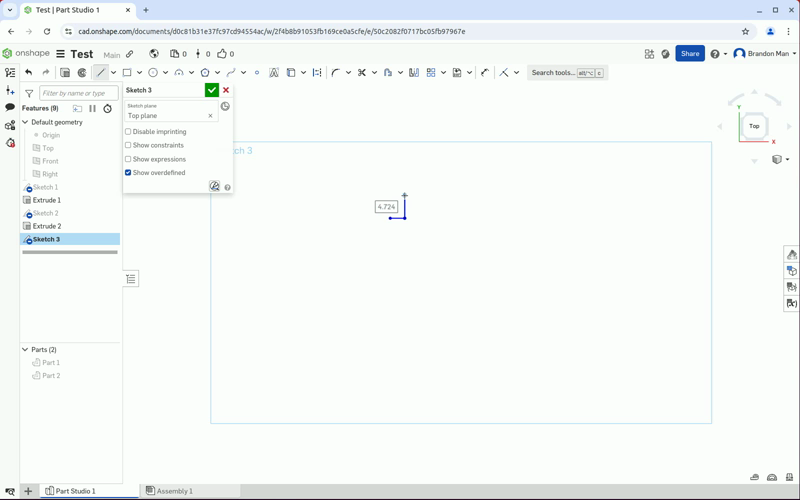
mouse_move(434, 195)
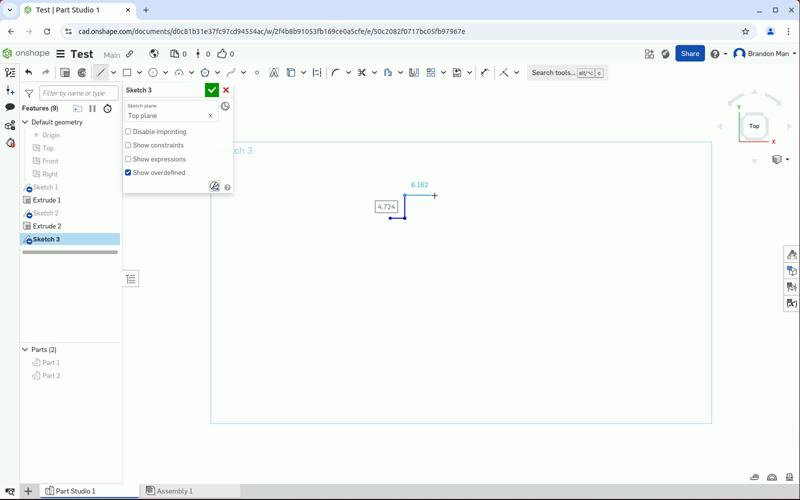
mouse_move(390, 195)
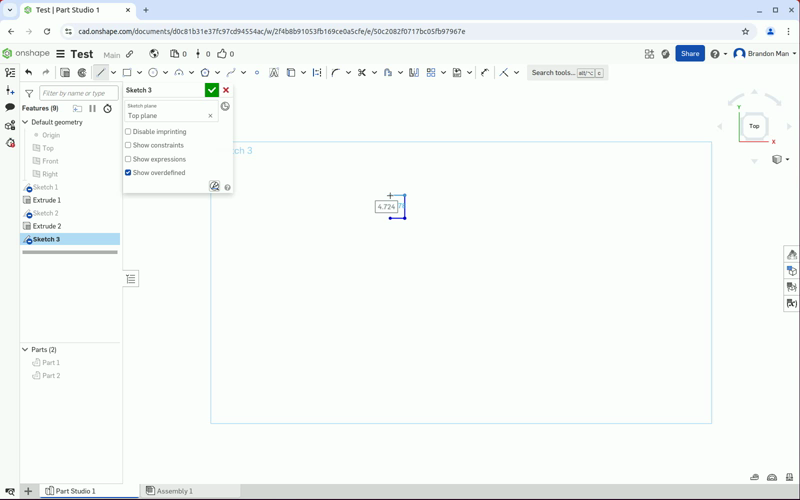
click(390, 195)
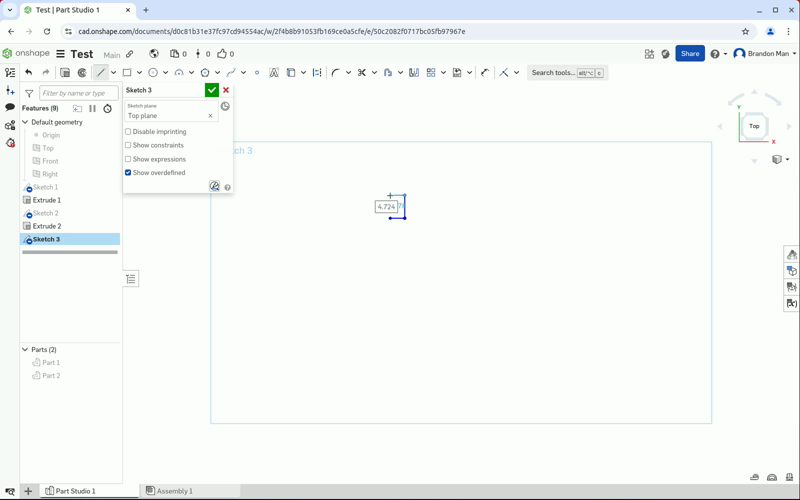
key_up(shift)
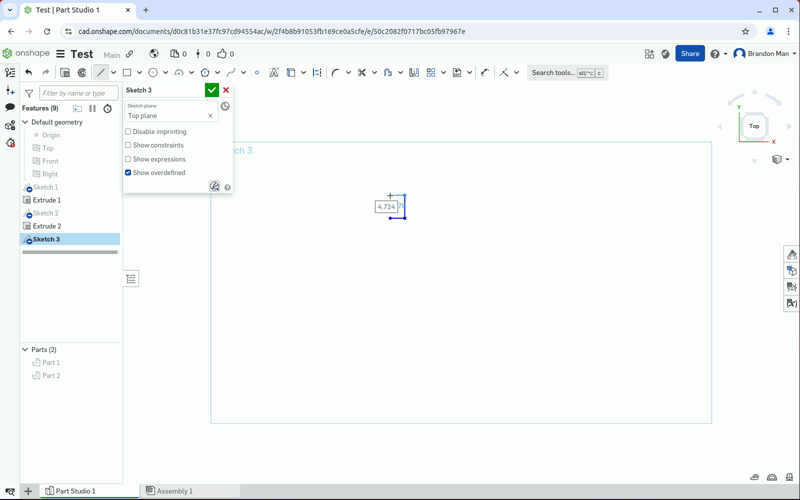
mouse_move(420, 195)
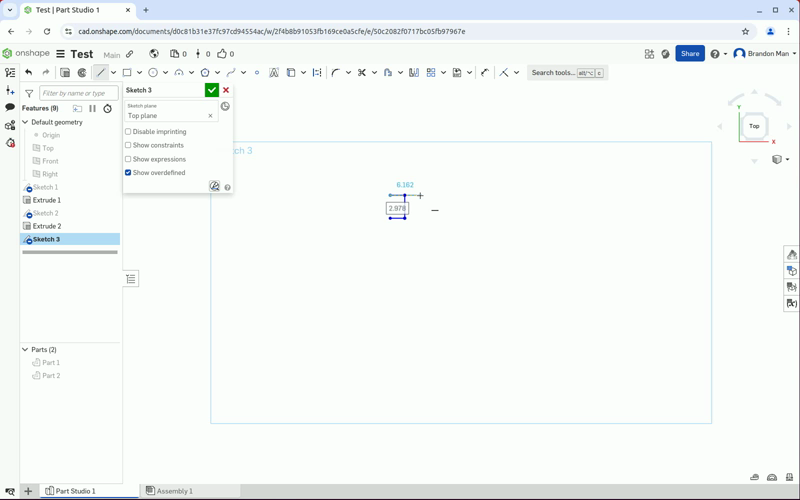
key_down(shift)
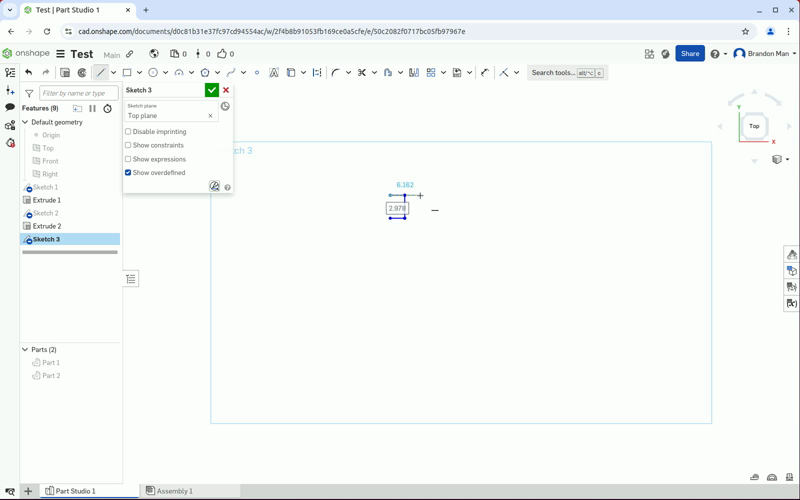
mouse_move(390, 218)
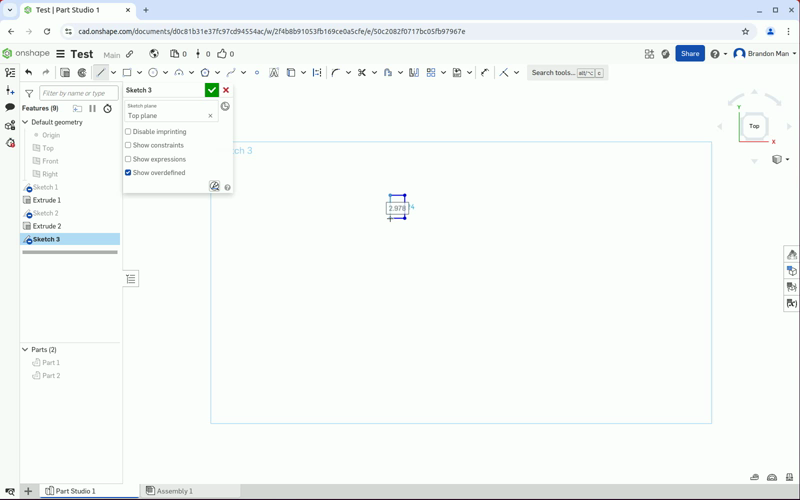
key_up(shift)
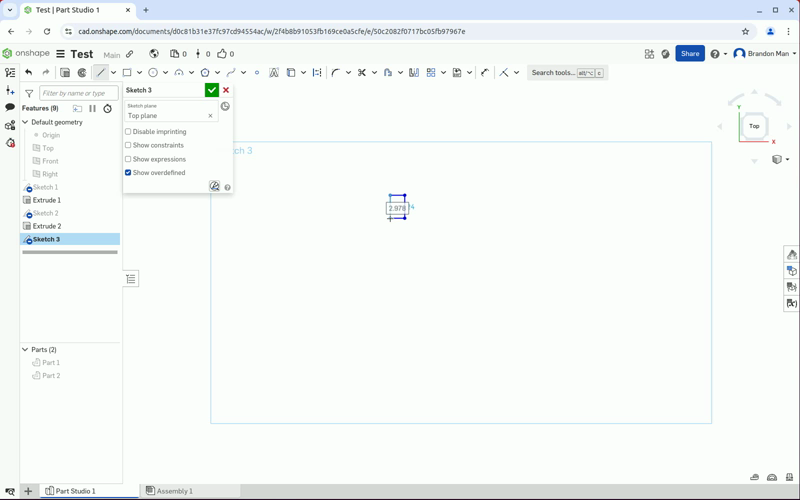
click(390, 218)
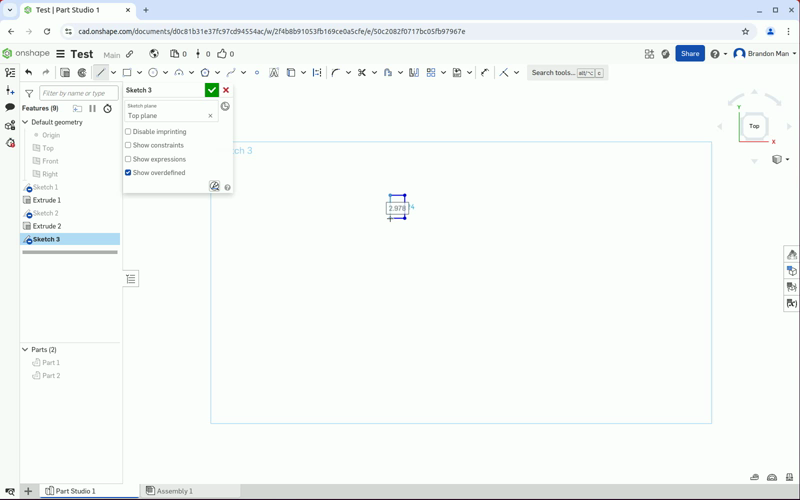
key(esc)
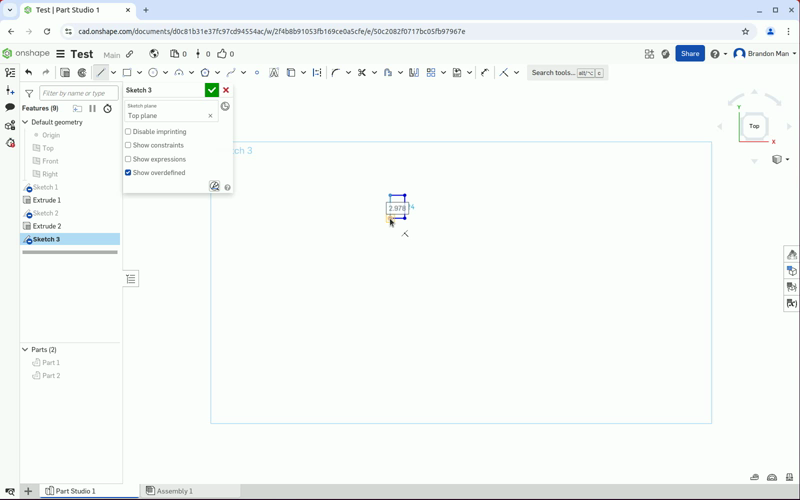
mouse_move(395, 215)
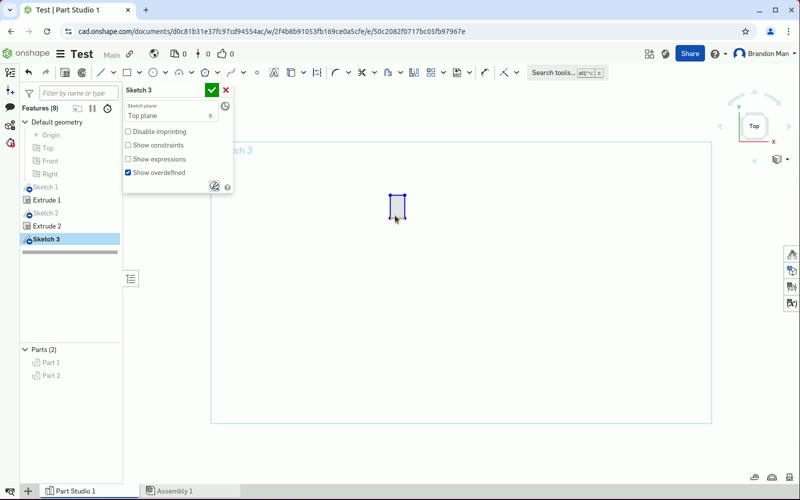
scroll(6)
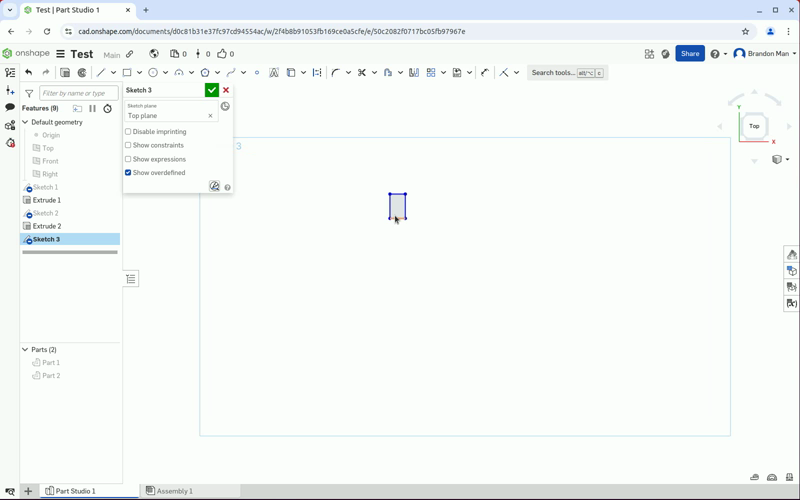
scroll(6)
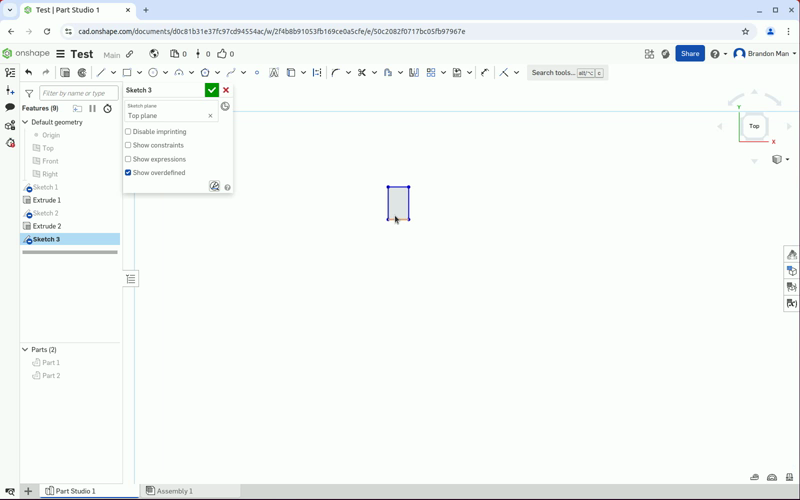
scroll(6)
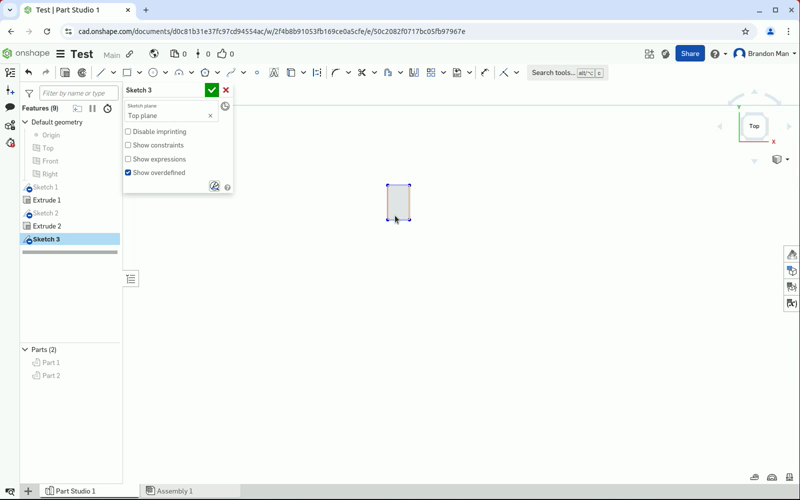
scroll(6)
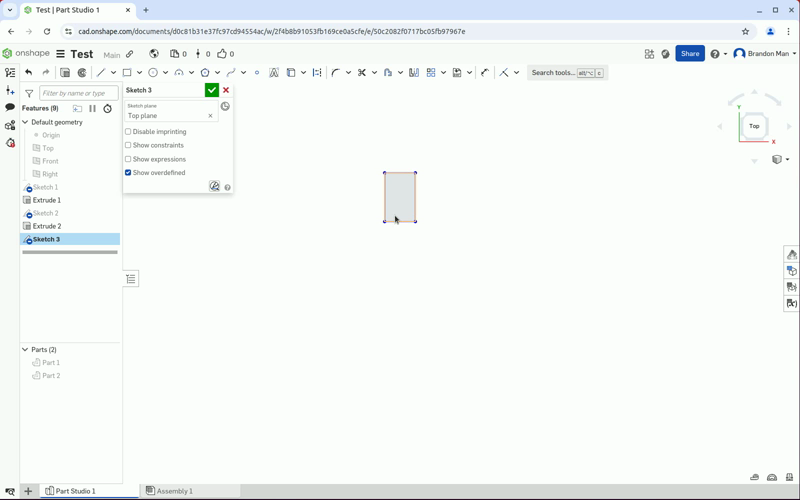
scroll(6)
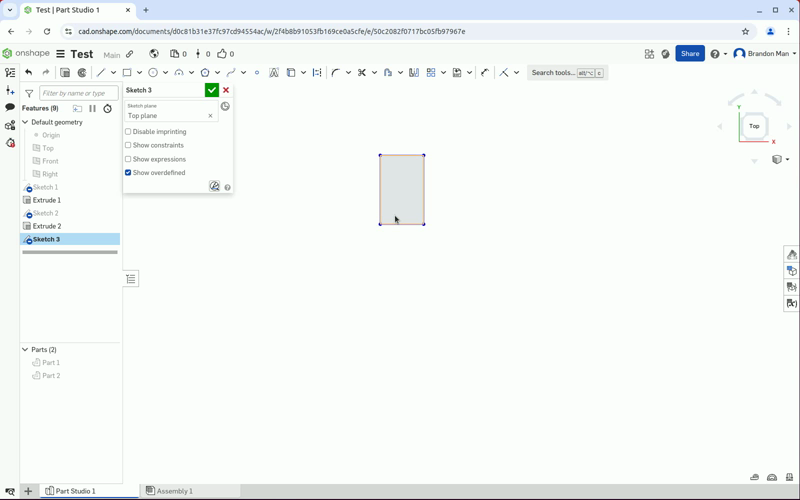
scroll(6)
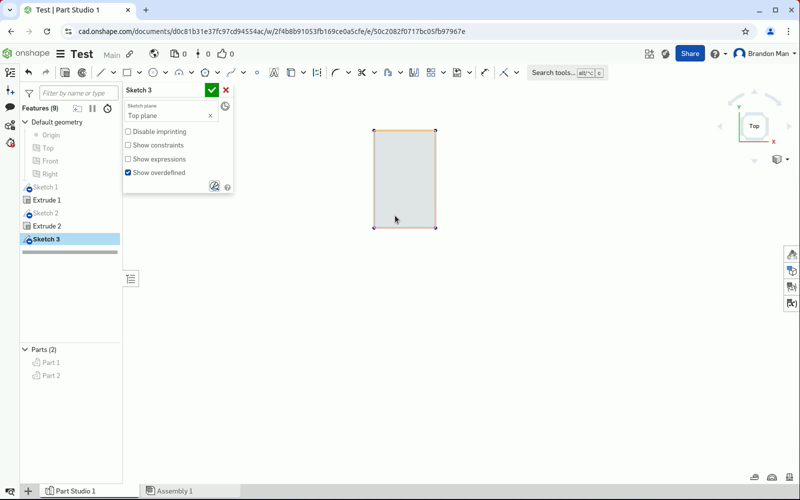
scroll(6)
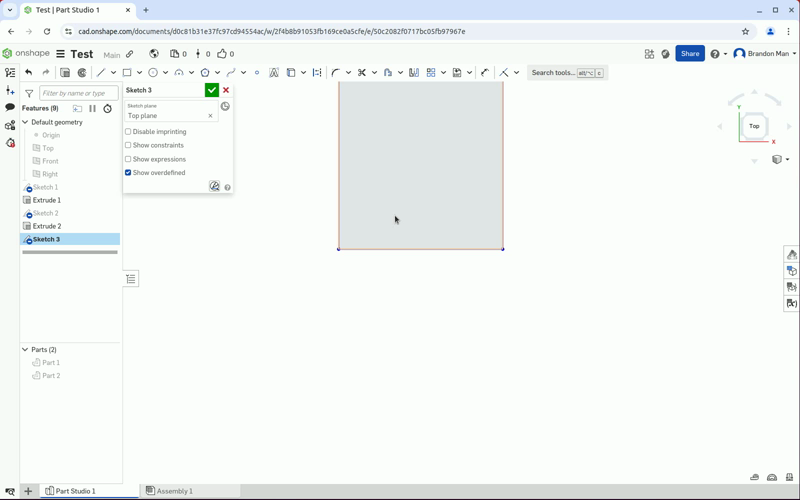
click(395, 215)
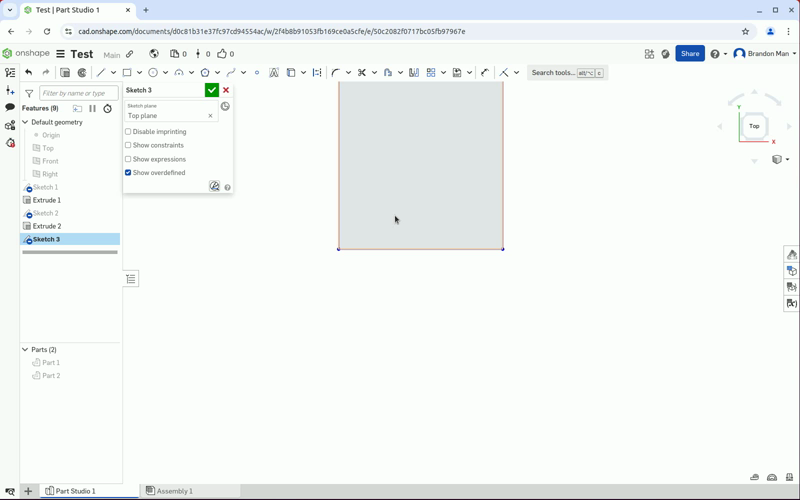
scroll(-6)
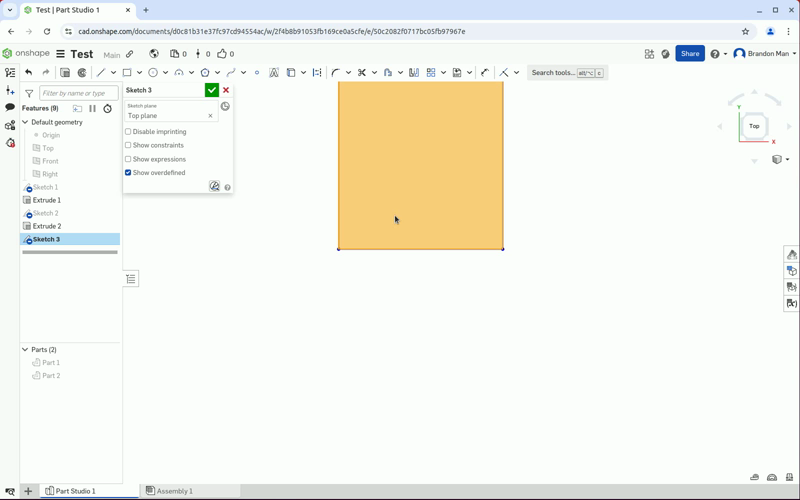
scroll(-6)
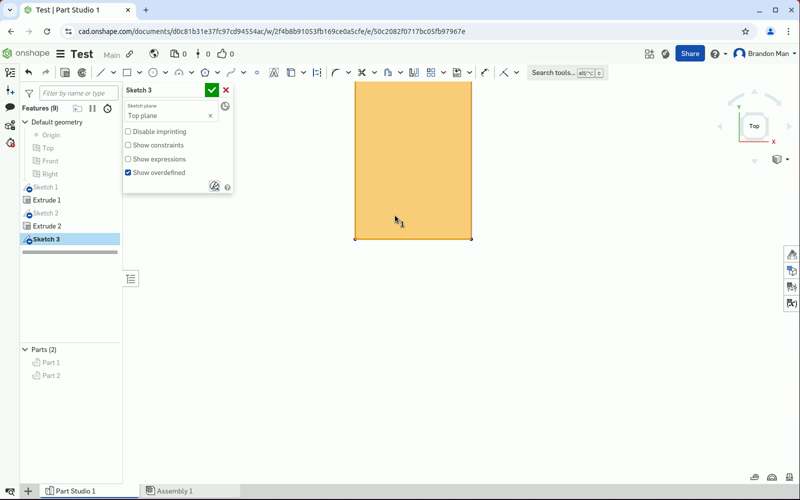
scroll(-6)
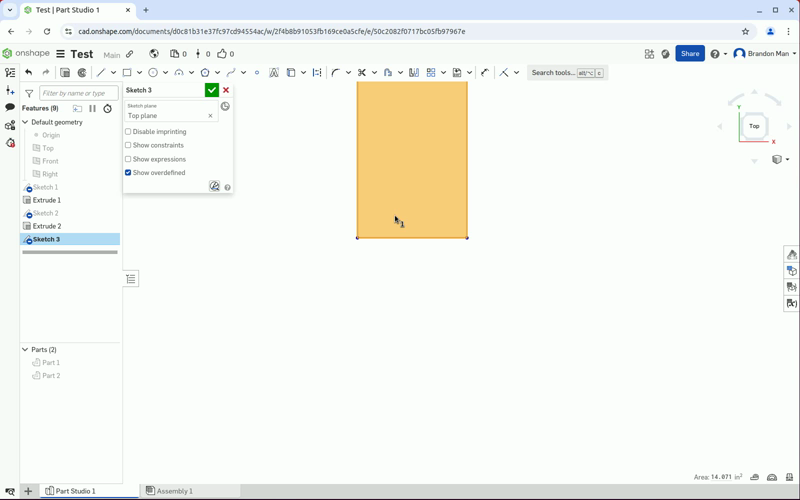
scroll(-6)
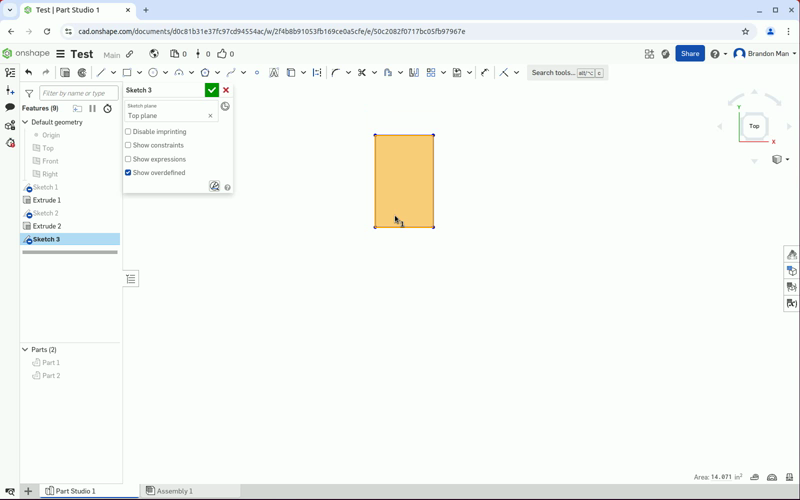
scroll(-6)
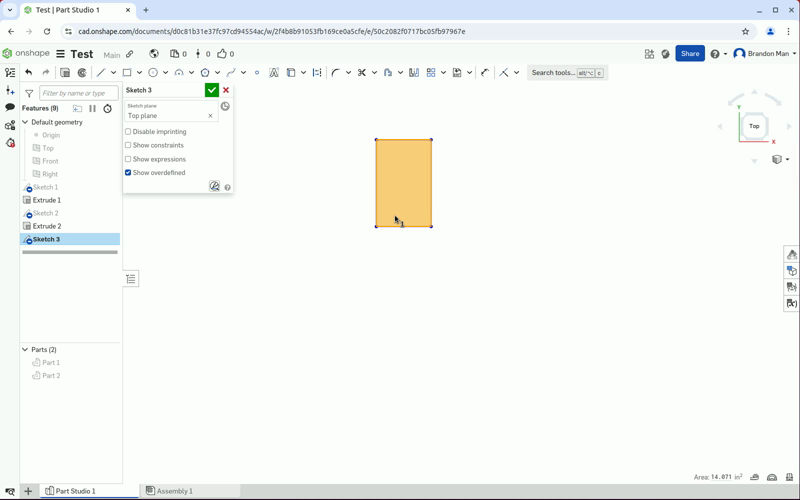
scroll(-6)
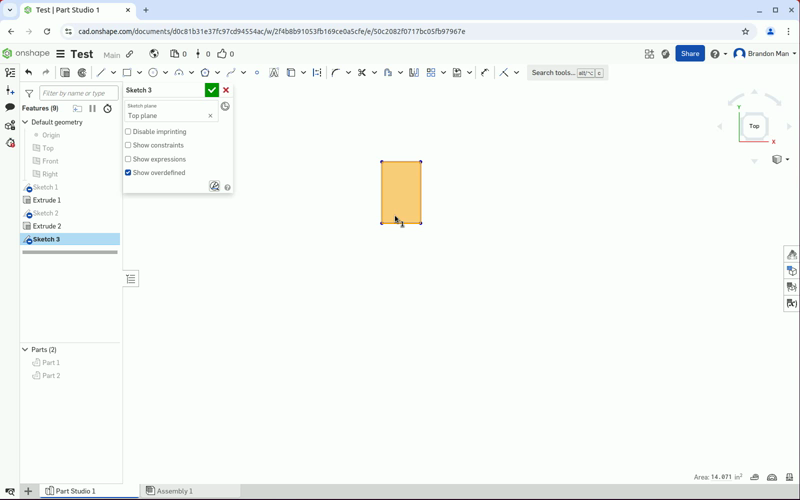
scroll(-6)
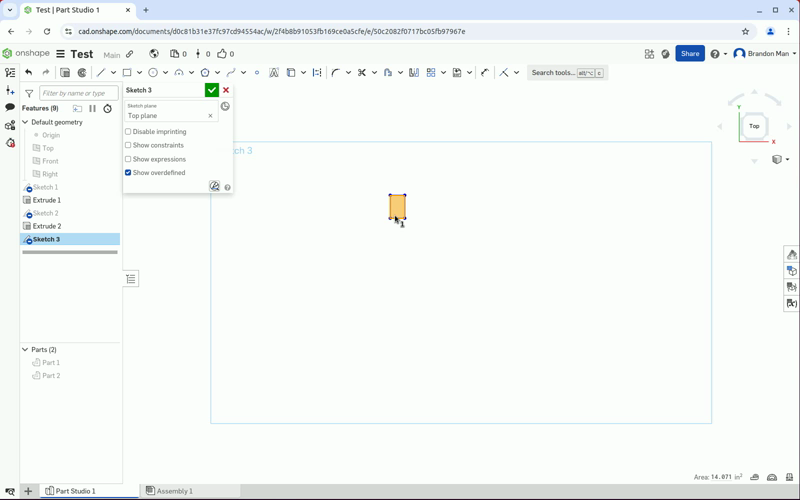
mouse_move(73, 352)
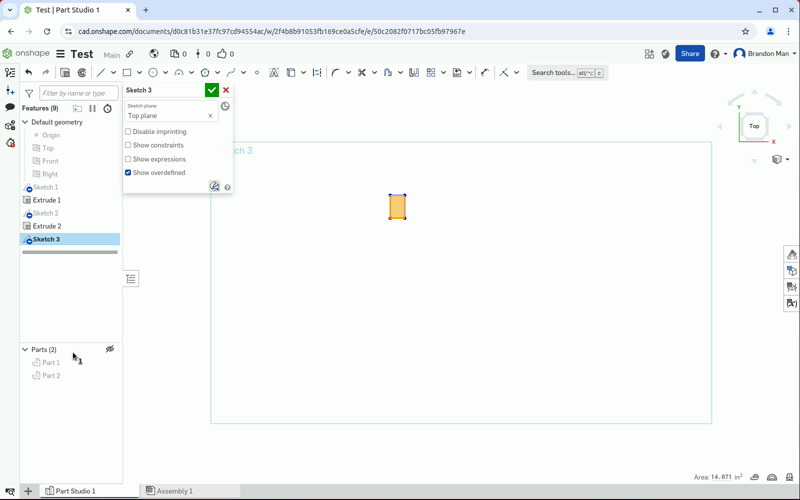
key(shift+y)
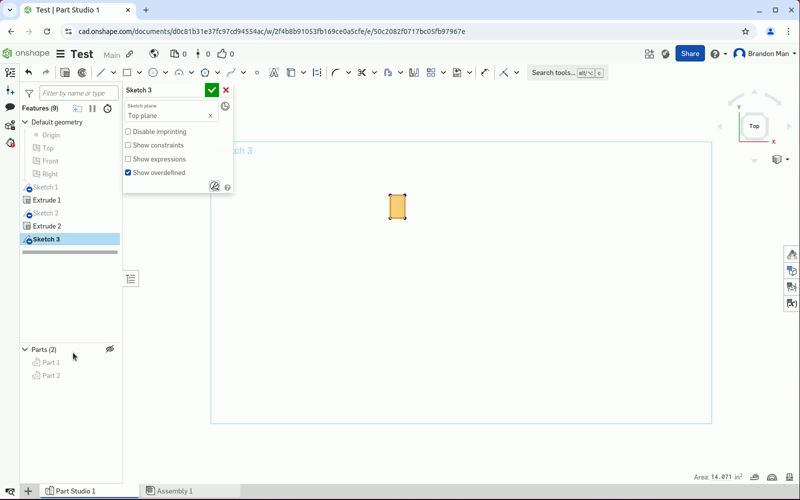
key(shift+e)
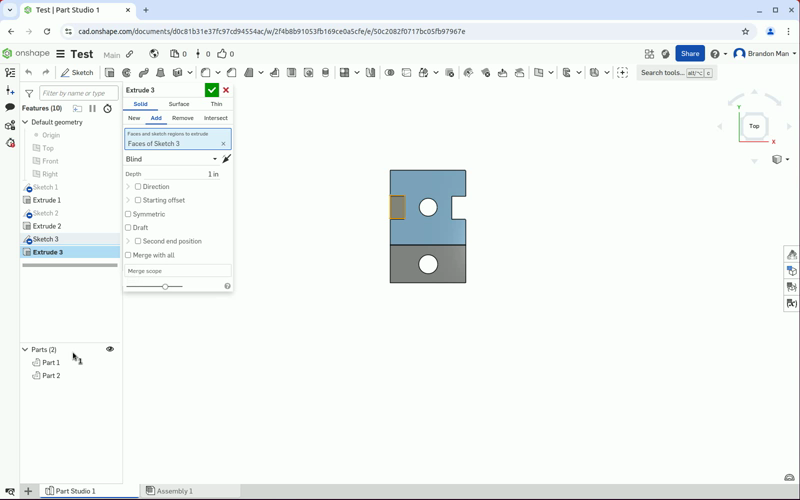
mouse_move(143, 106)
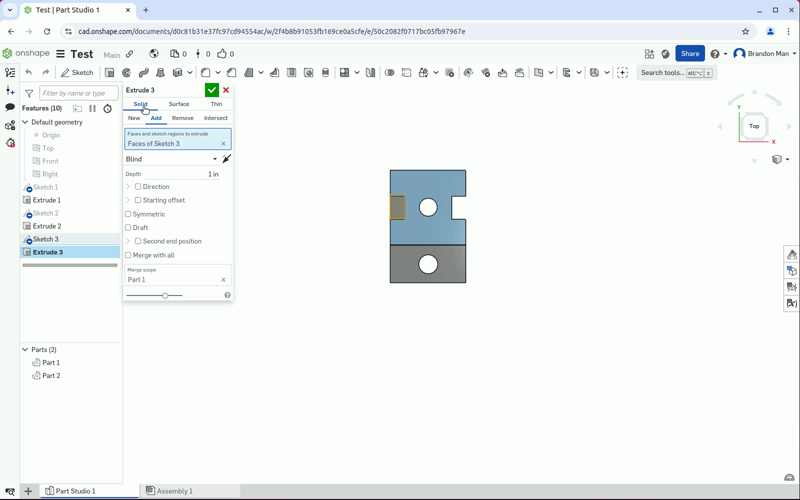
click(143, 106)
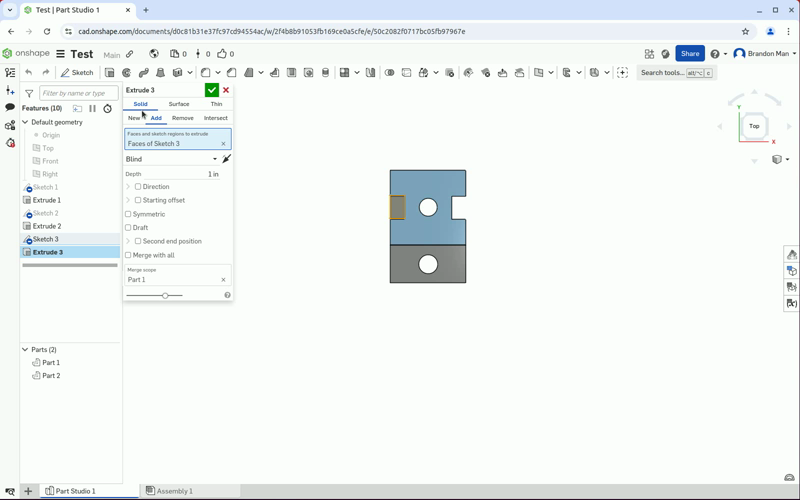
mouse_move(137, 120)
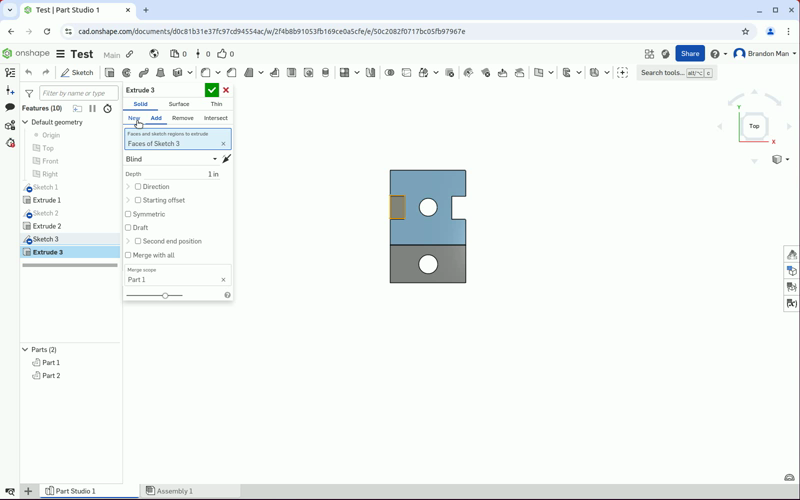
click(137, 120)
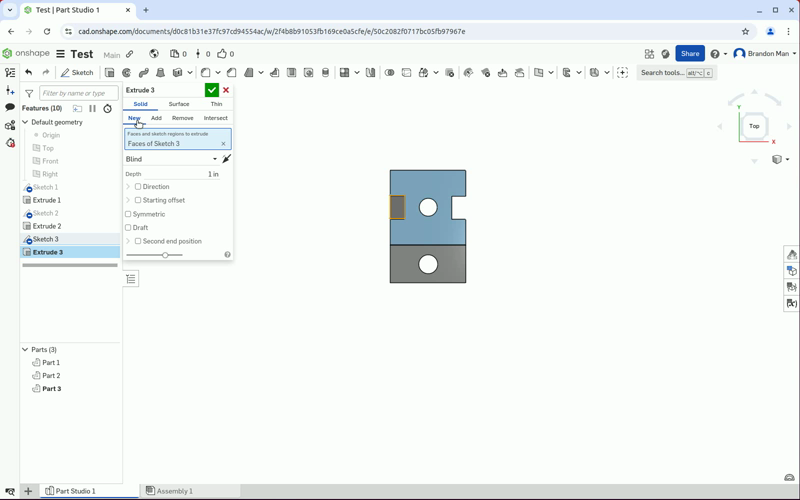
key(tab, 4)
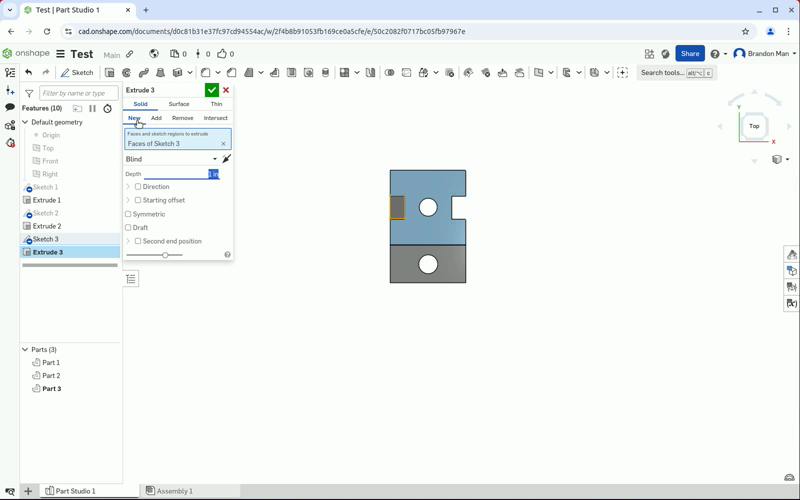
text(7.703)
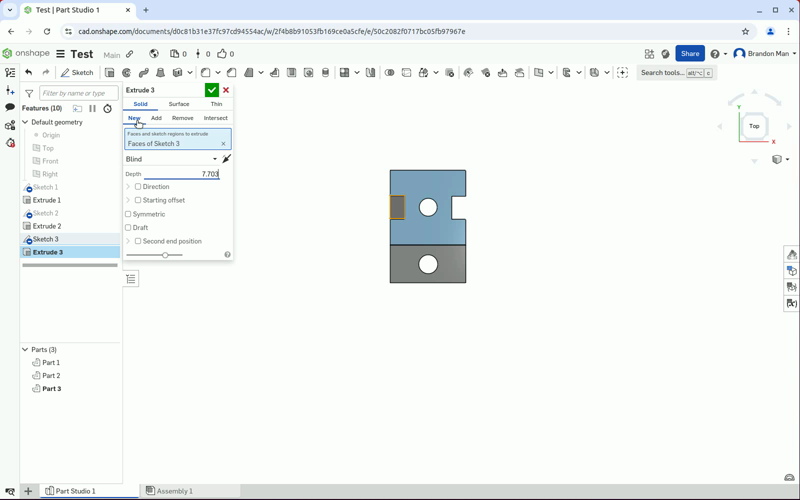
key(enter)
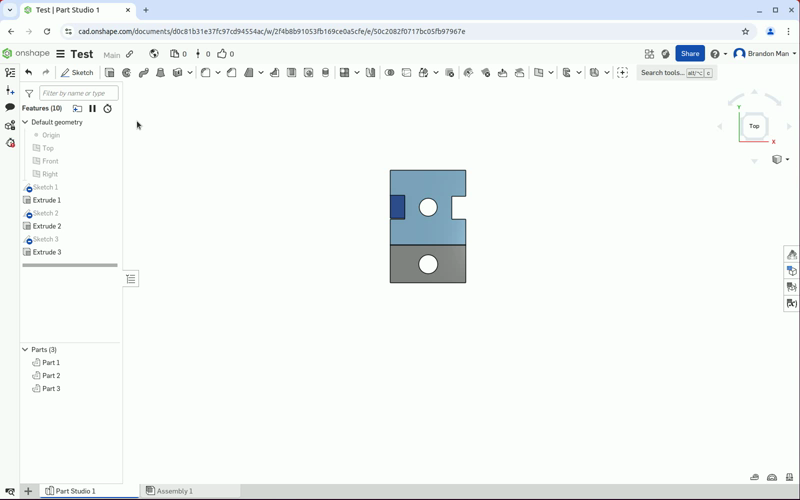
key(shift+h)
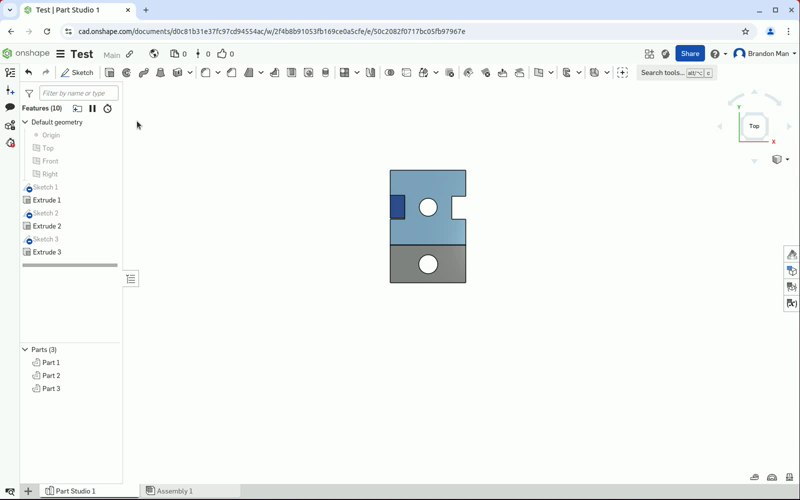
key(shift+h)
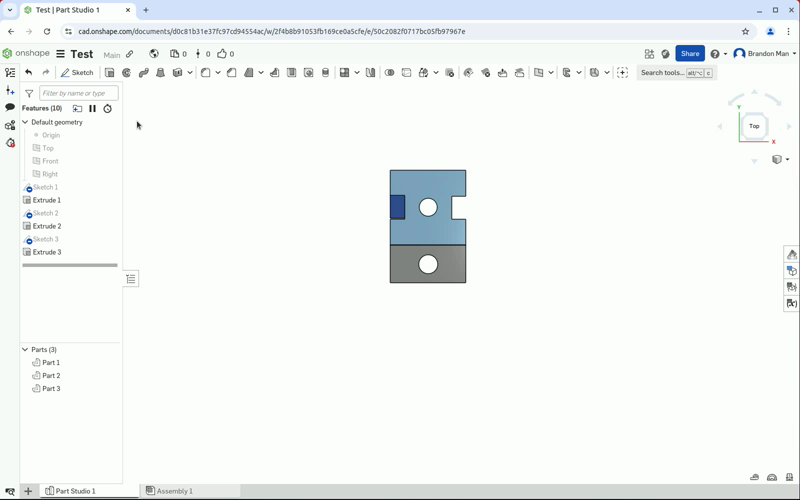
mouse_move(73, 189)
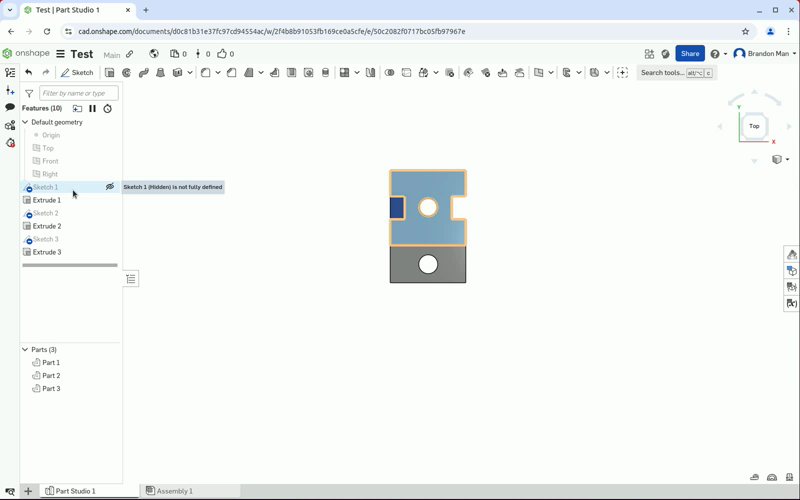
click(73, 189)
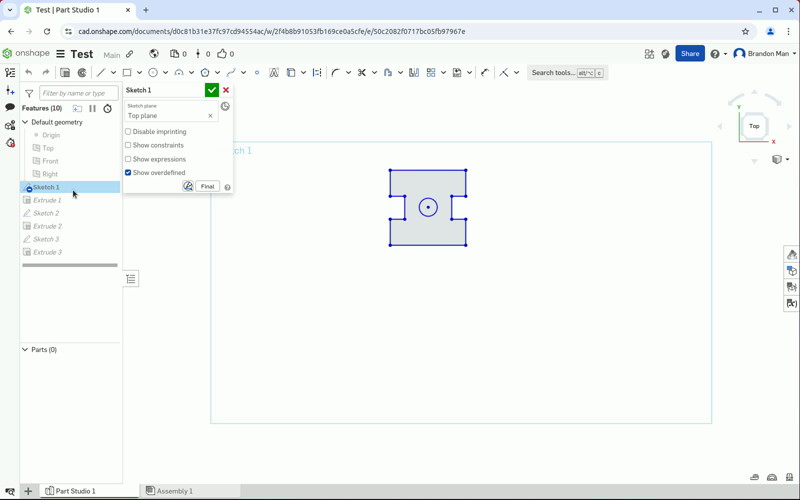
mouse_move(229, 92)
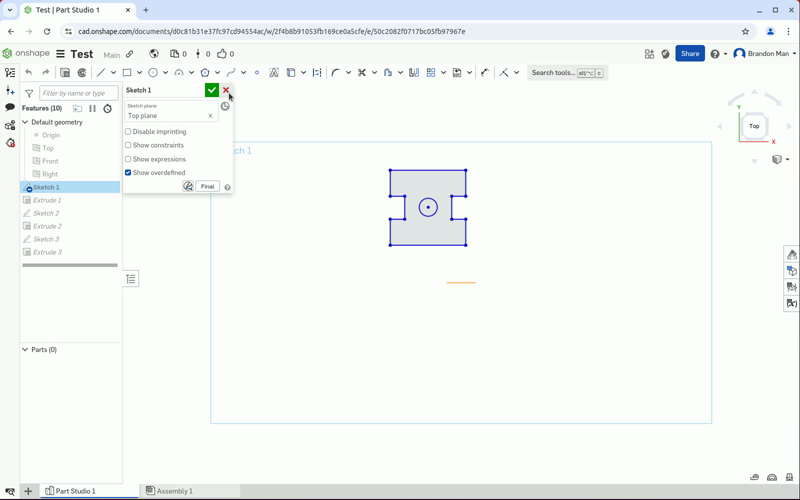
click(229, 92)
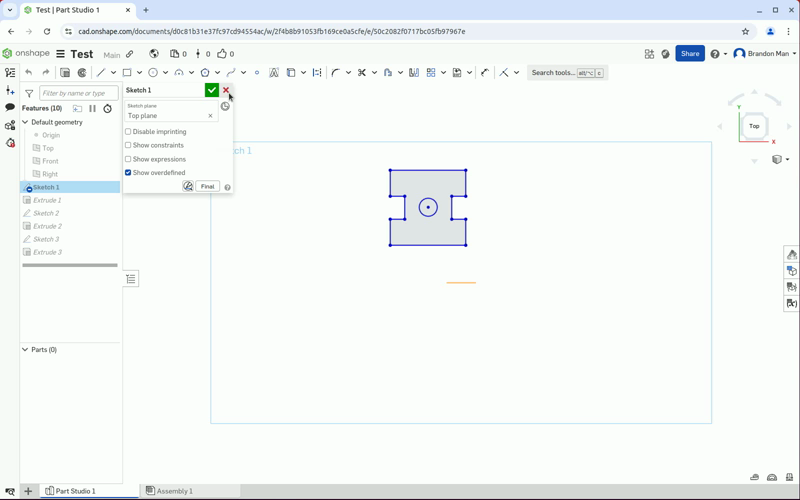
key(shift+s)
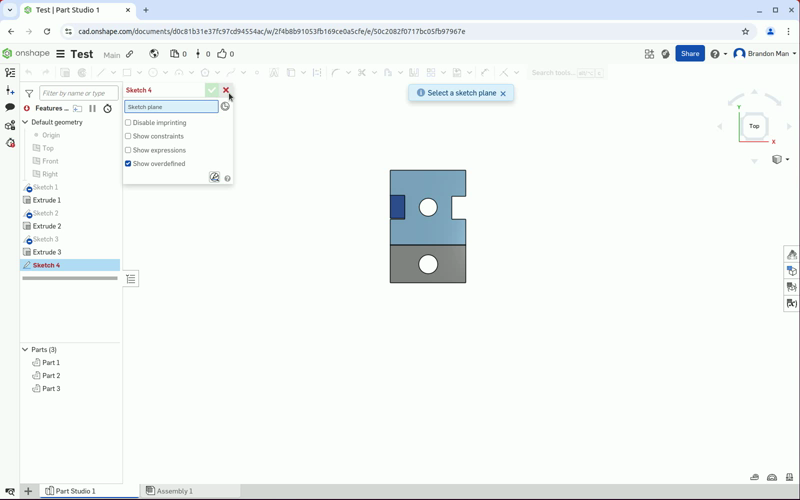
mouse_move(73, 150)
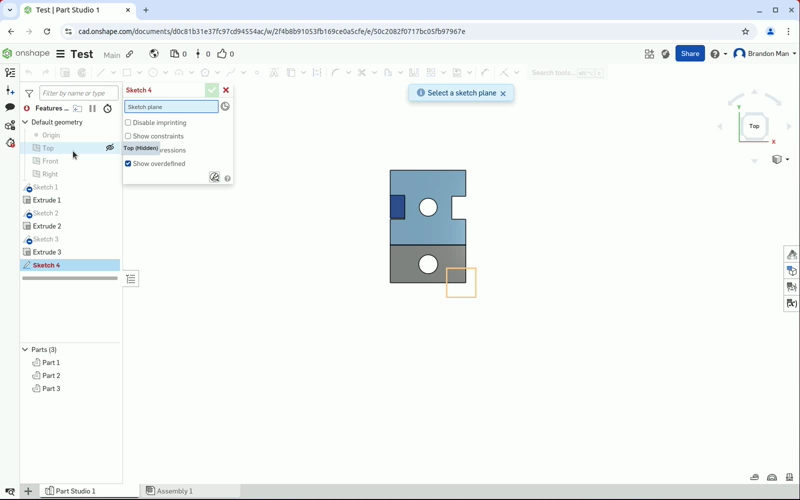
click(73, 150)
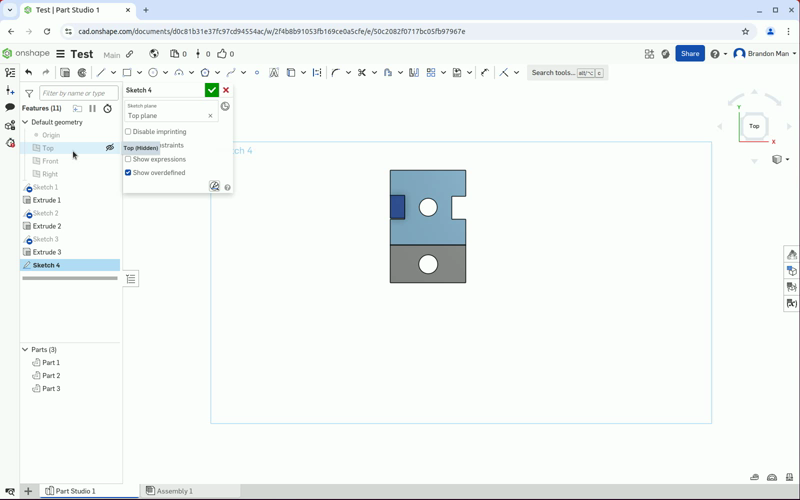
mouse_move(73, 352)
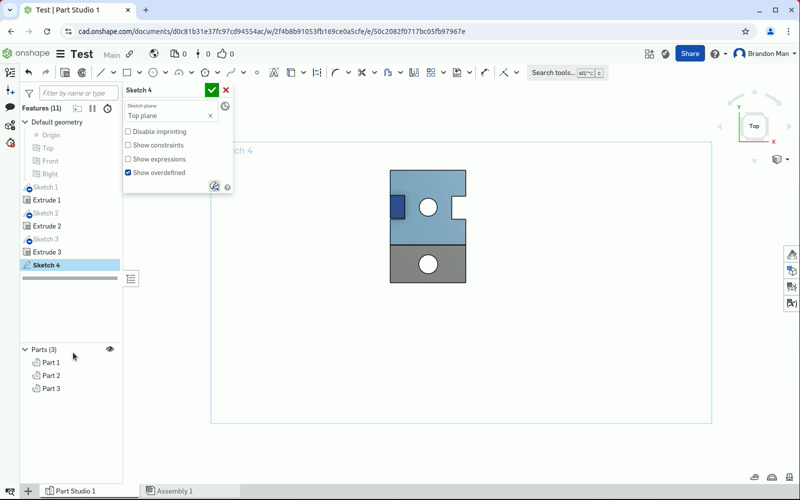
key(y)
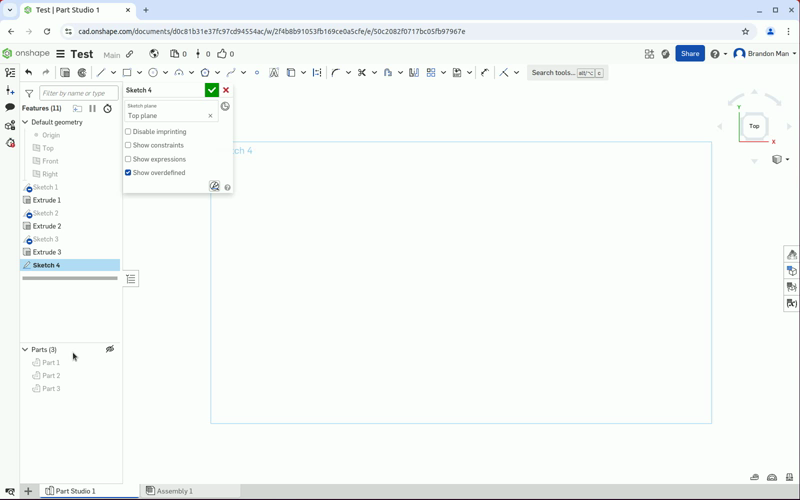
key(l)
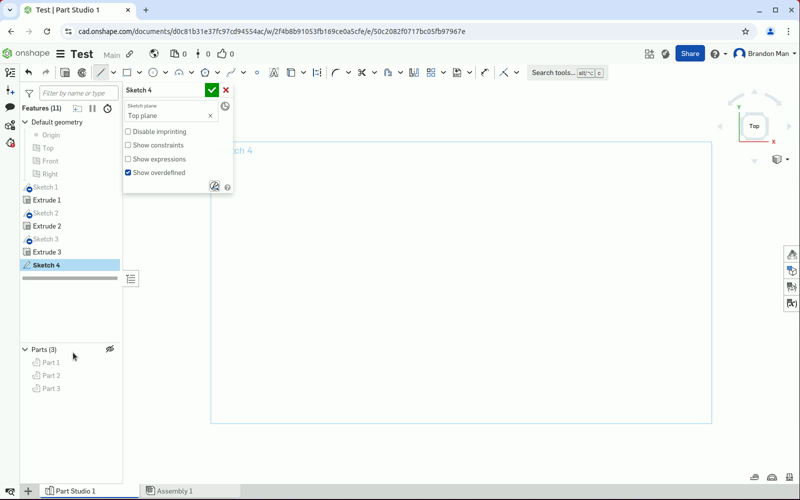
key_down(shift)
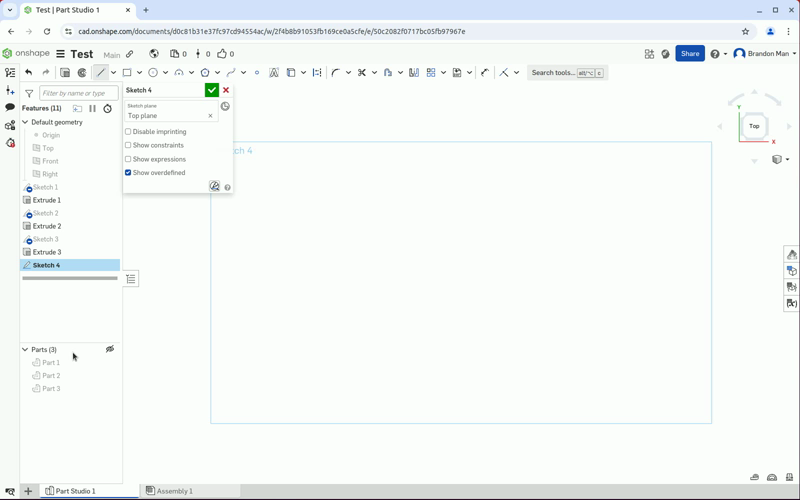
mouse_move(451, 218)
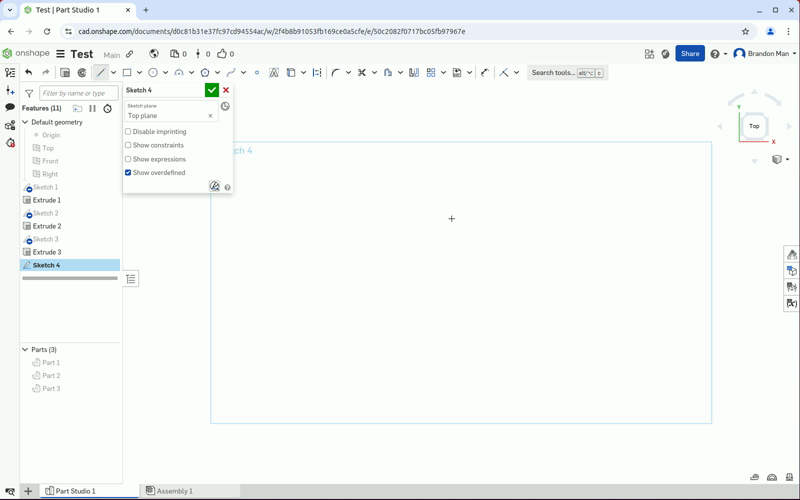
click(451, 218)
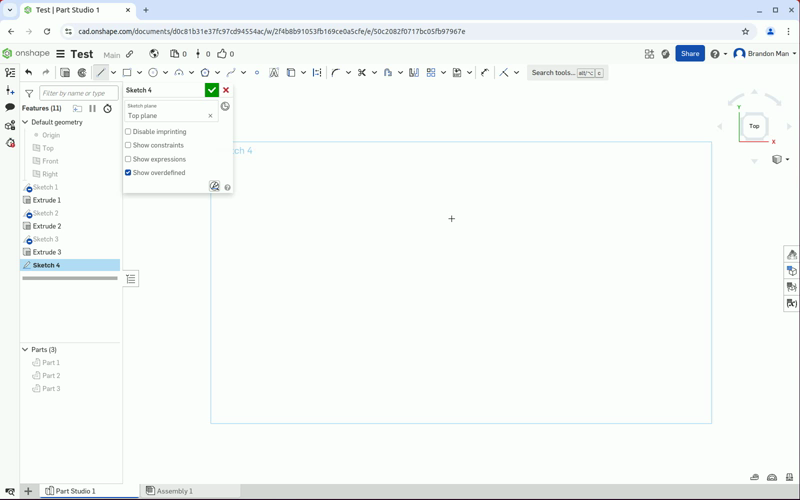
key_up(shift)
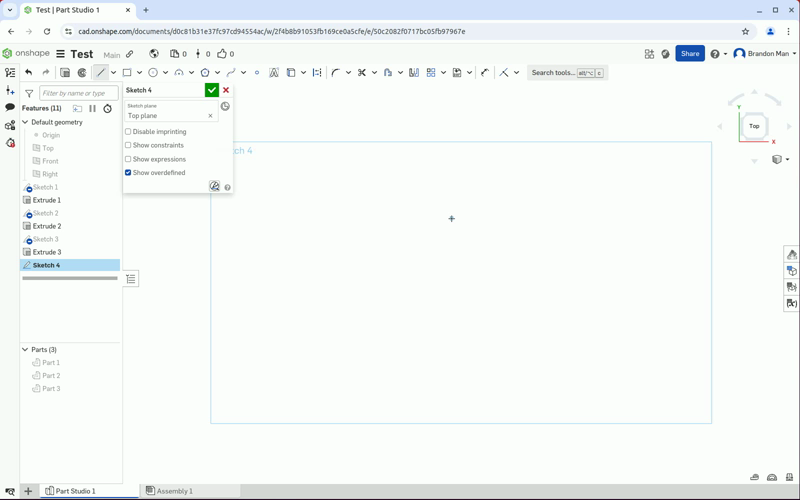
key_down(shift)
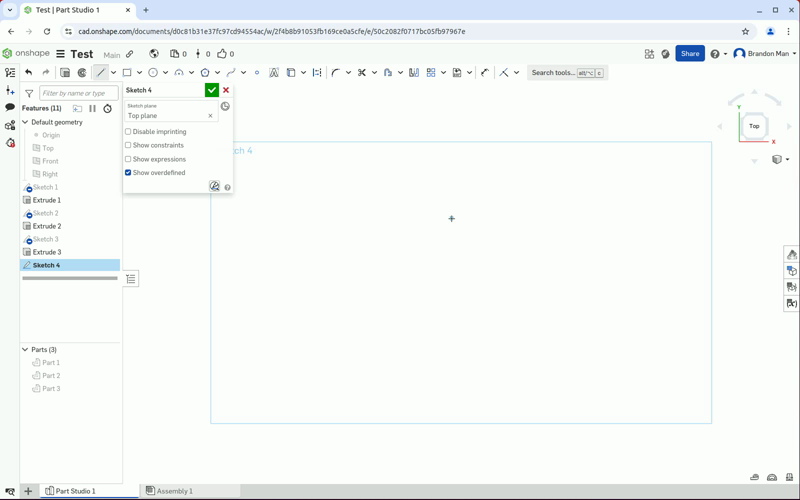
mouse_move(481, 218)
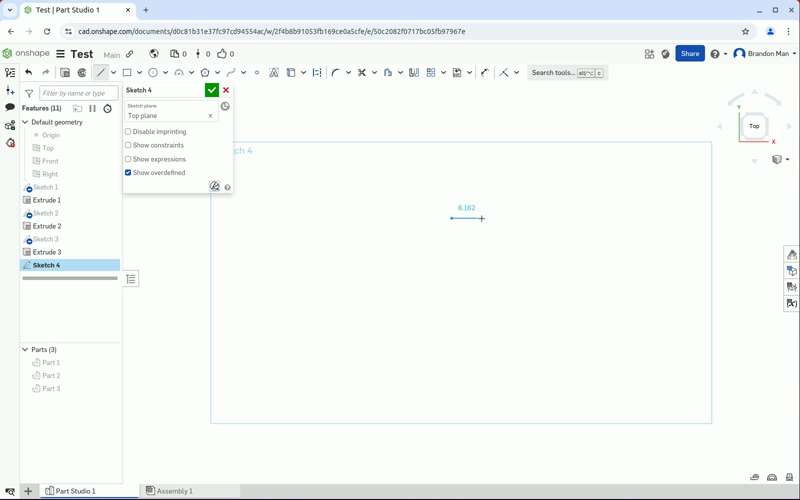
mouse_move(466, 218)
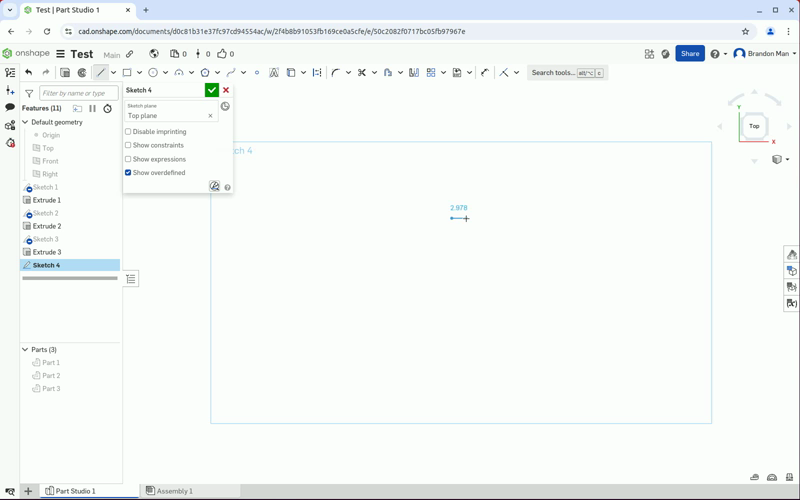
click(466, 218)
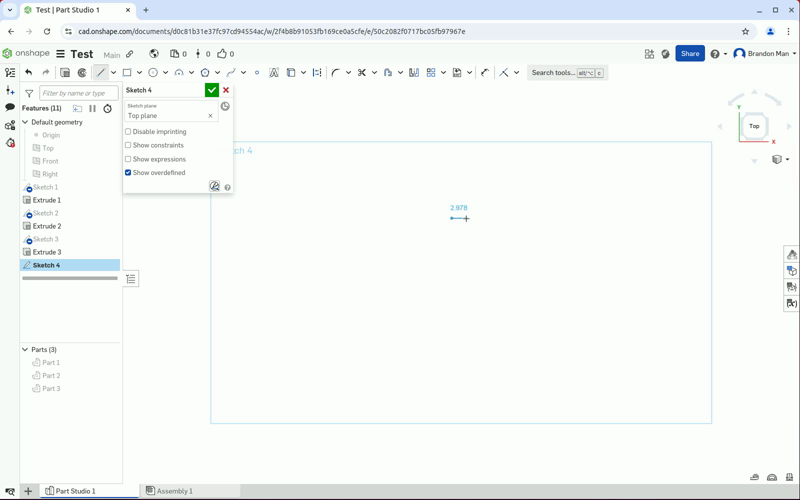
key_up(shift)
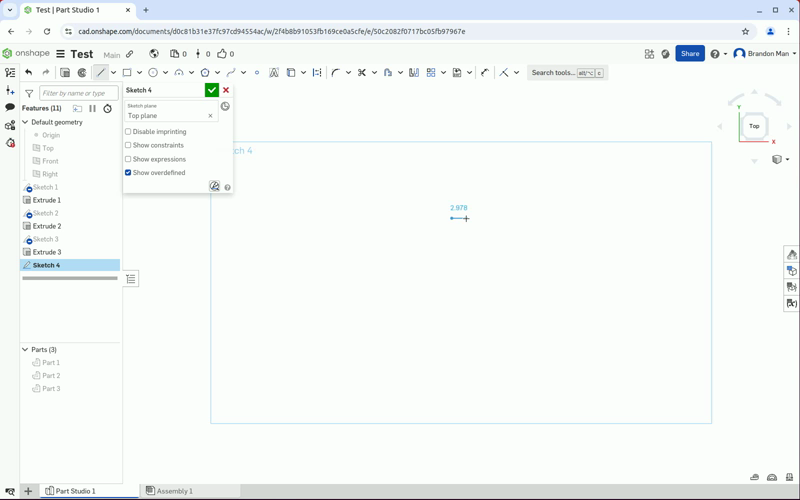
key_down(shift)
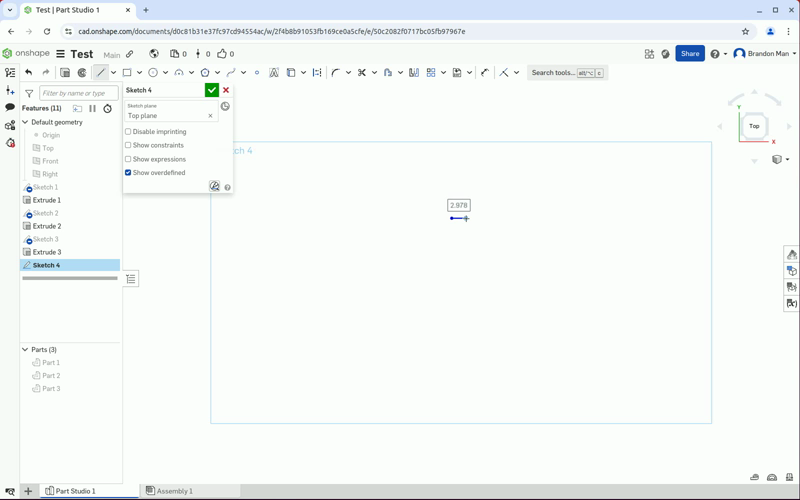
mouse_move(496, 218)
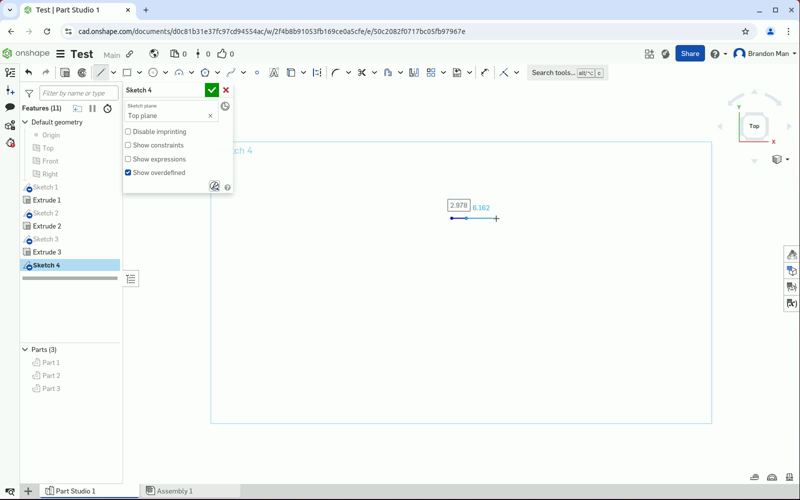
mouse_move(466, 195)
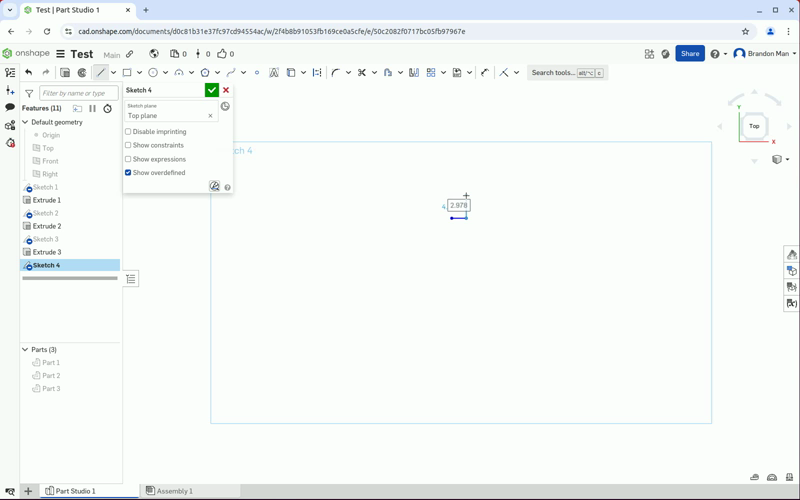
click(466, 195)
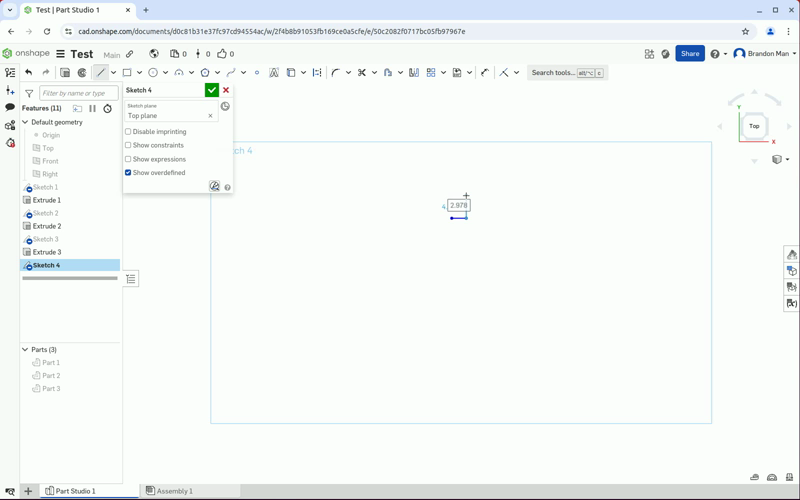
key_up(shift)
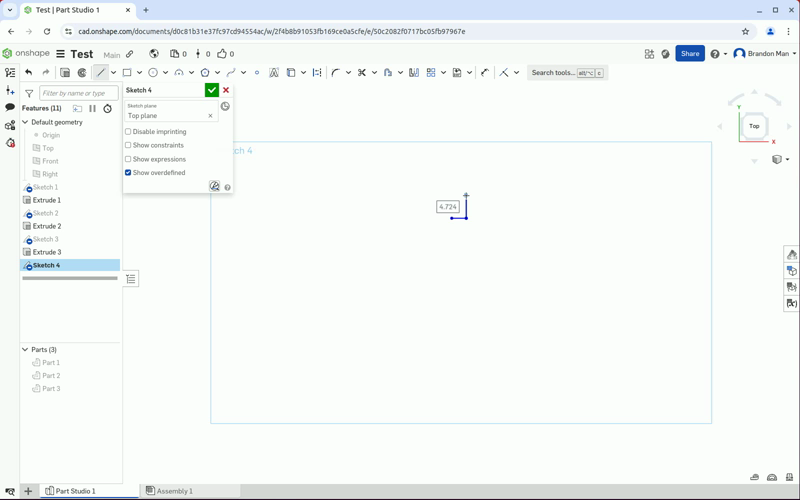
key_down(shift)
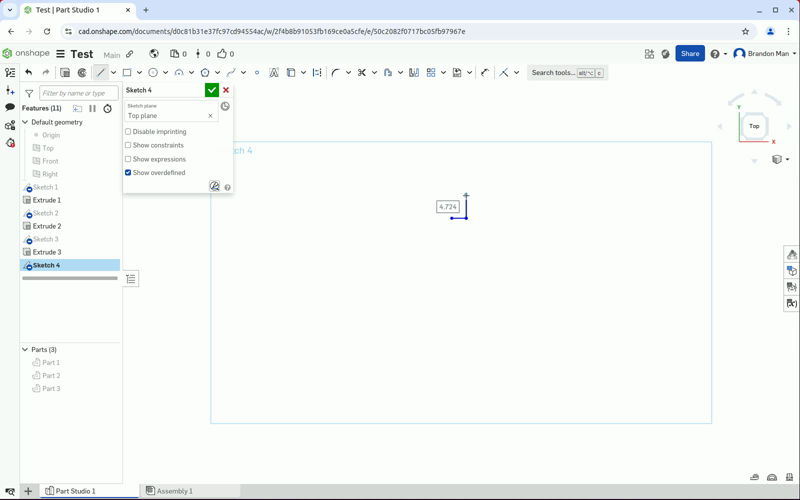
mouse_move(496, 195)
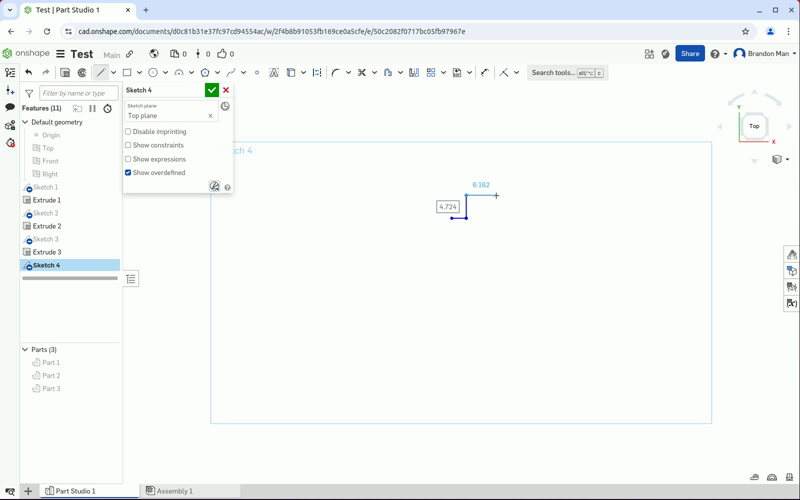
mouse_move(451, 195)
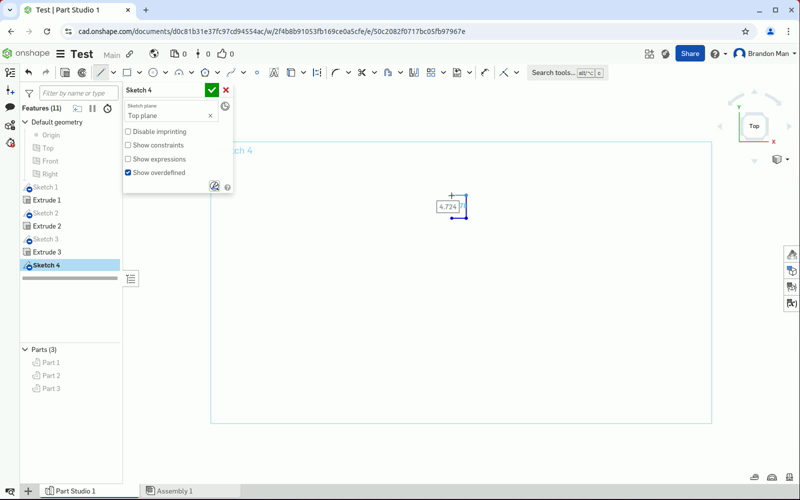
click(451, 195)
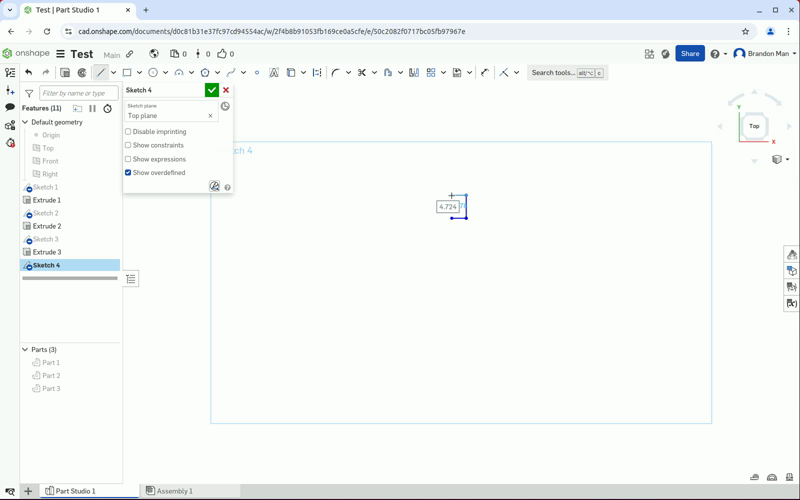
key_up(shift)
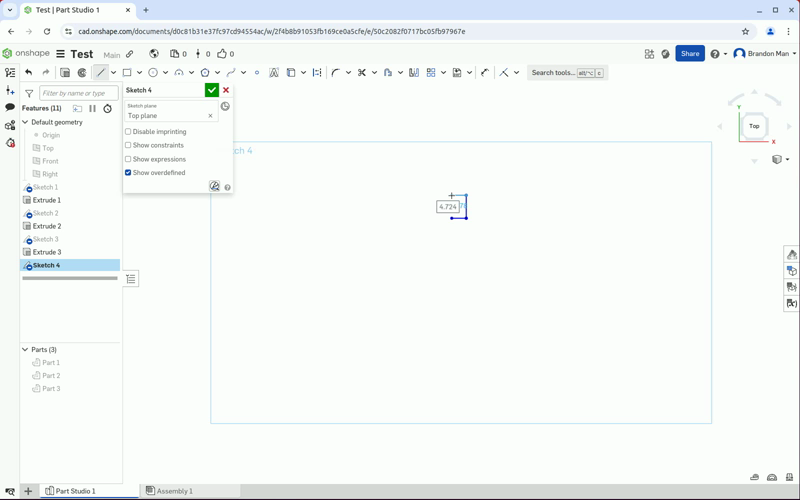
mouse_move(481, 195)
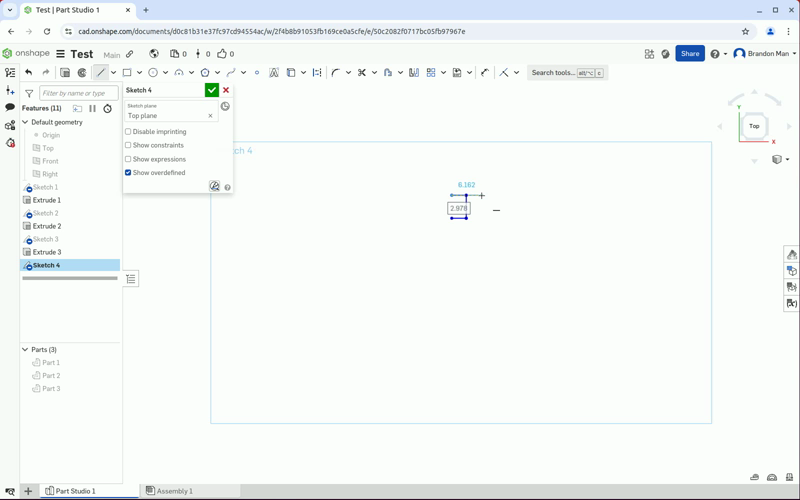
key_down(shift)
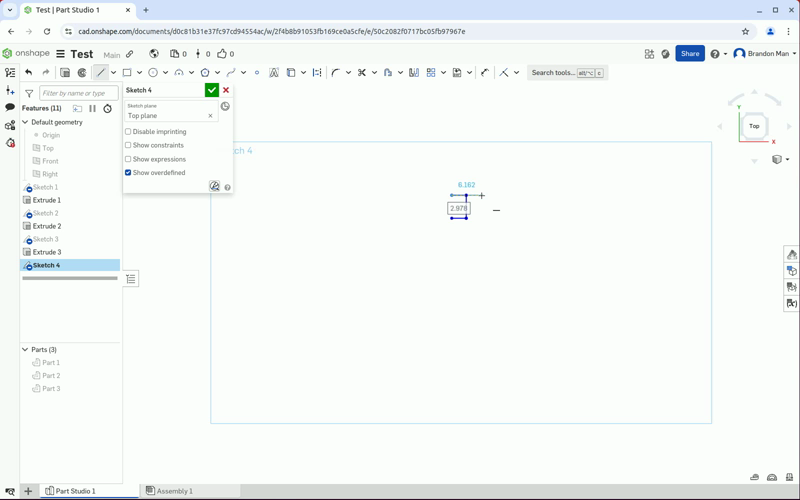
mouse_move(451, 218)
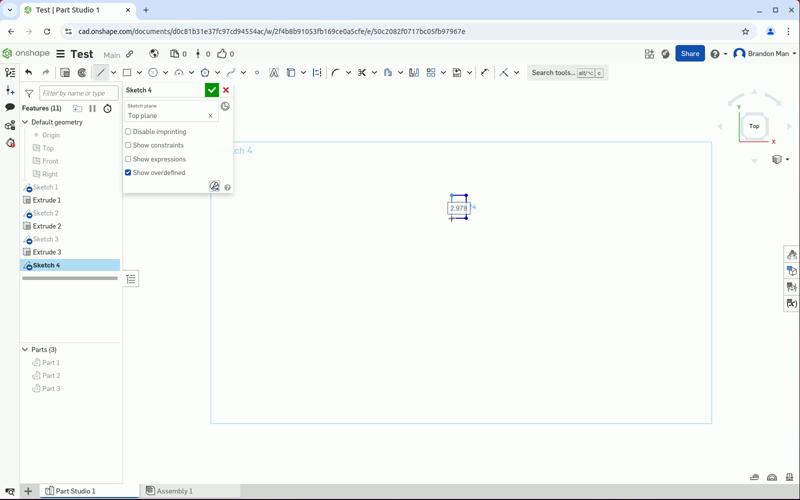
key_up(shift)
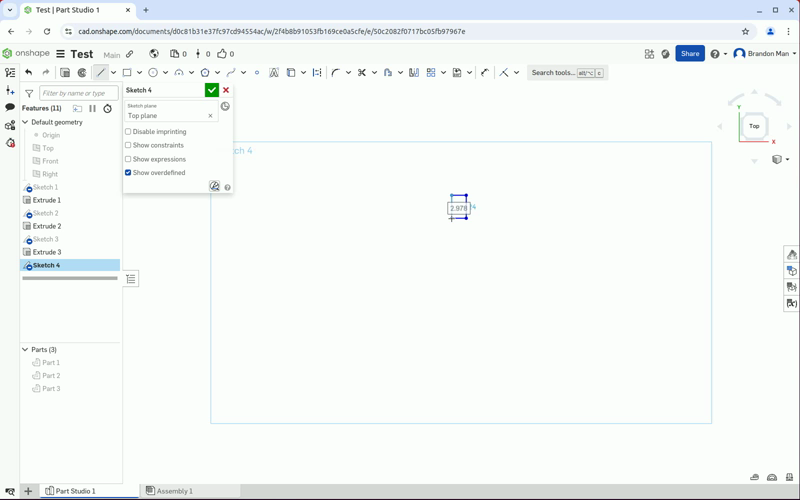
click(451, 218)
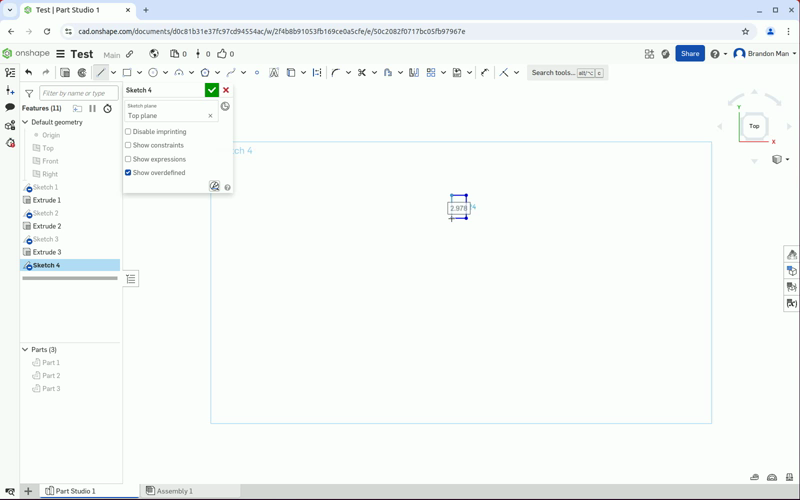
key(esc)
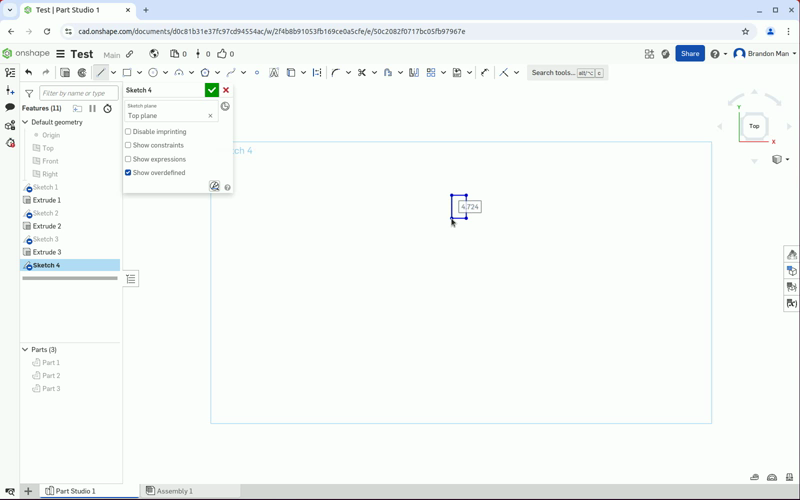
mouse_move(463, 205)
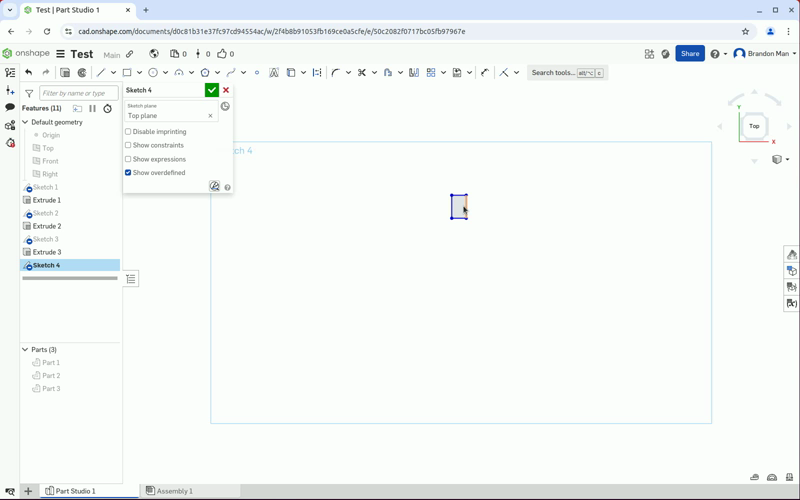
scroll(6)
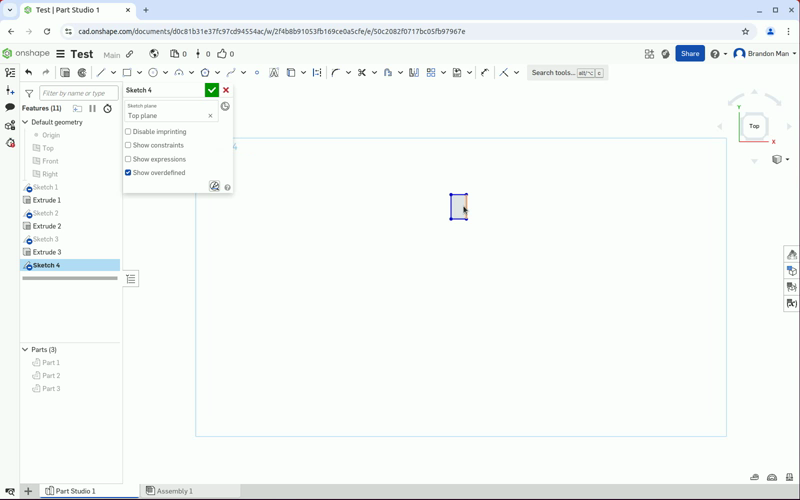
scroll(6)
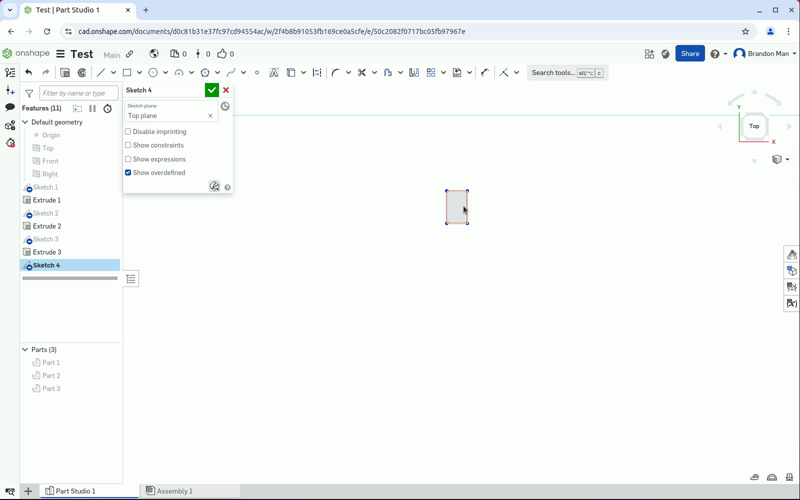
scroll(6)
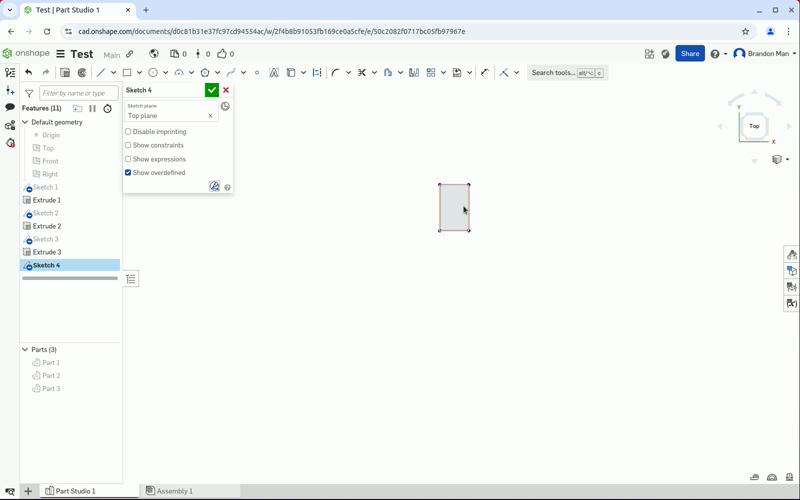
scroll(6)
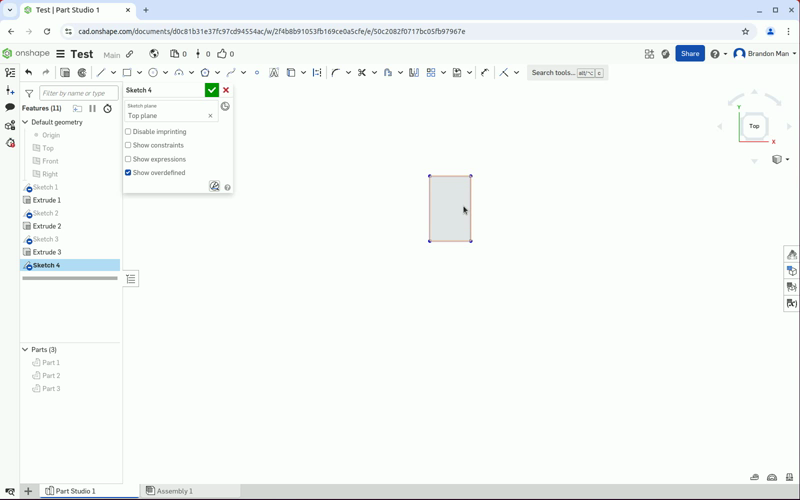
scroll(6)
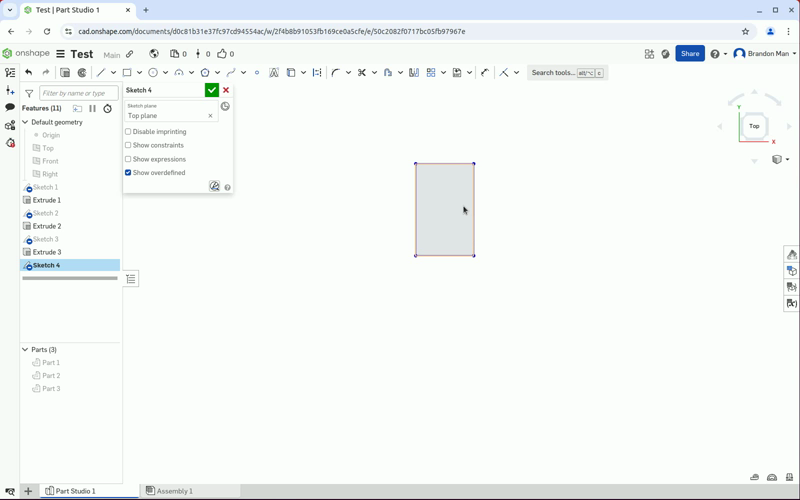
scroll(6)
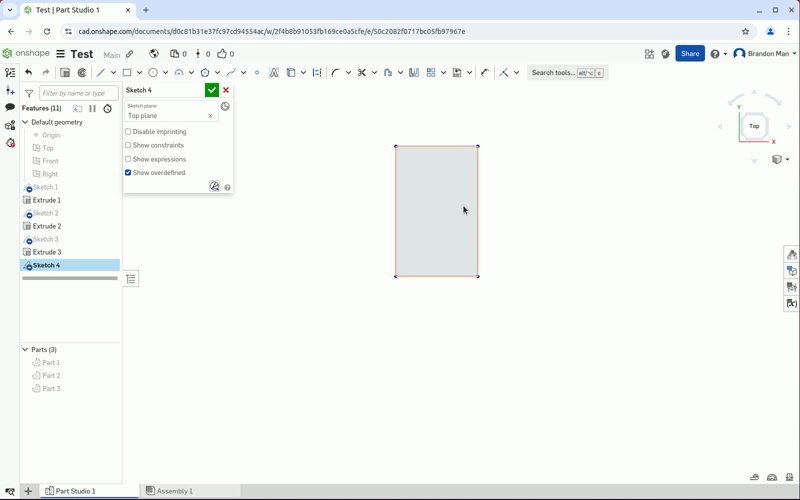
scroll(6)
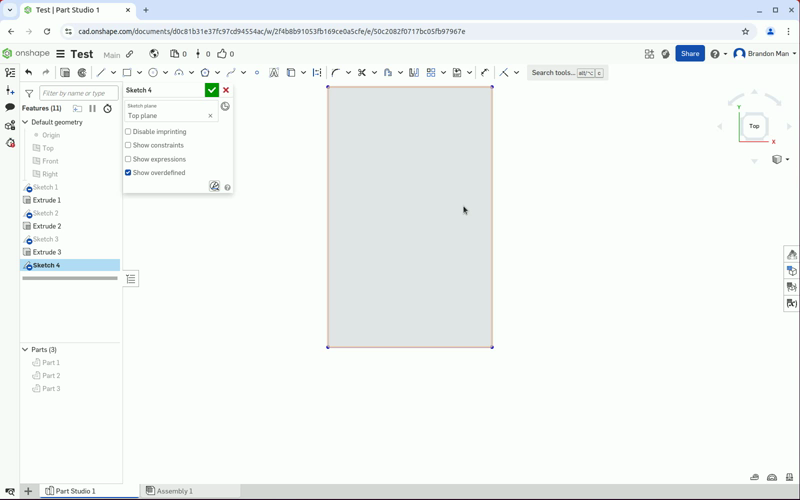
click(463, 205)
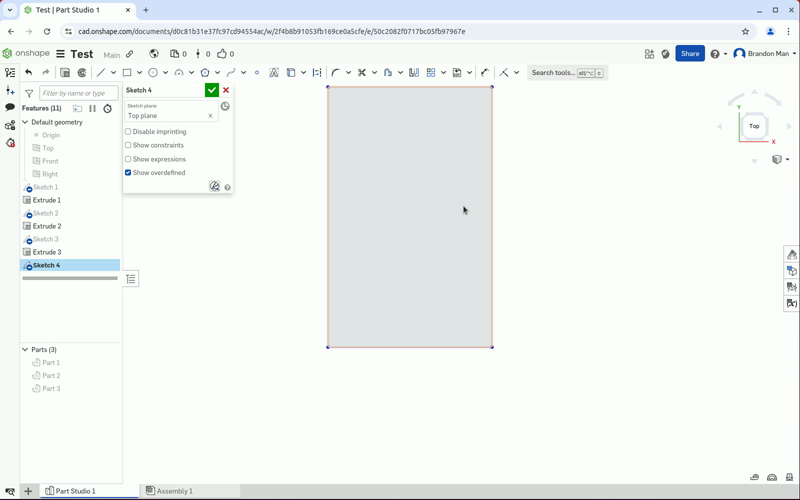
scroll(-6)
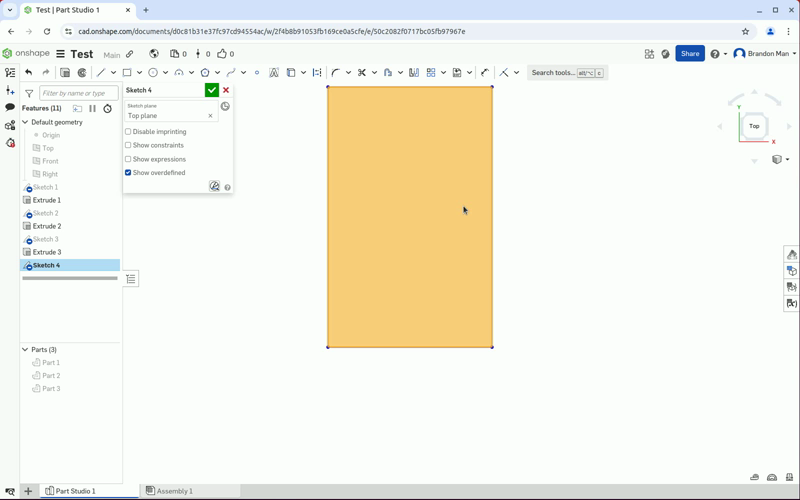
scroll(-6)
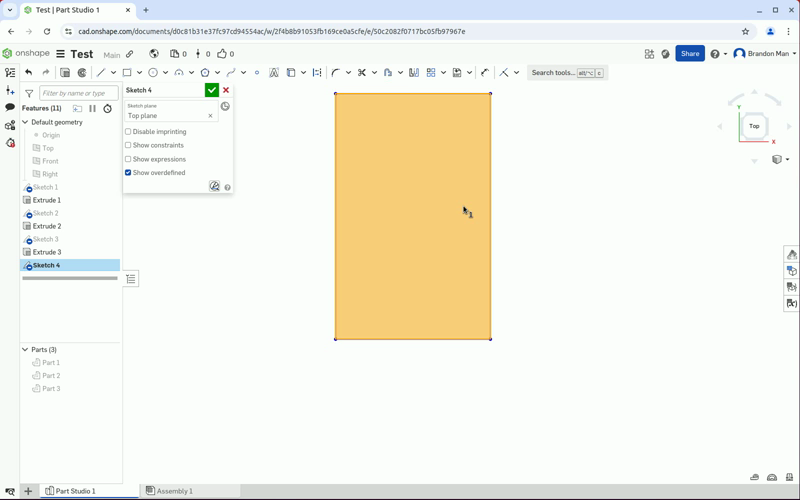
scroll(-6)
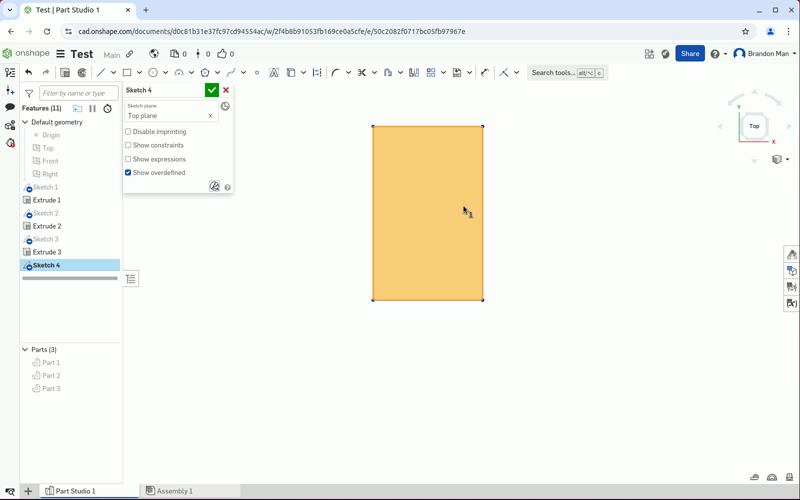
scroll(-6)
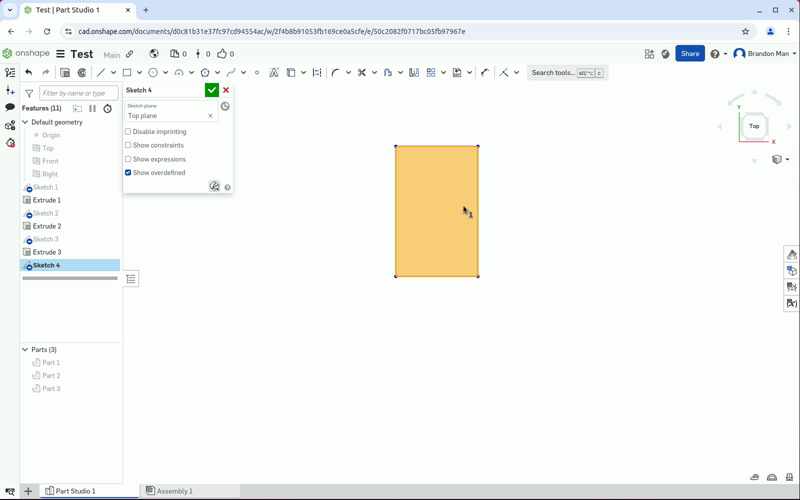
scroll(-6)
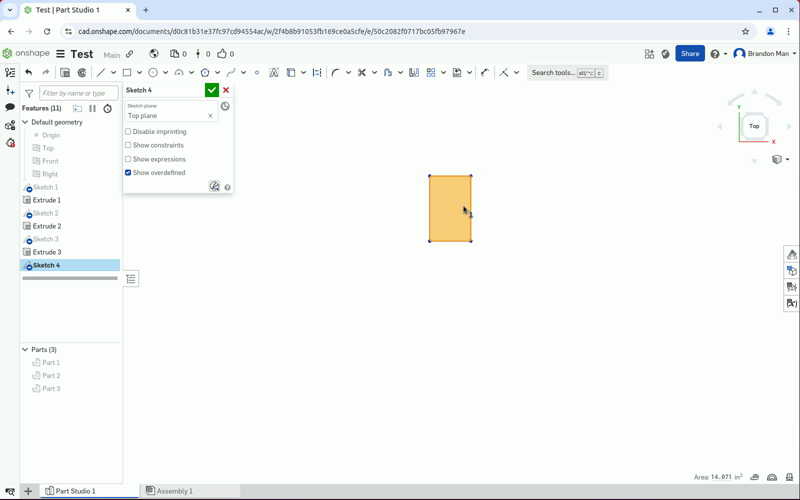
scroll(-6)
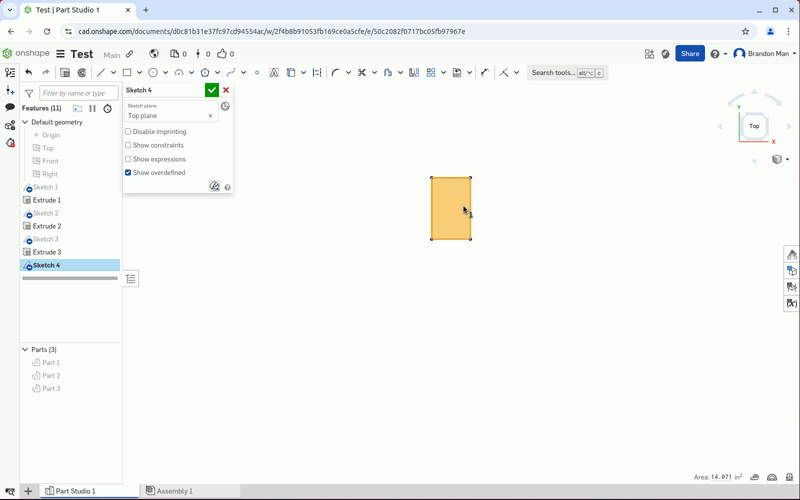
scroll(-6)
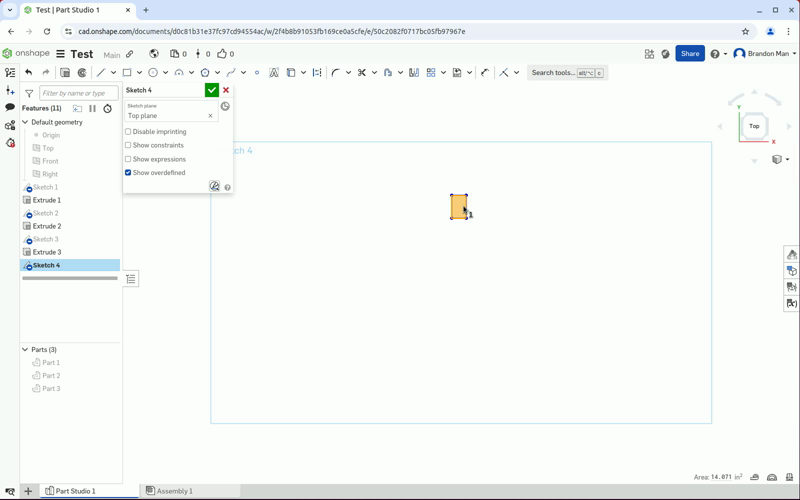
mouse_move(73, 352)
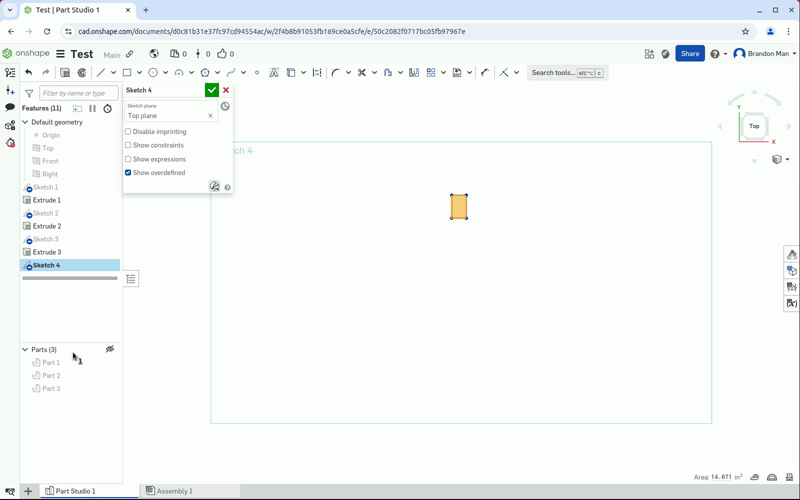
key(shift+y)
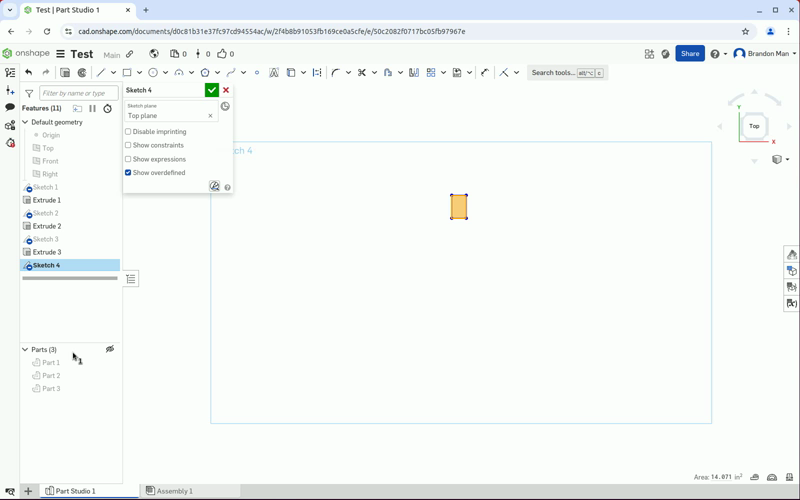
key(shift+e)
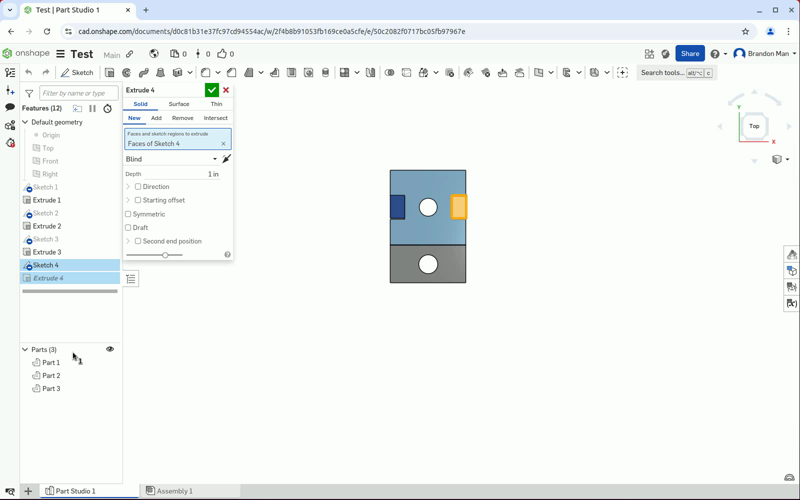
mouse_move(143, 106)
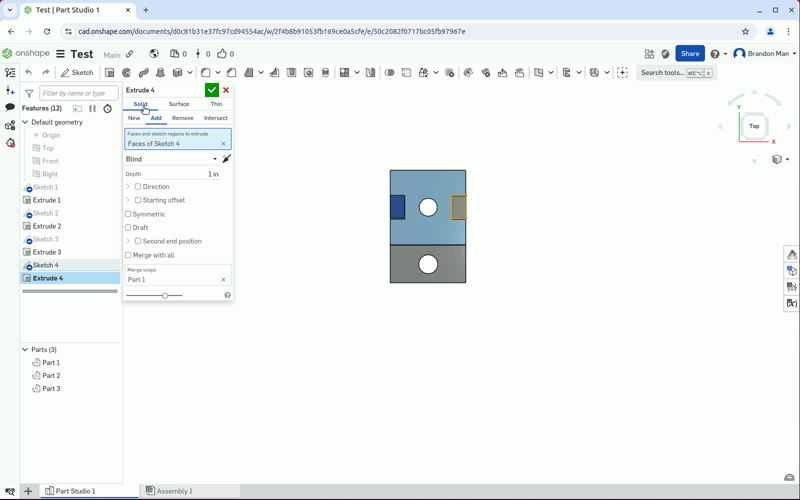
click(143, 106)
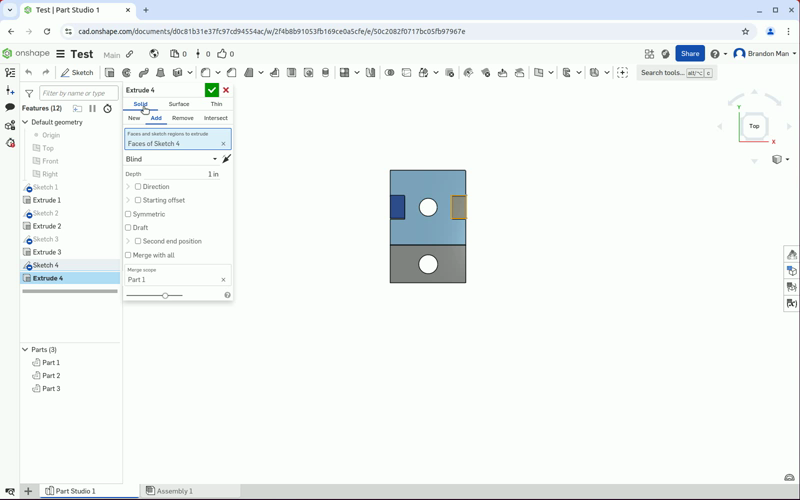
mouse_move(137, 120)
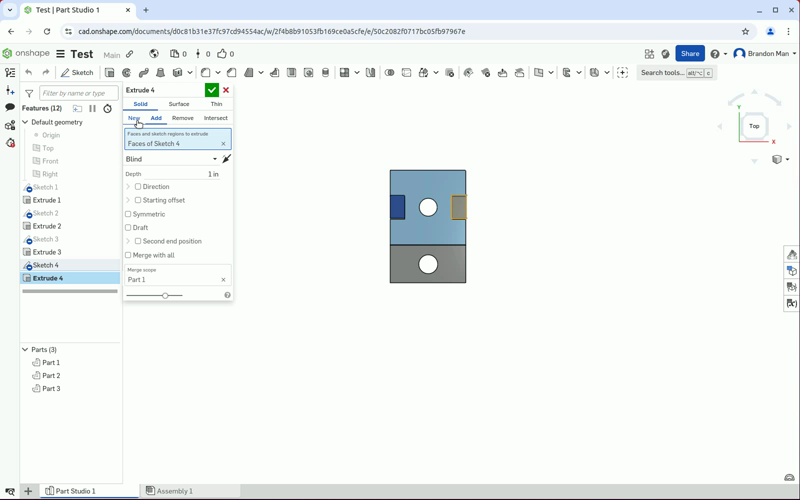
click(137, 120)
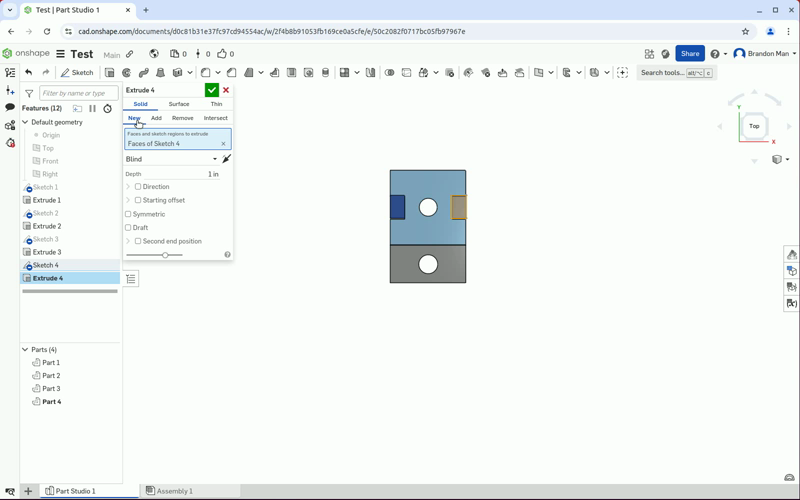
key(tab, 4)
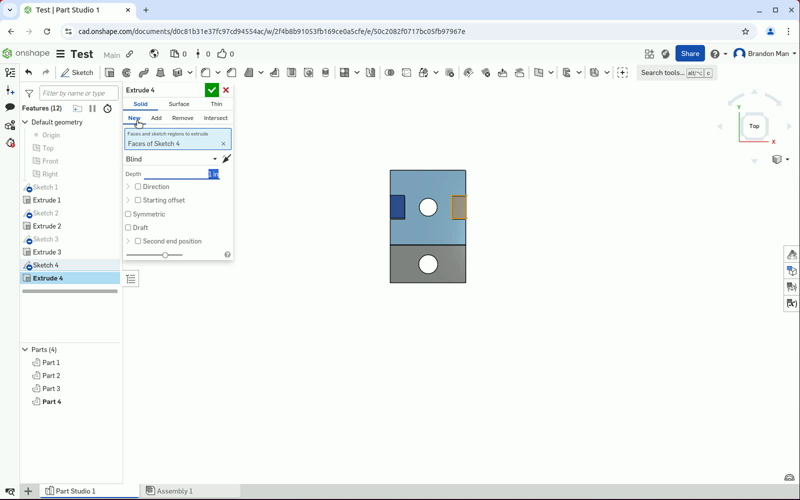
text(7.703)
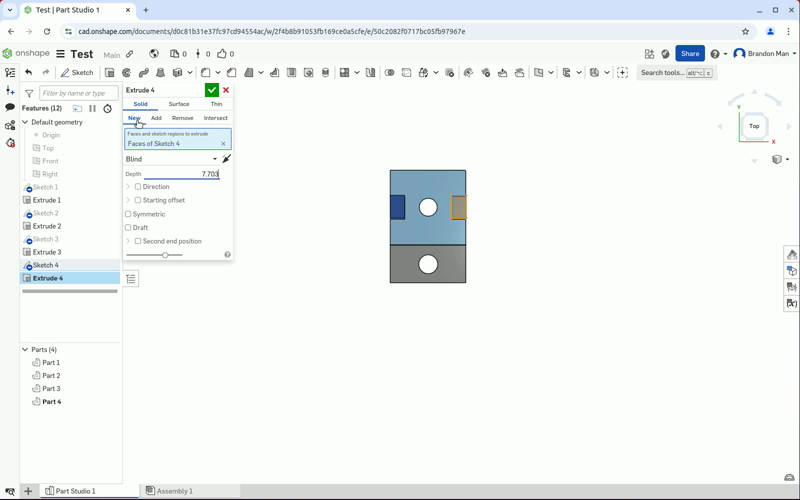
key(enter)
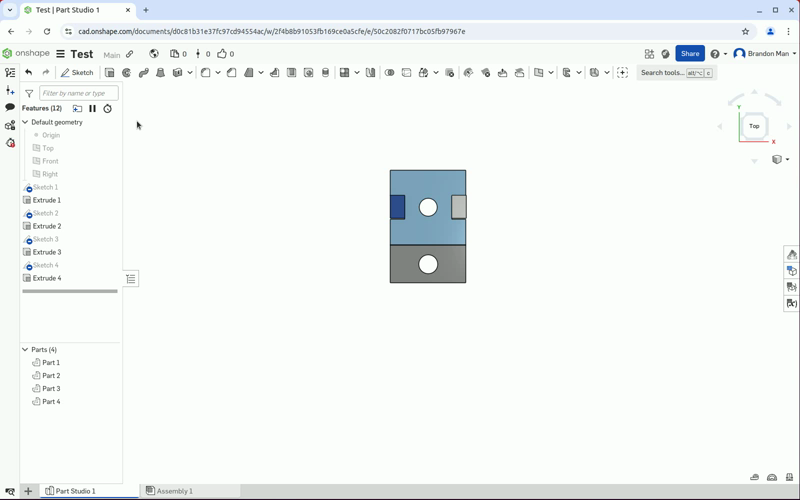
key(shift+h)
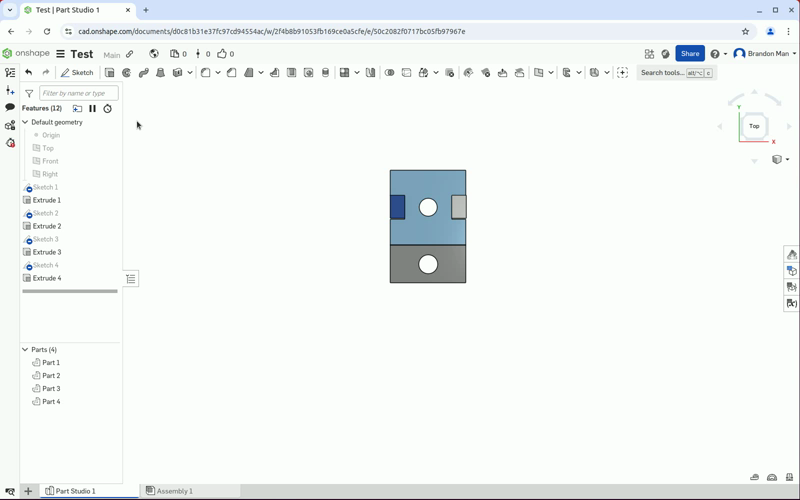
key(shift+h)
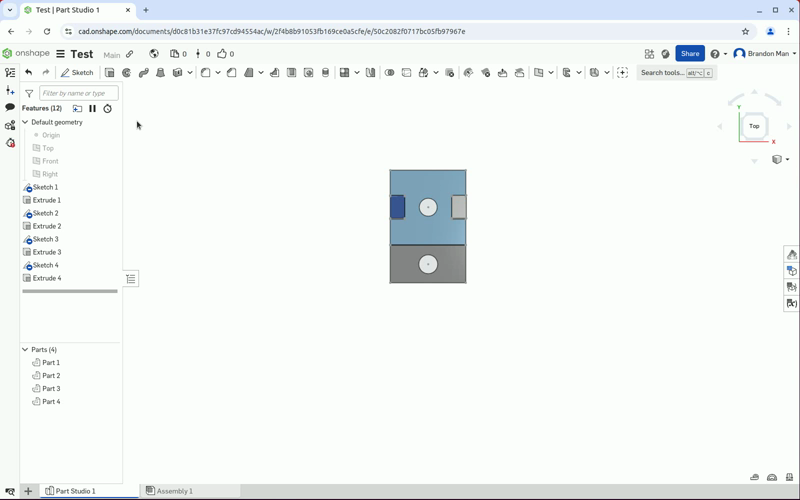
key(shift+7)
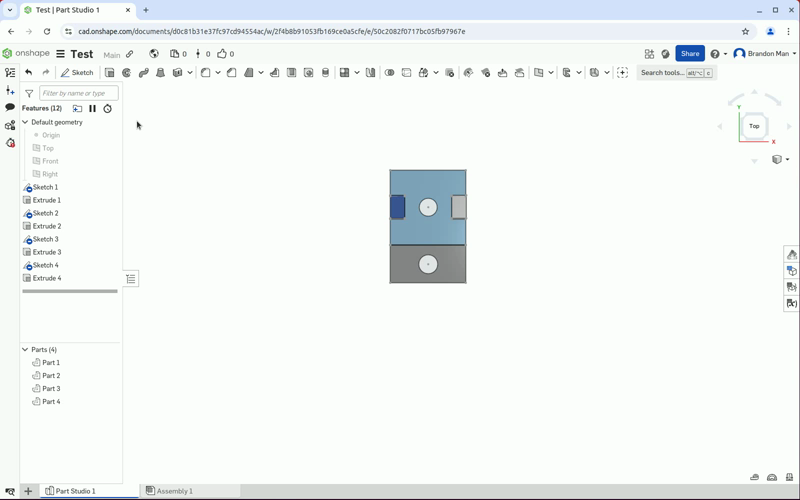
key(up, 3)
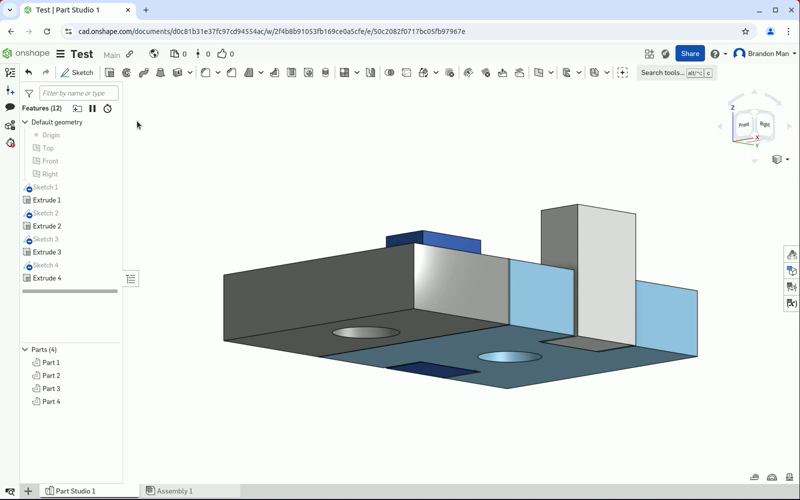
key(left, 3)
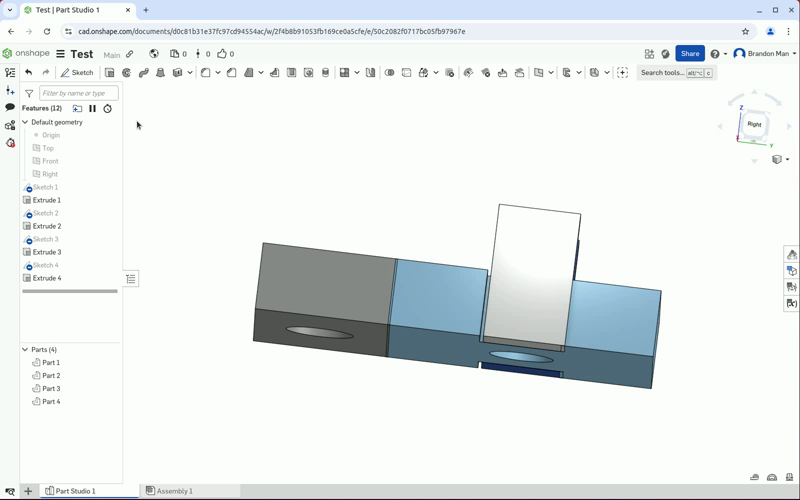
key(right, 3)
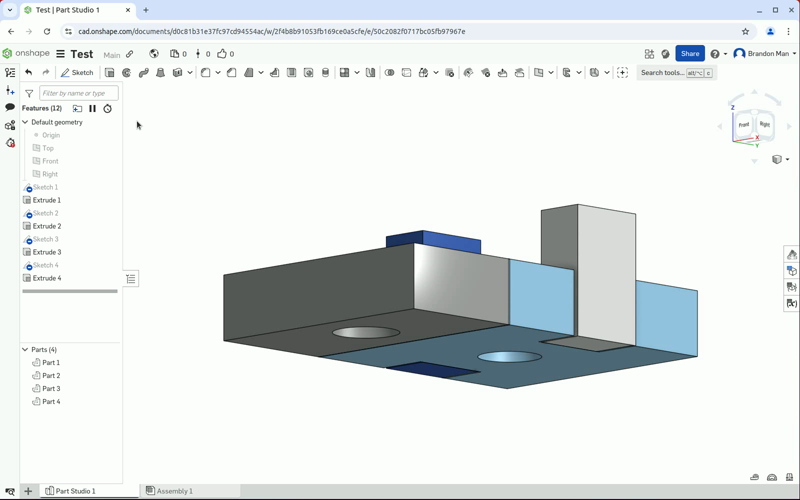
key(down, 3)
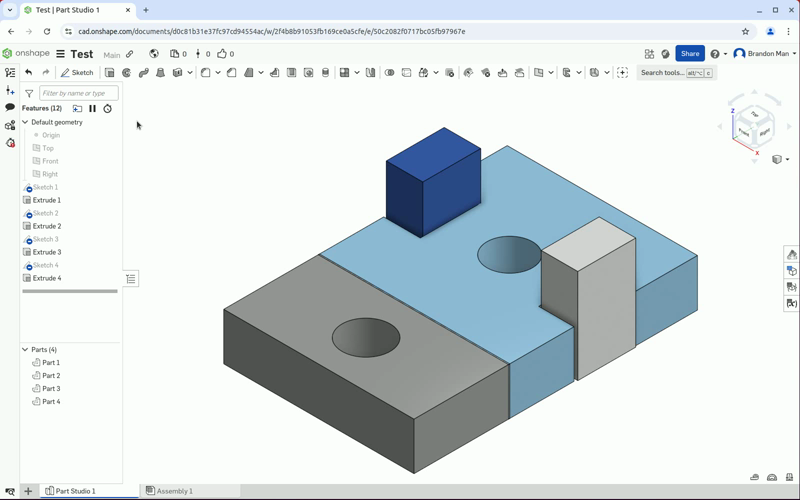
mouse_move(73, 189)
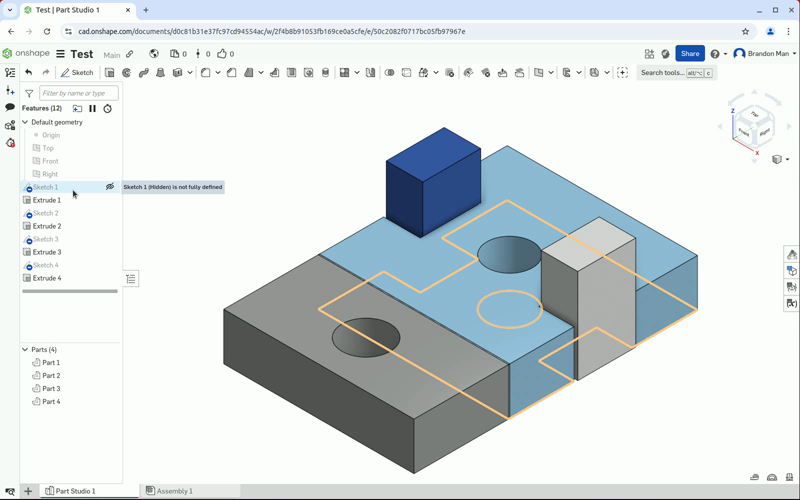
click(73, 189)